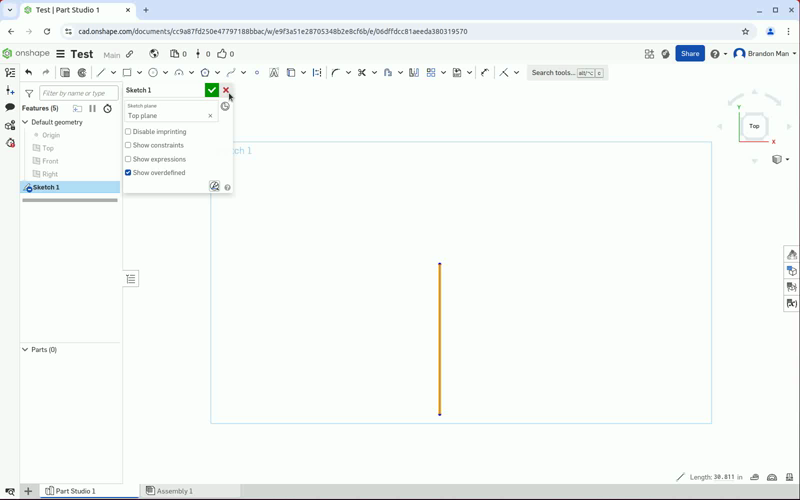
key(shift+h)
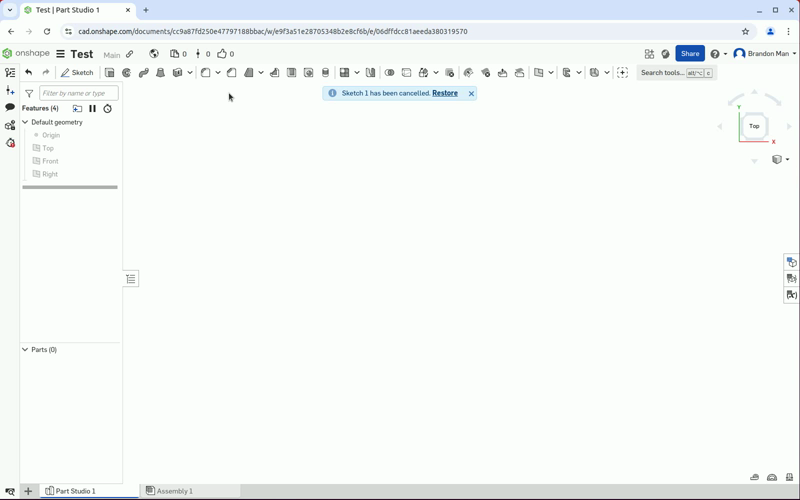
mouse_move(73, 352)
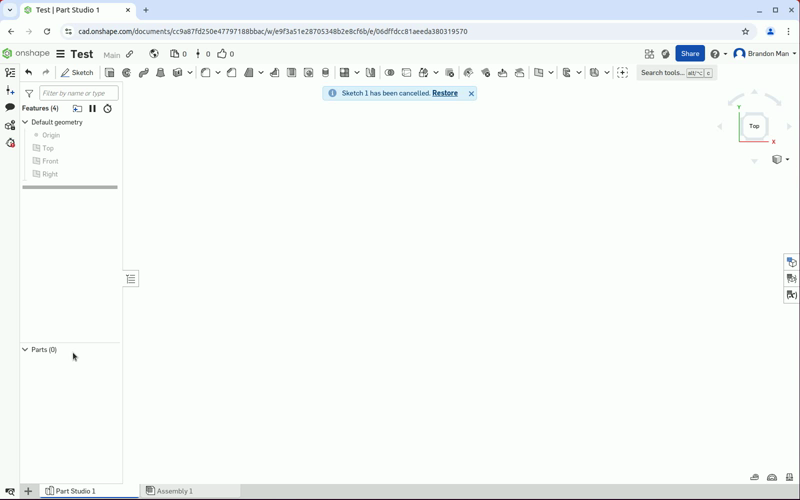
key(y)
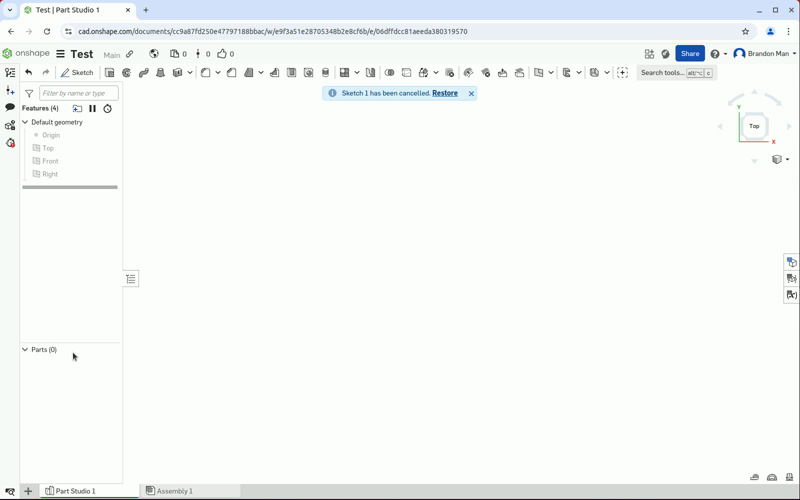
key(shift+p)
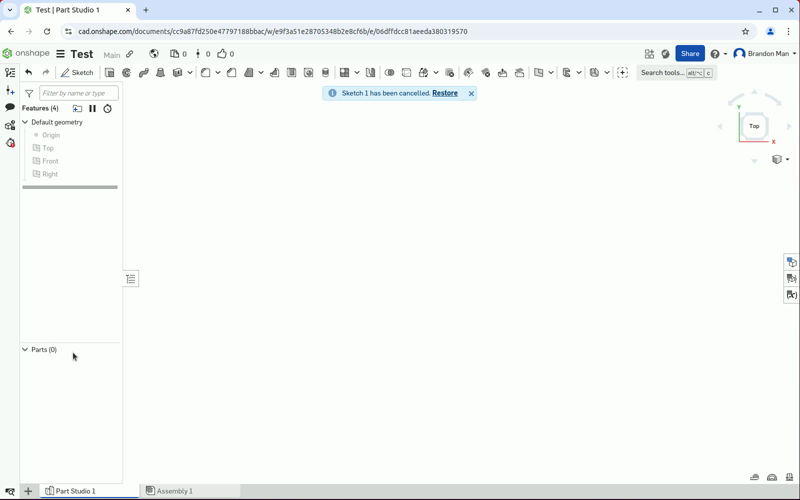
key(space)
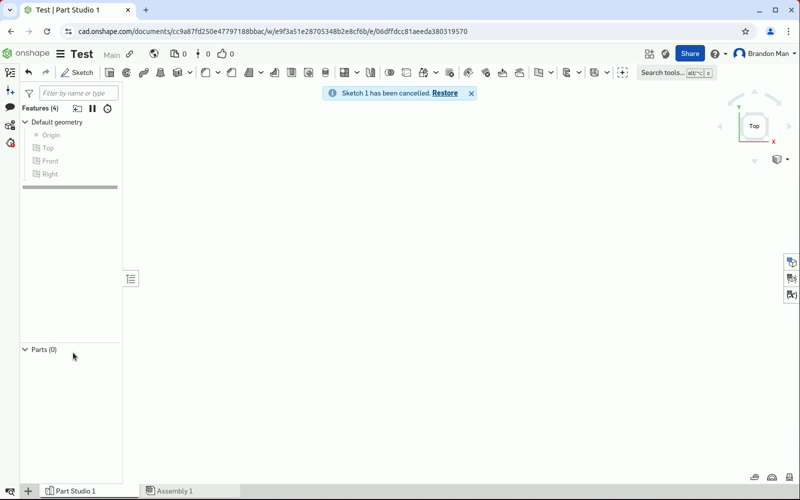
key_down(shift)
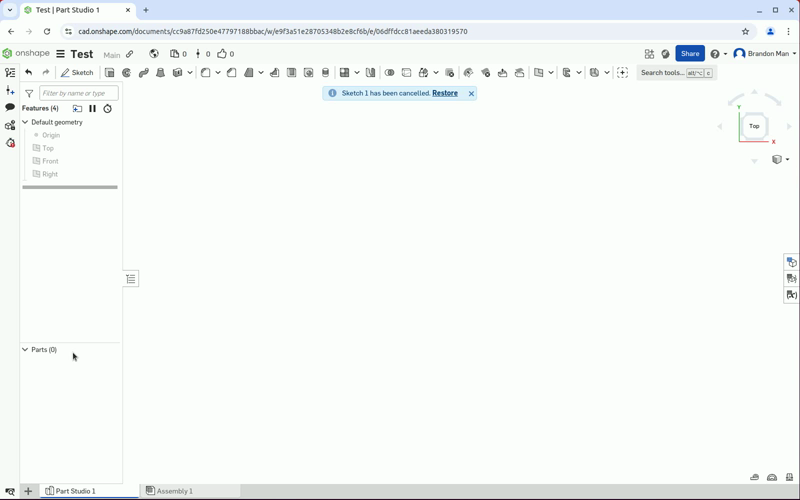
key(up)
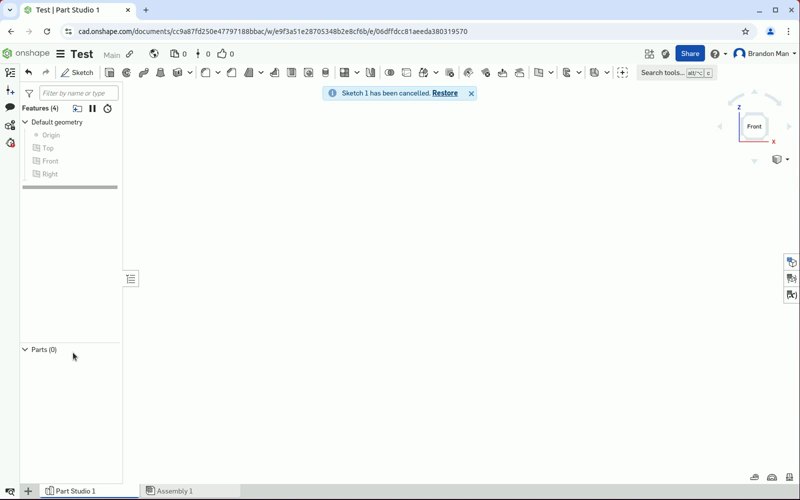
key_up(shift)
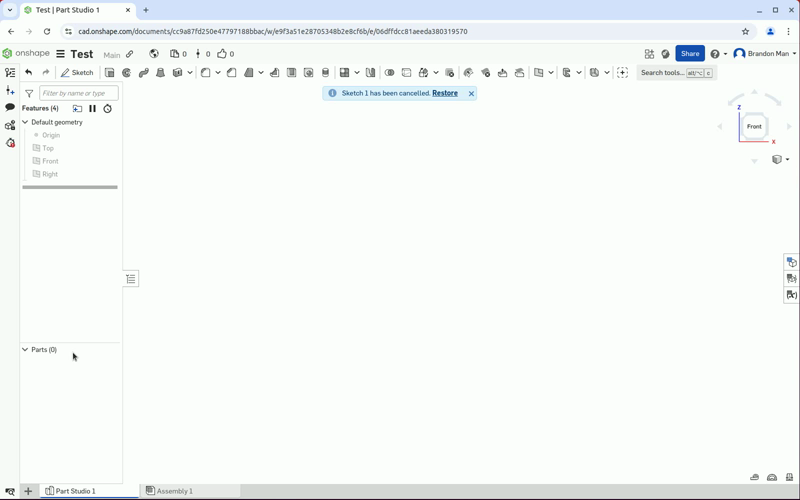
key(space)
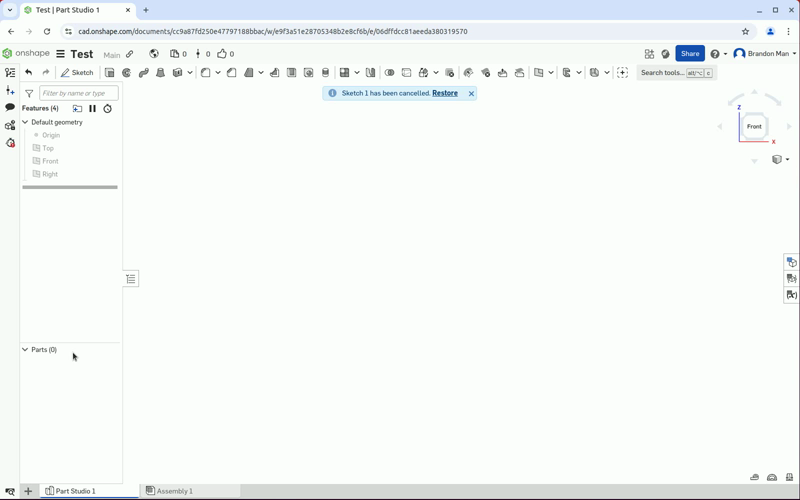
key_down(shift)
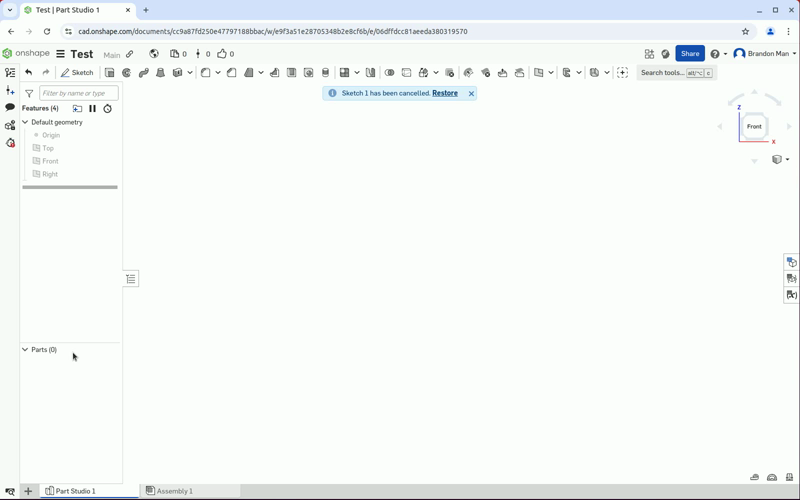
key(left)
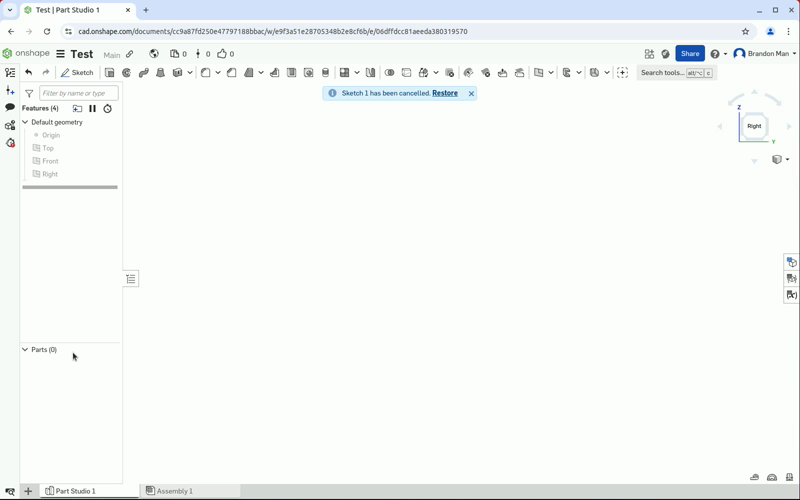
key_up(shift)
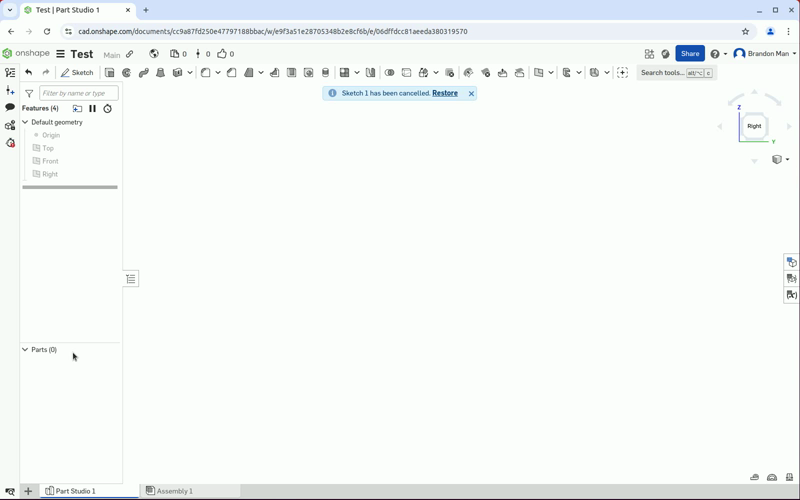
mouse_move(73, 352)
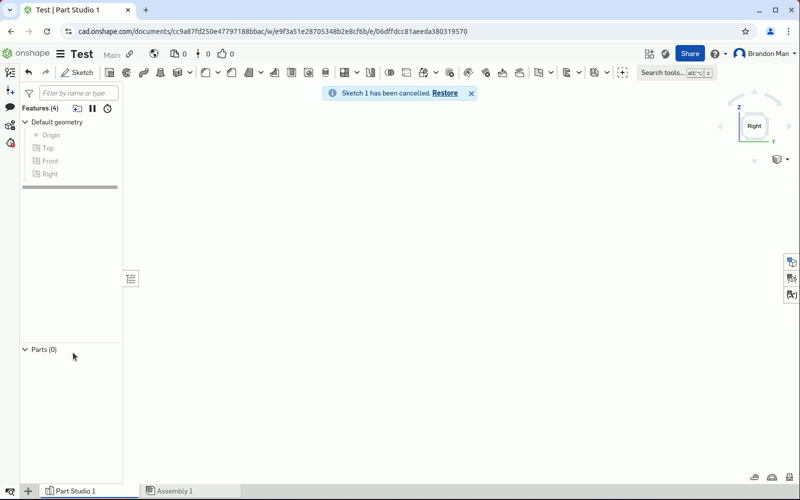
key(shift+y)
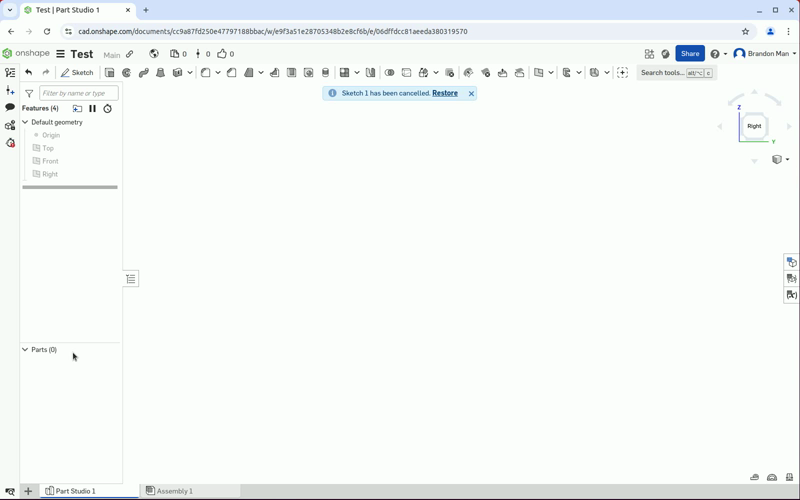
key(shift+s)
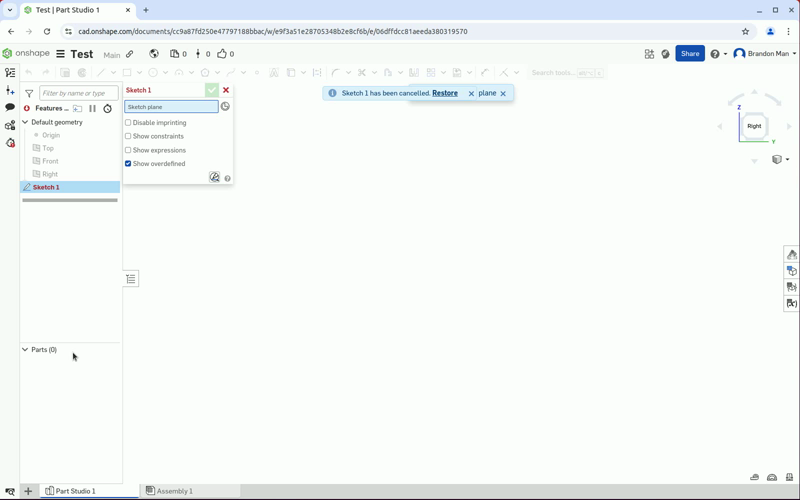
mouse_move(73, 176)
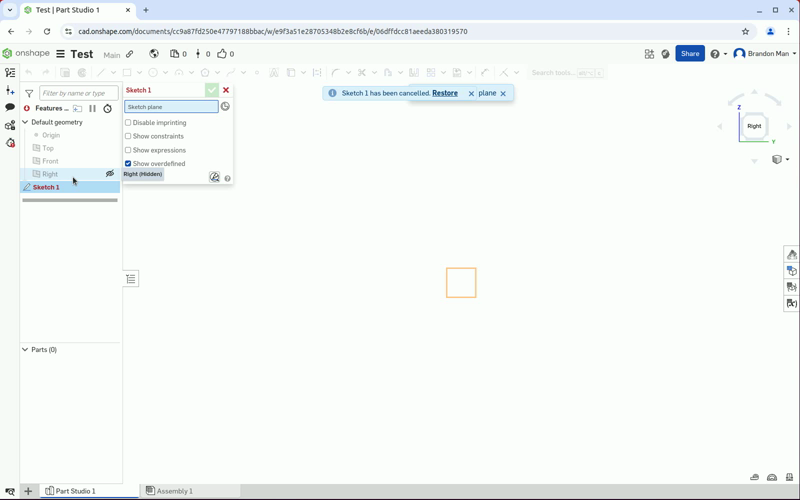
click(73, 176)
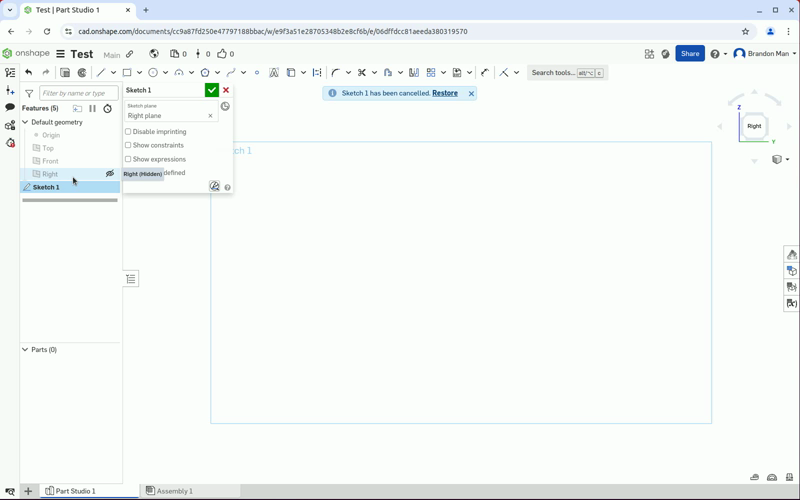
mouse_move(73, 352)
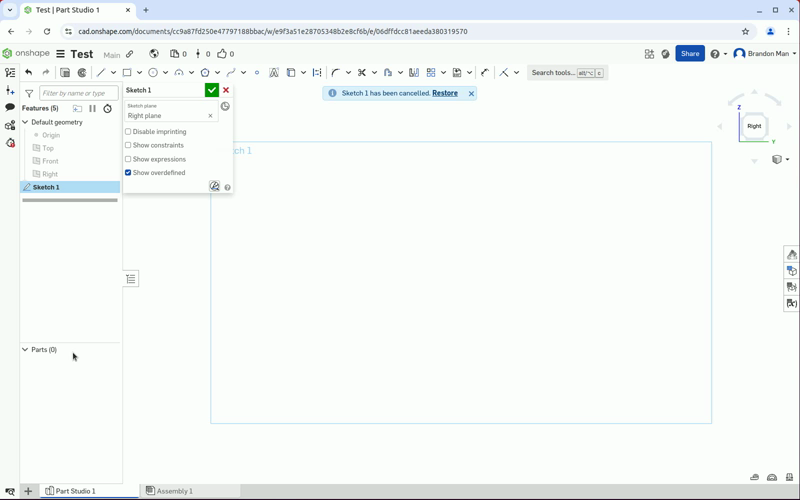
key(y)
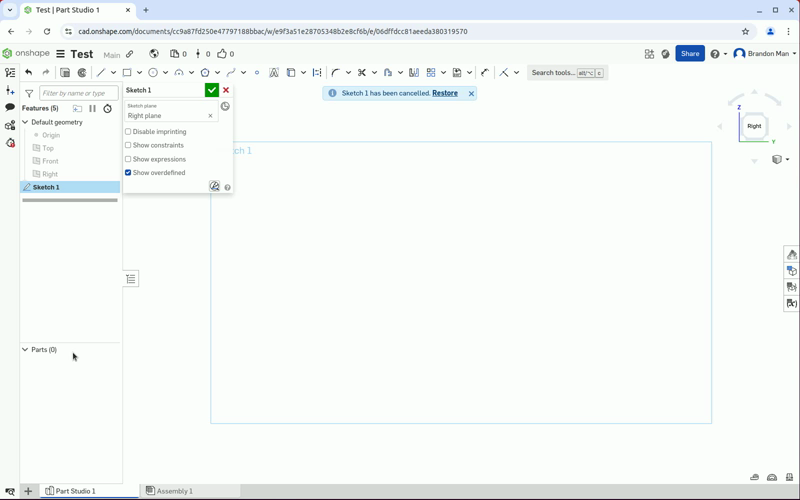
key(l)
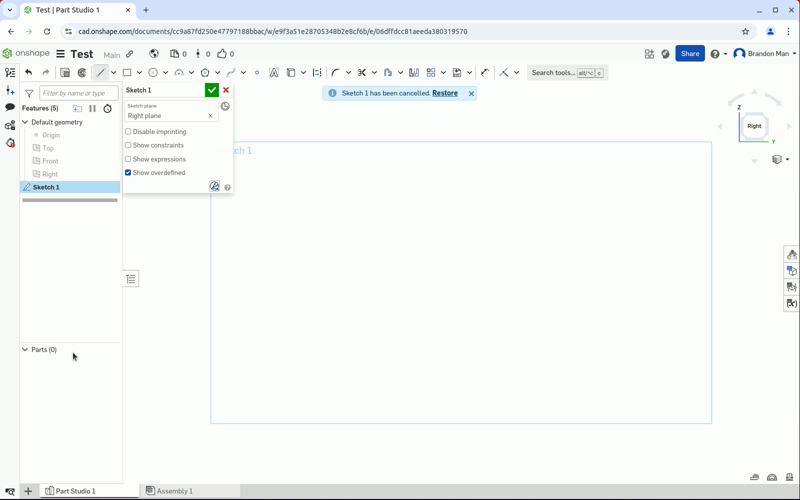
key_down(shift)
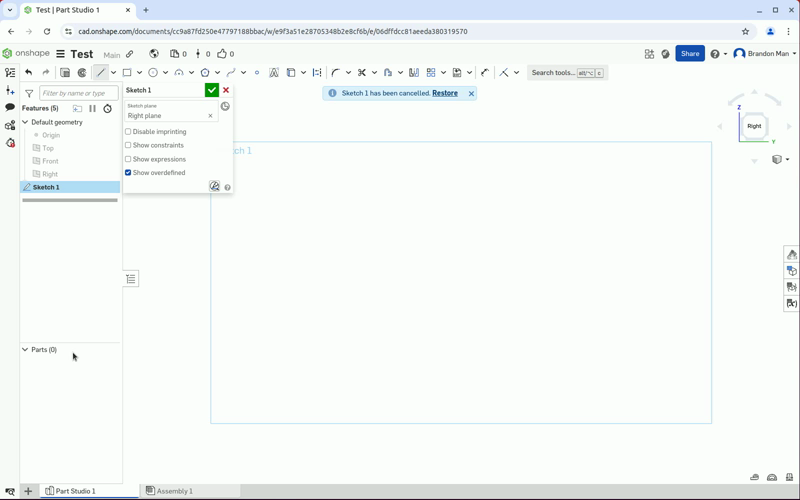
mouse_move(431, 395)
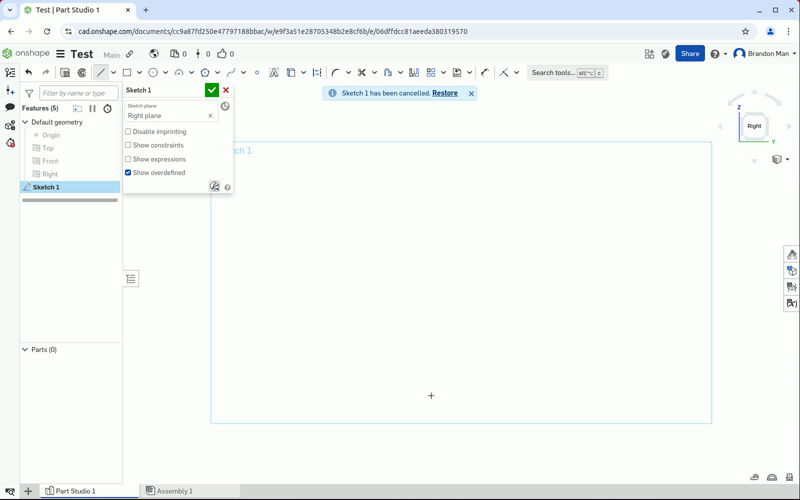
click(431, 395)
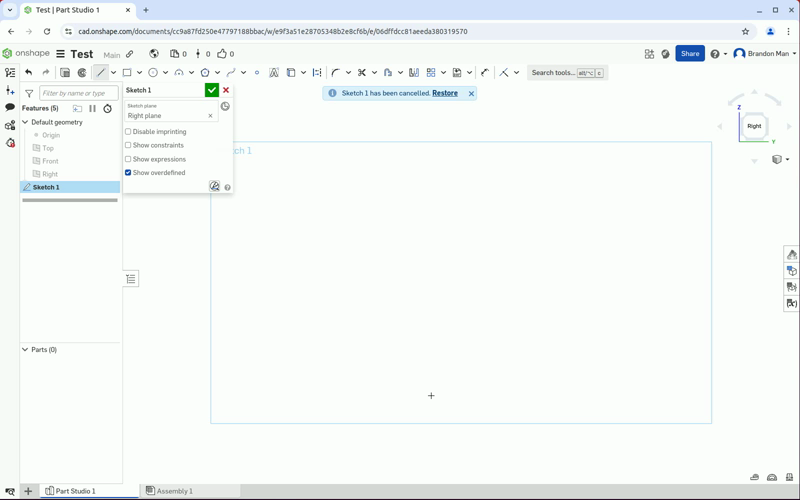
key_up(shift)
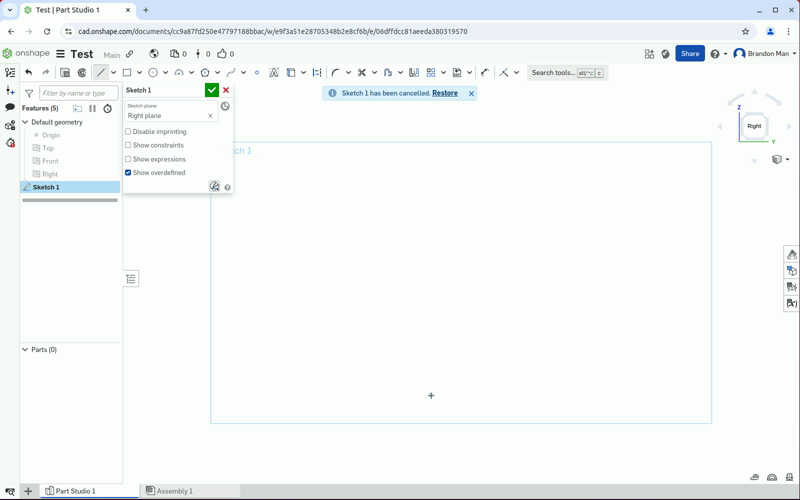
key_down(shift)
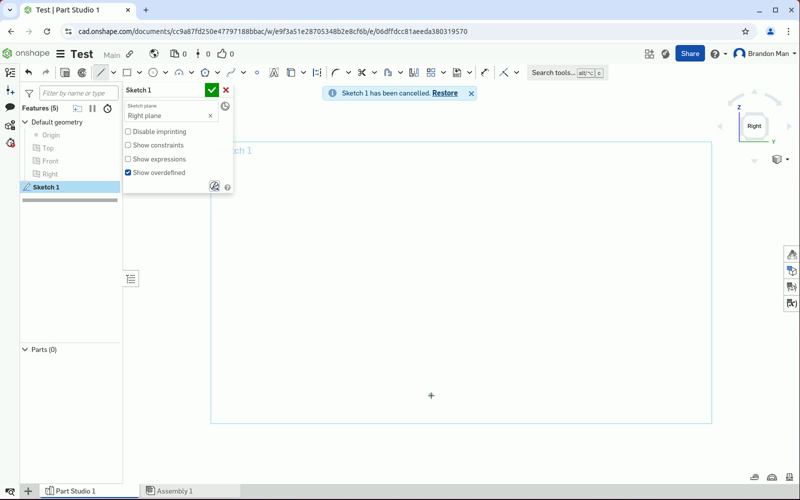
mouse_move(461, 395)
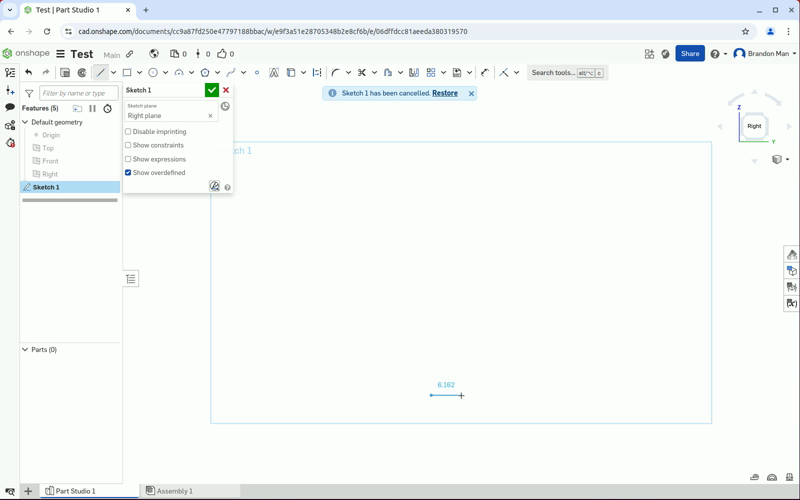
mouse_move(490, 395)
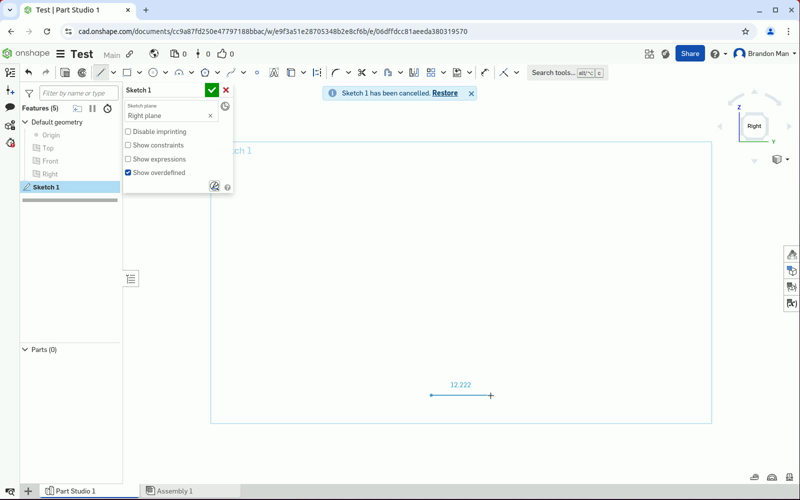
click(490, 395)
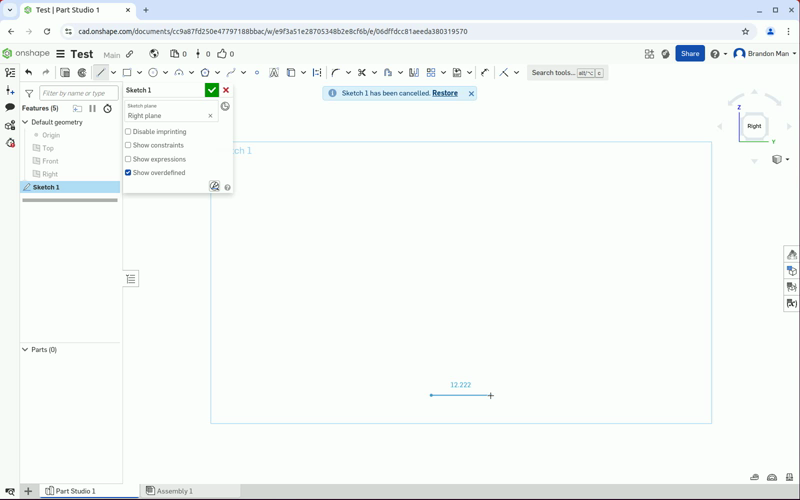
key_up(shift)
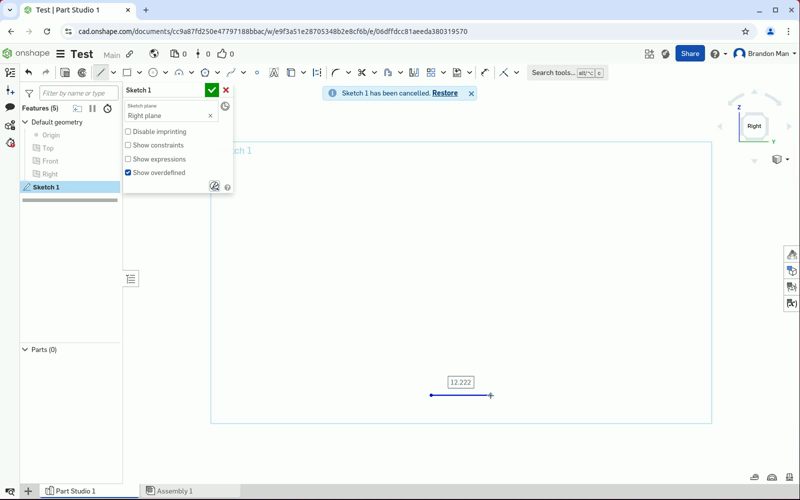
key_down(shift)
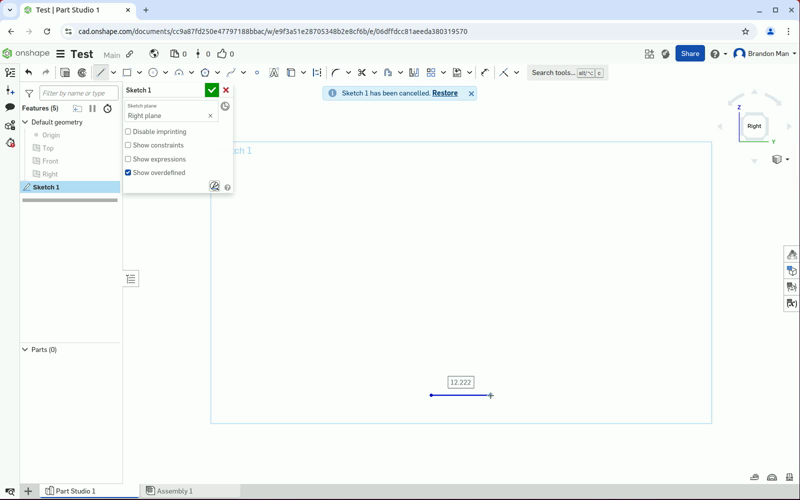
mouse_move(490, 171)
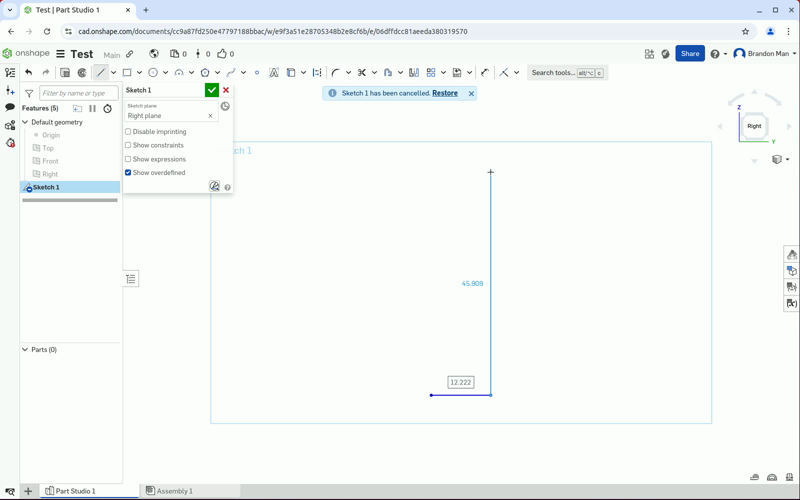
click(490, 171)
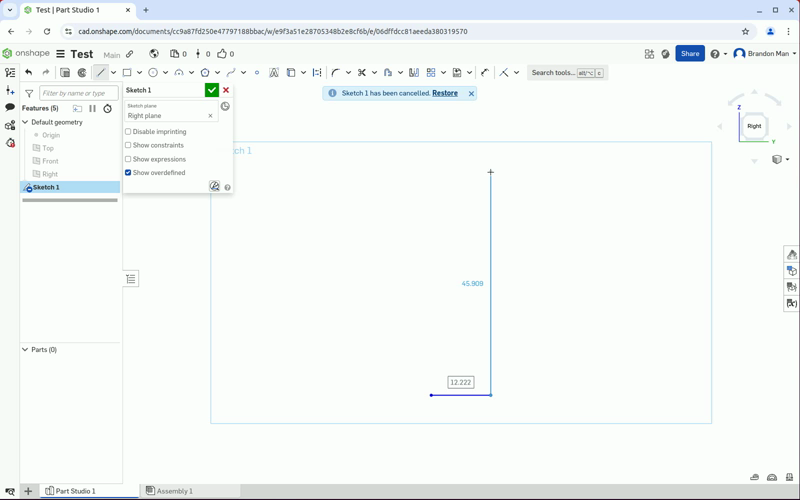
key_up(shift)
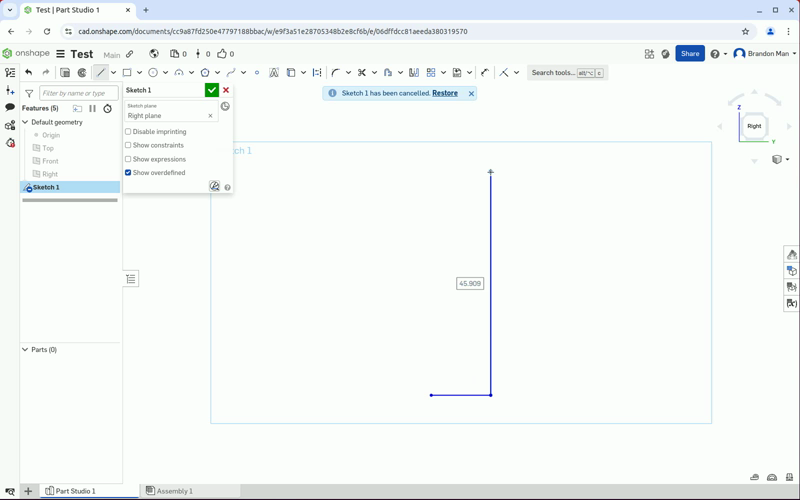
key_down(shift)
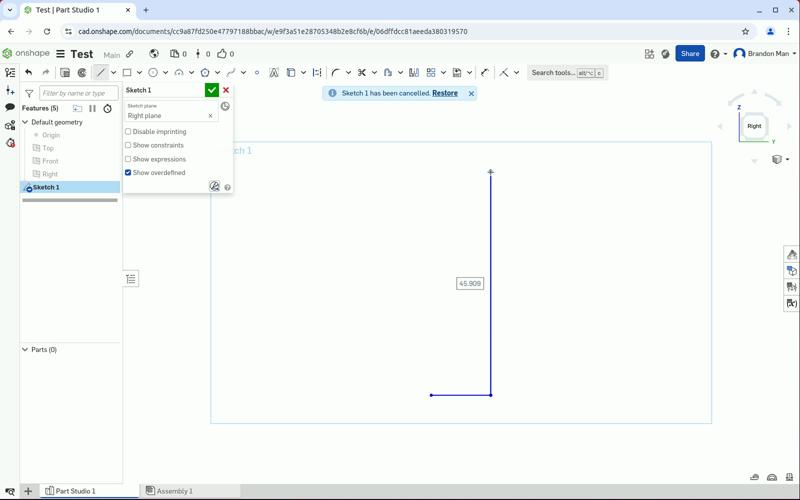
mouse_move(520, 171)
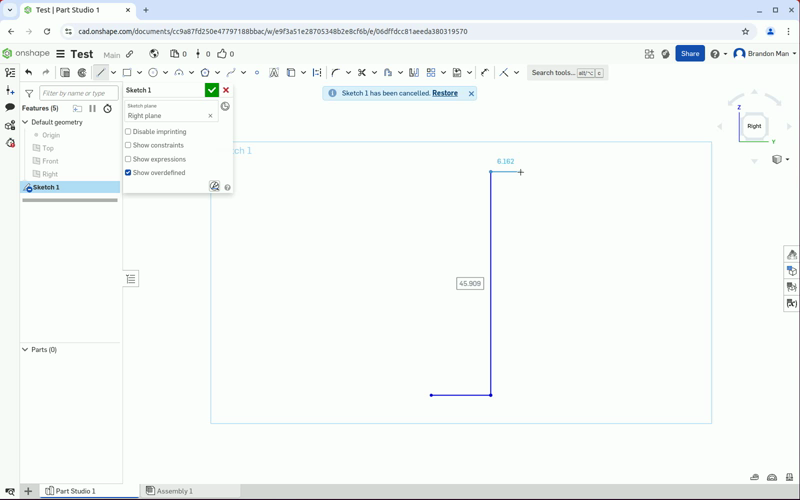
mouse_move(431, 171)
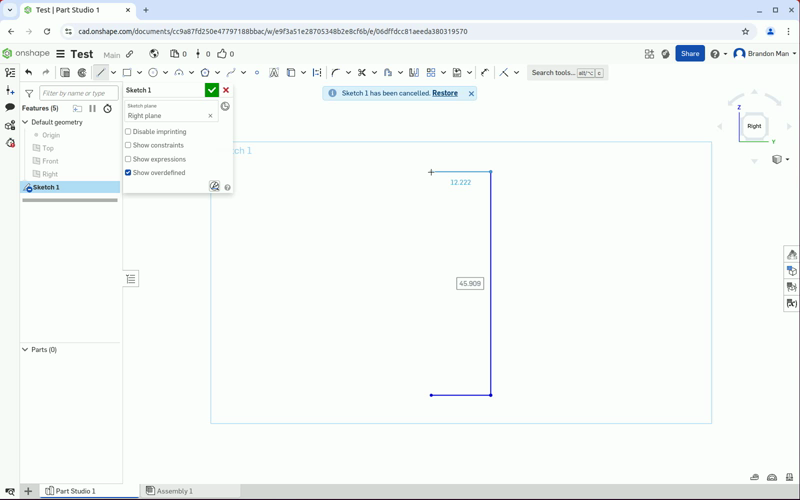
click(431, 171)
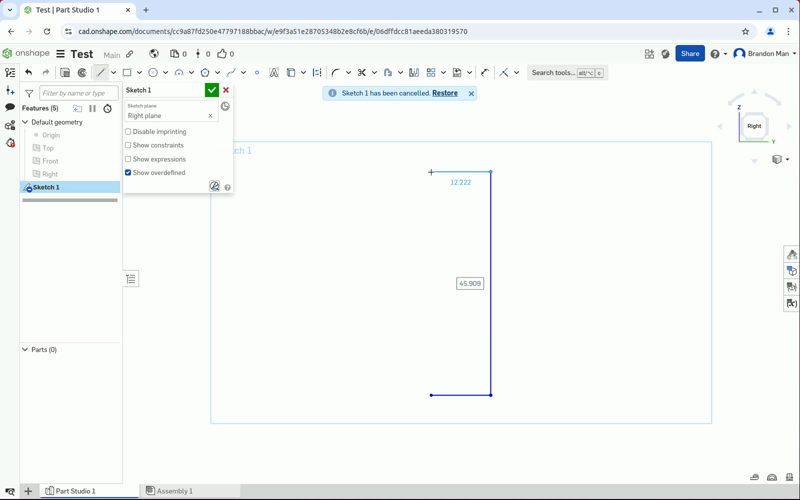
key_up(shift)
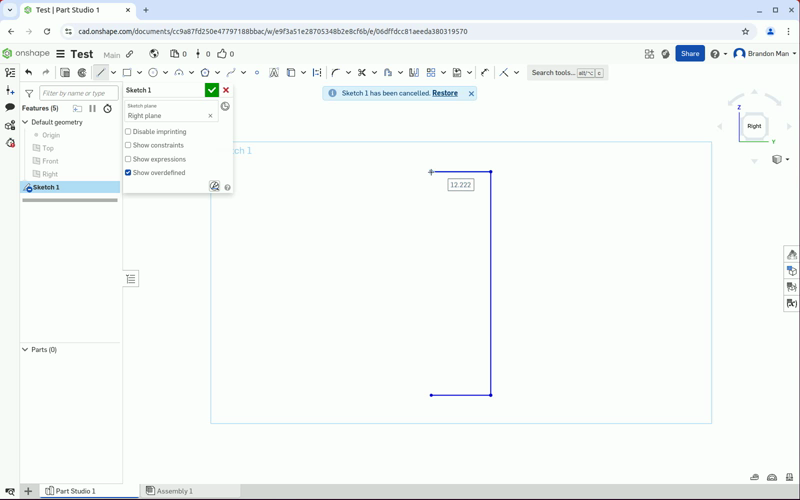
key_down(shift)
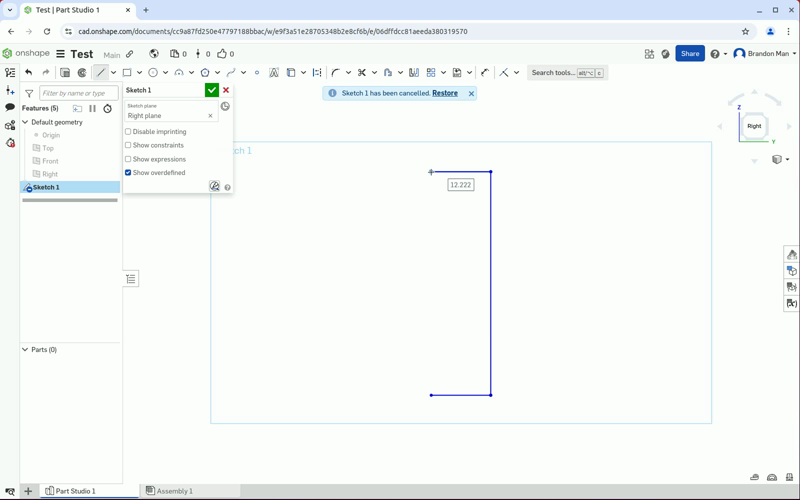
mouse_move(431, 395)
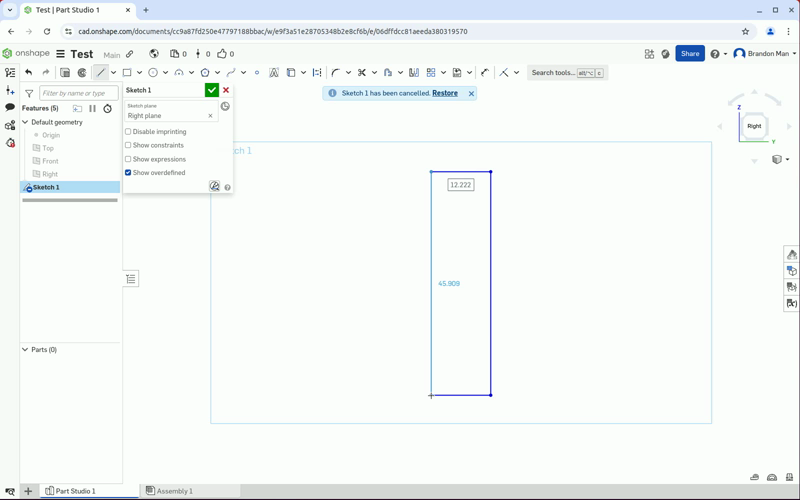
key_up(shift)
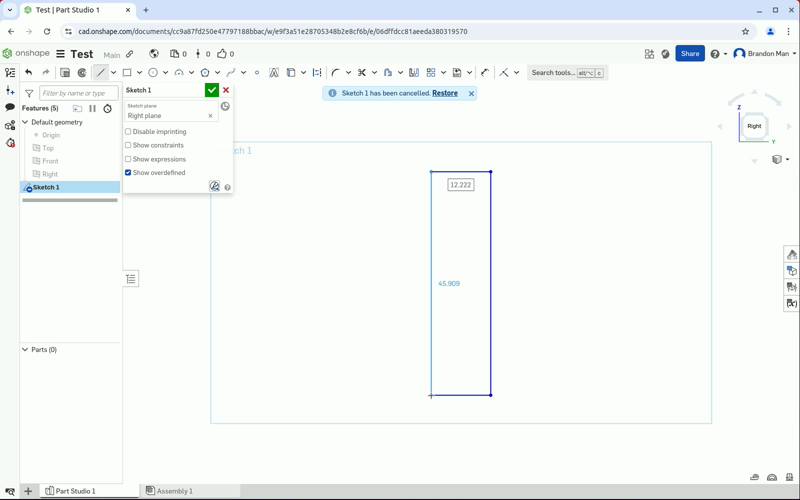
click(431, 395)
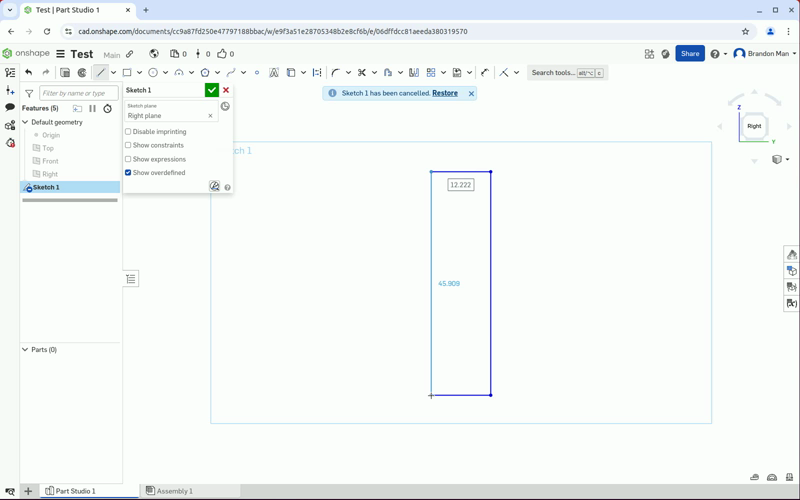
key(esc)
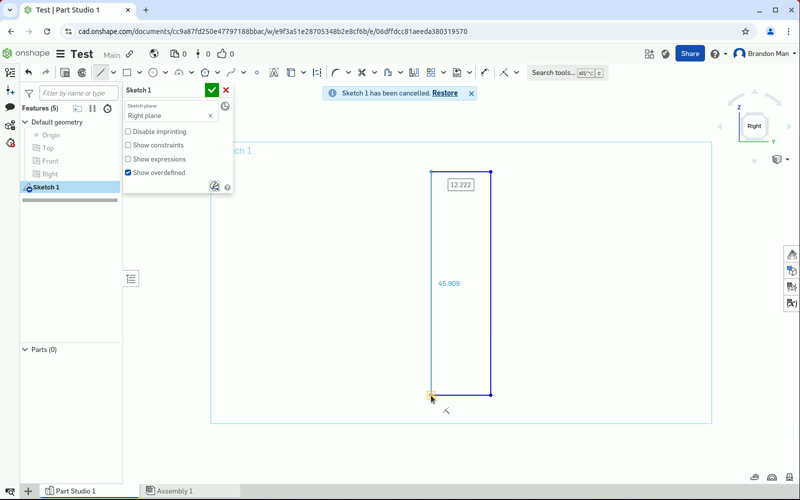
mouse_move(470, 356)
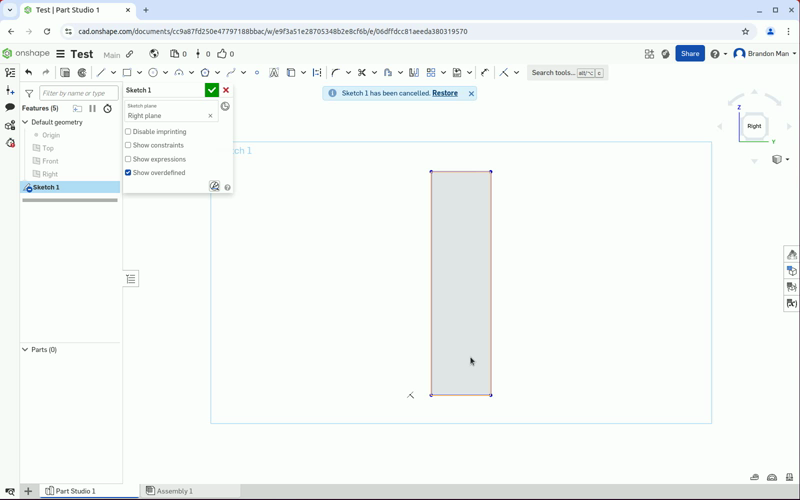
click(470, 356)
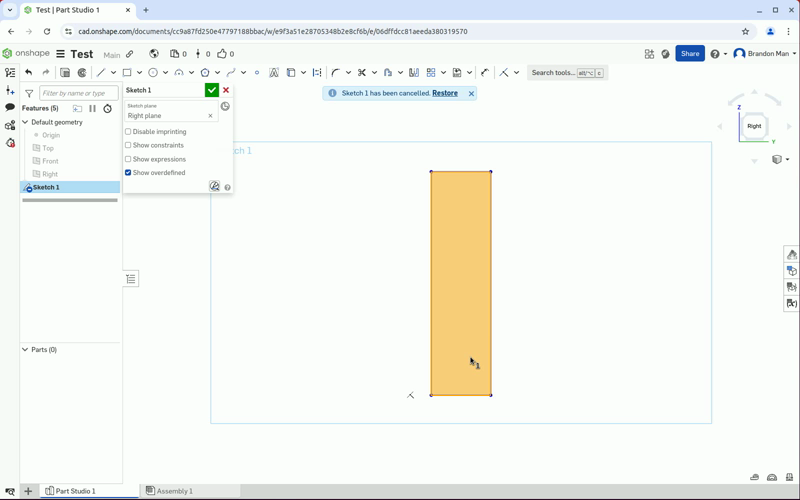
mouse_move(73, 352)
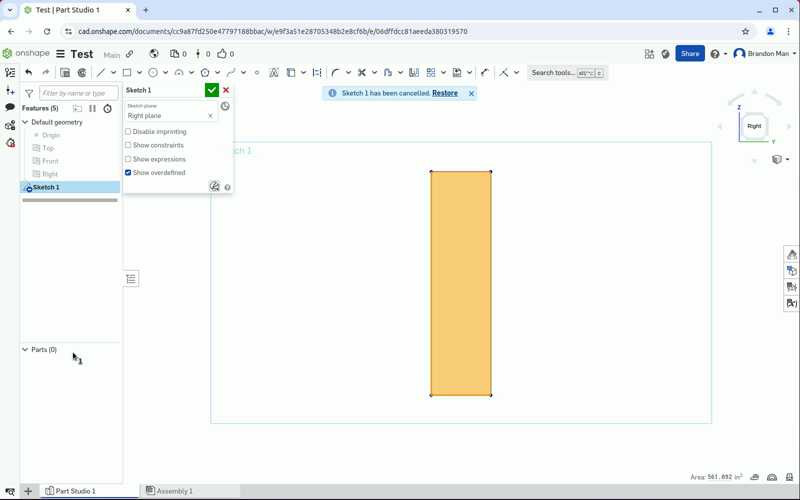
key(shift+y)
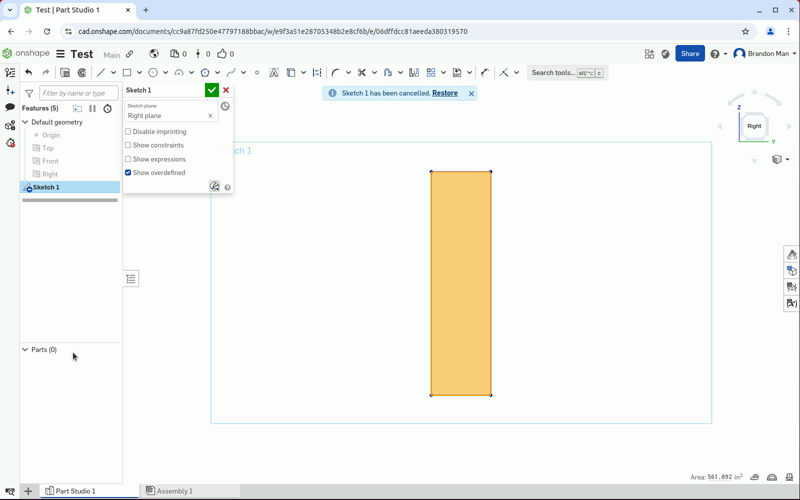
key(shift+e)
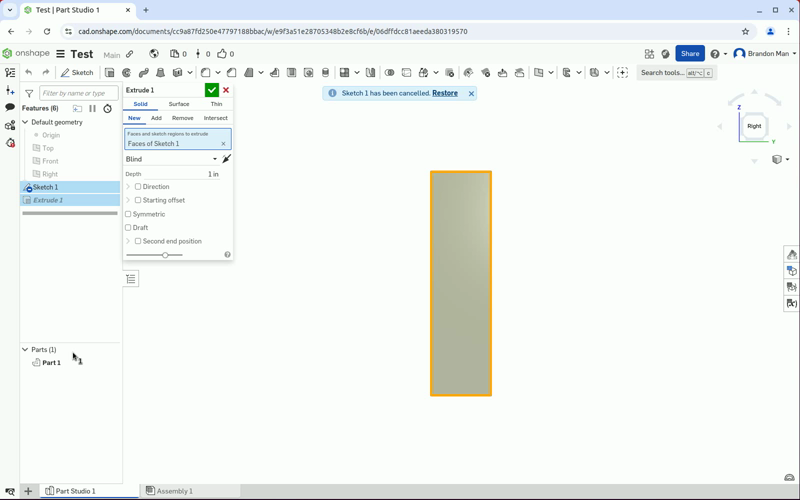
mouse_move(143, 106)
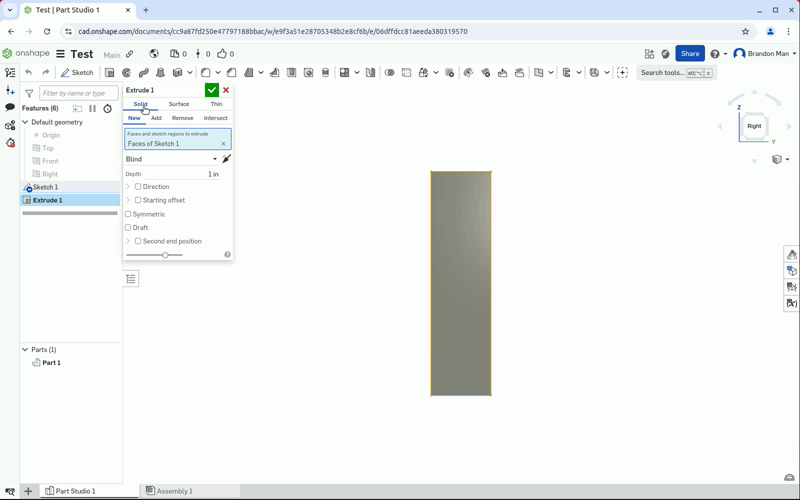
click(143, 106)
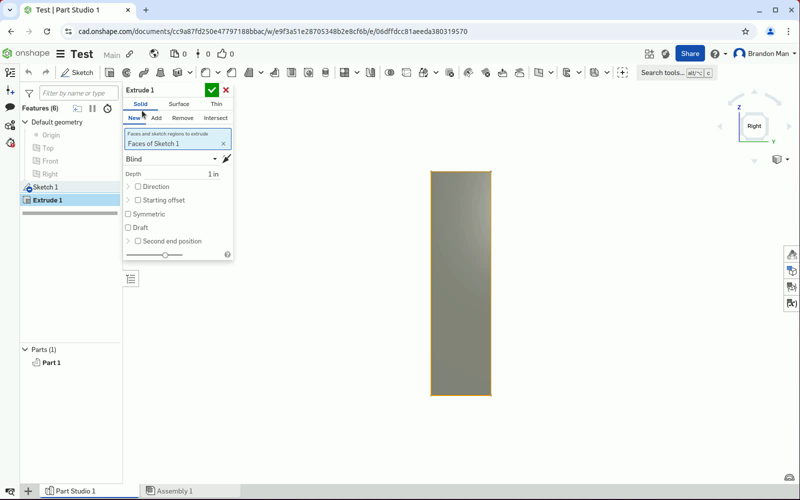
mouse_move(137, 120)
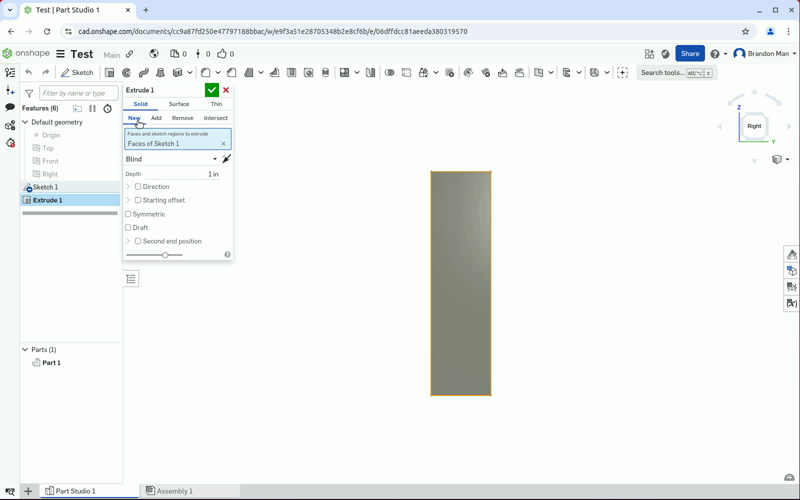
click(137, 120)
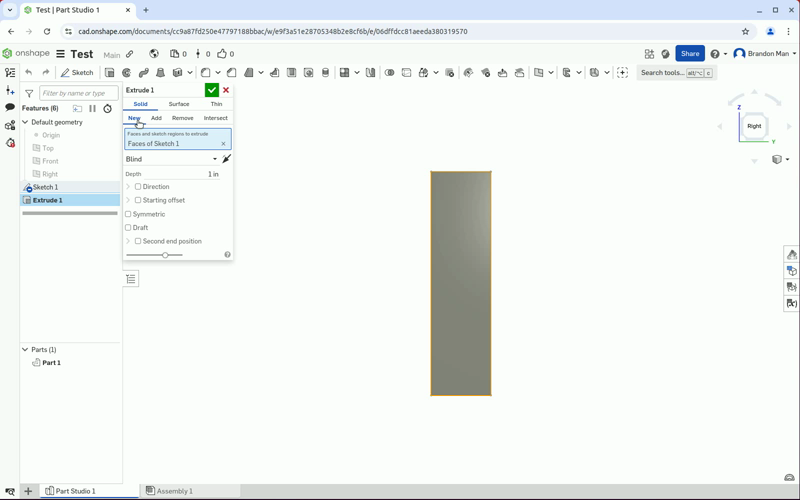
key(tab, 4)
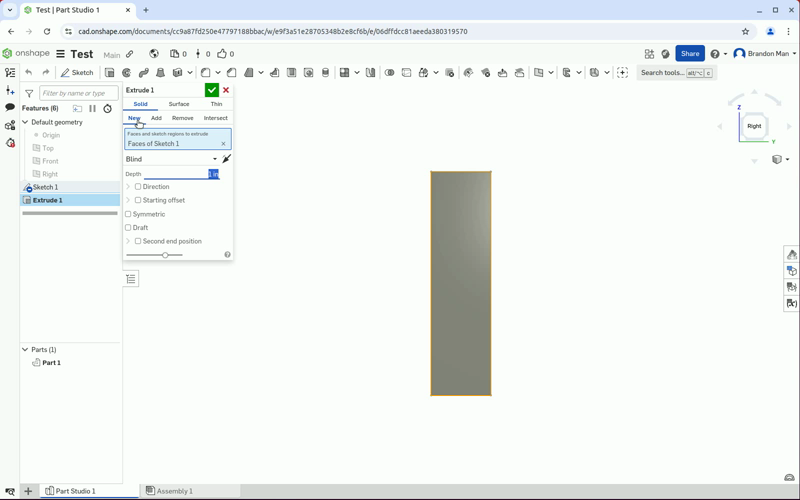
text(0.241)
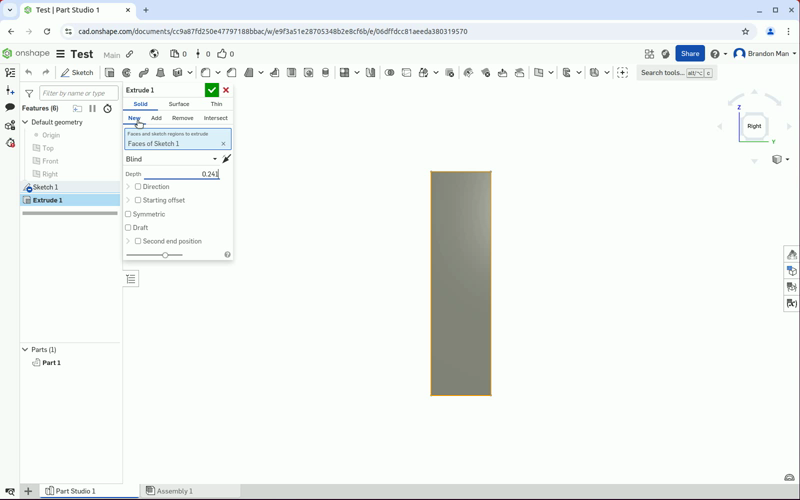
key(enter)
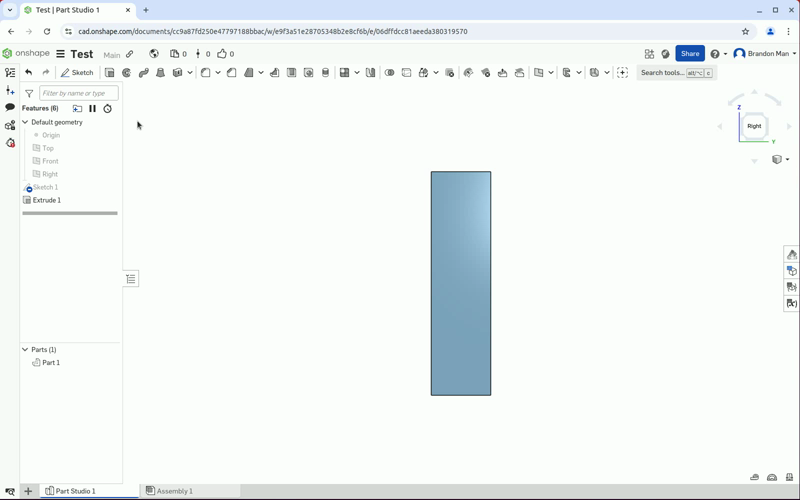
key(shift+h)
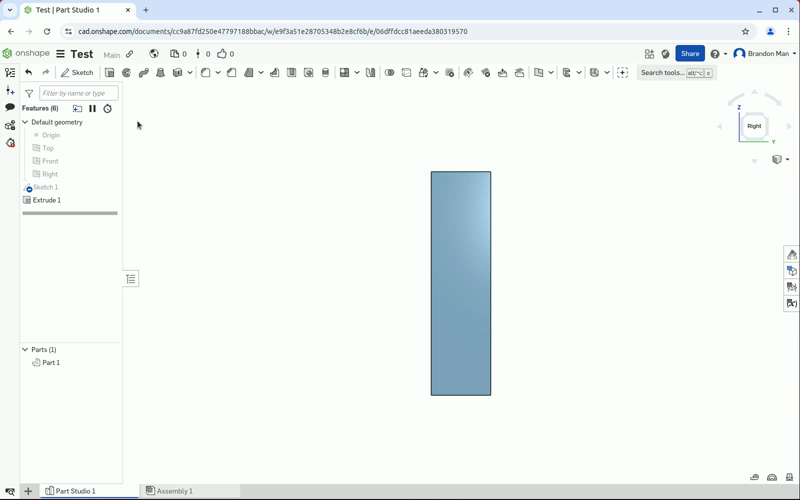
key(shift+h)
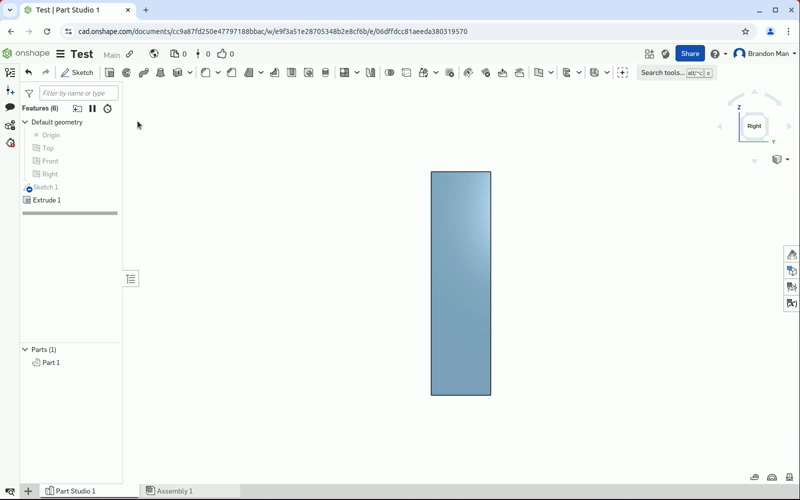
mouse_move(73, 189)
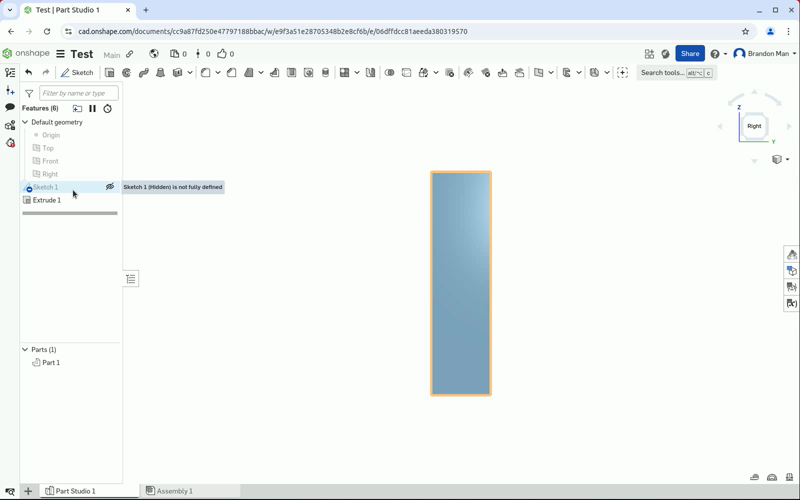
click(73, 189)
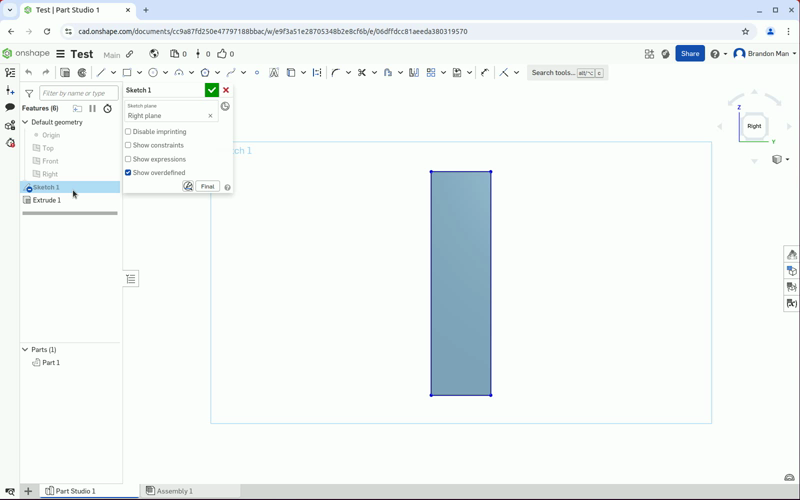
mouse_move(229, 92)
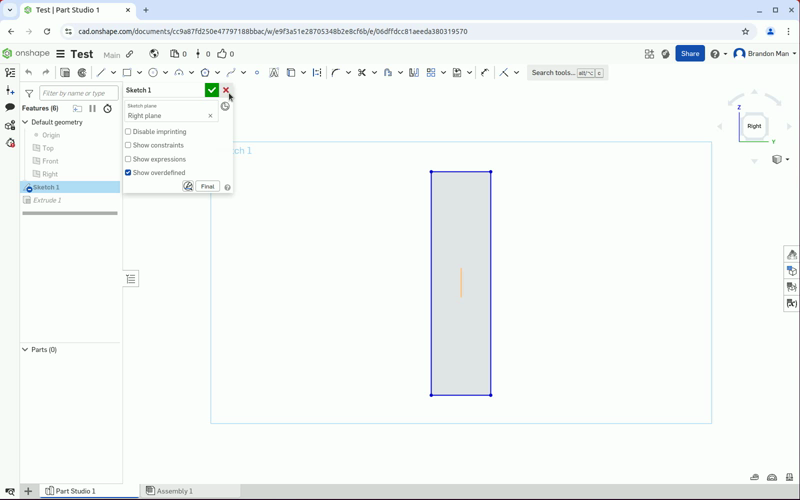
click(229, 92)
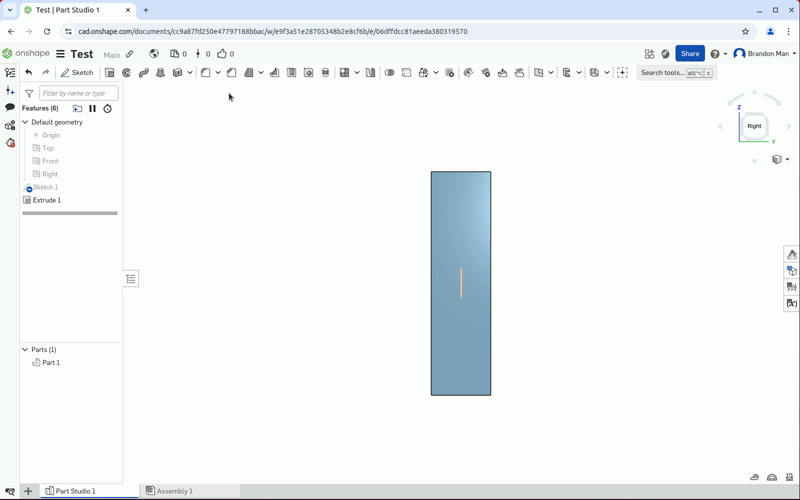
mouse_move(541, 75)
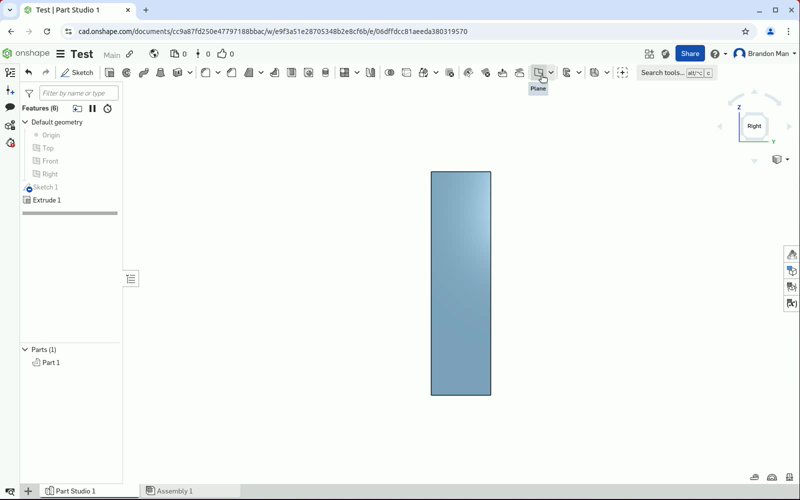
click(541, 75)
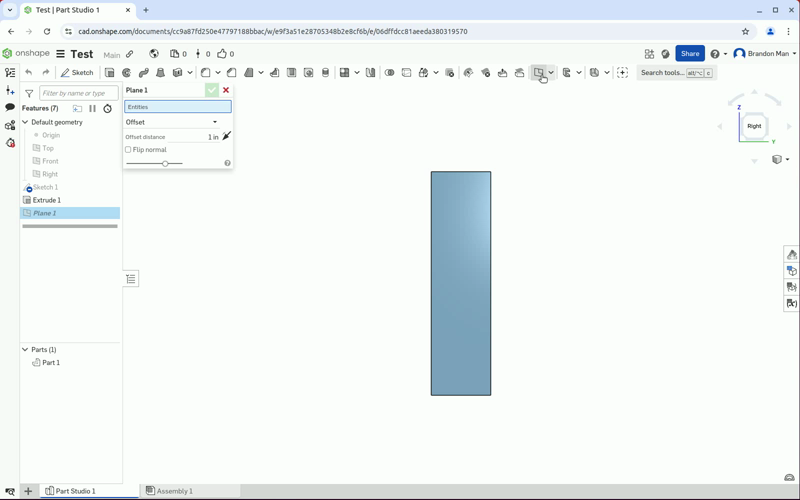
mouse_move(73, 176)
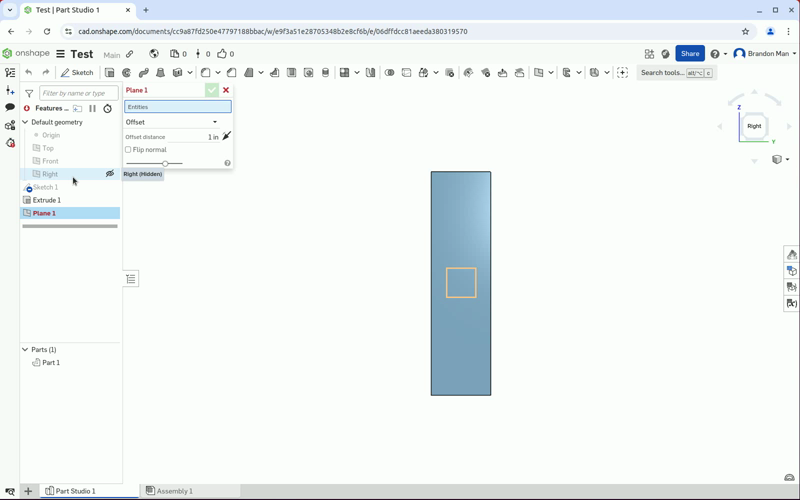
click(73, 176)
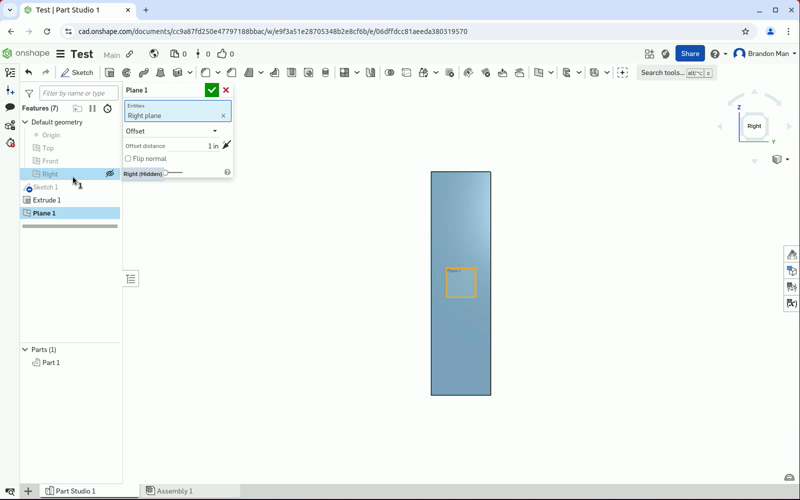
key(tab, 2)
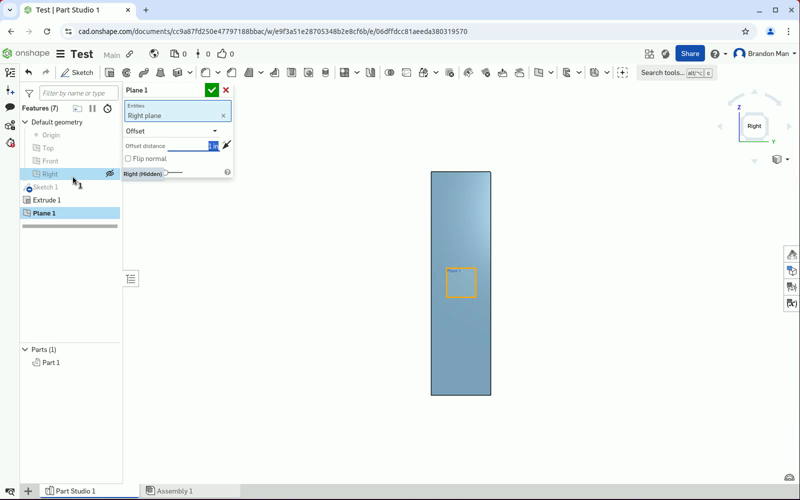
text(0.246)
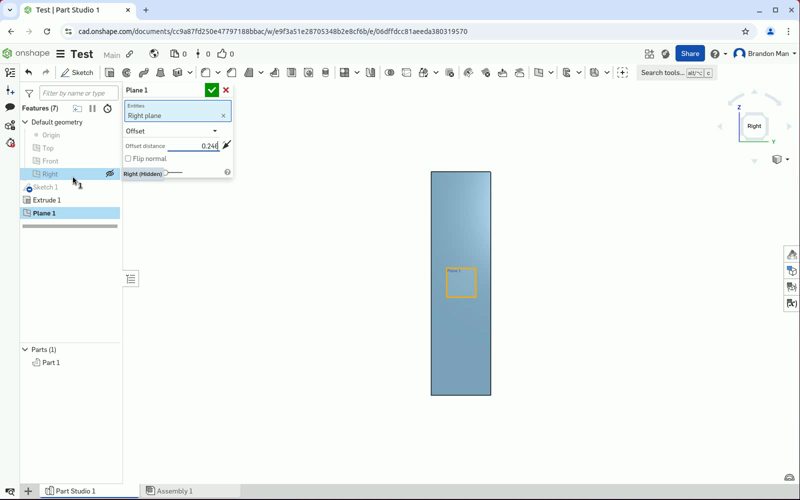
key(enter, 2)
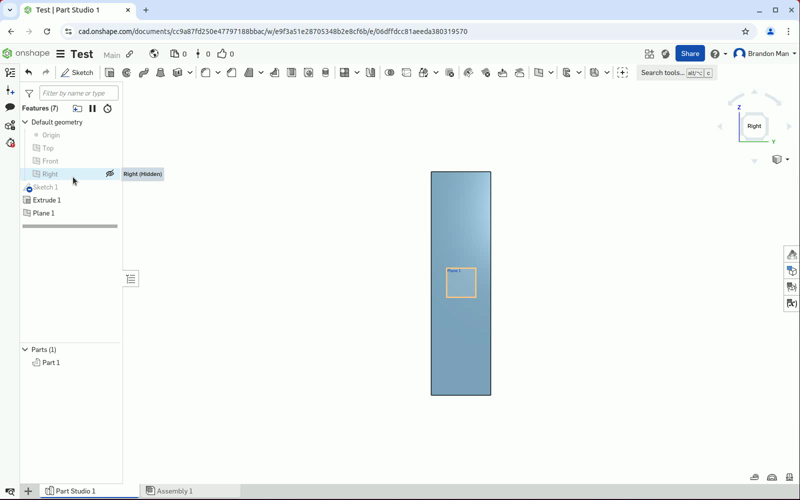
key(shift+s)
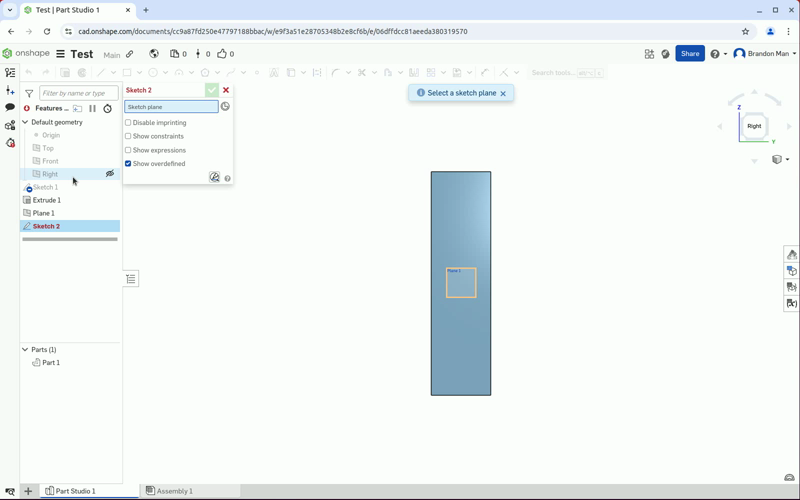
mouse_move(73, 215)
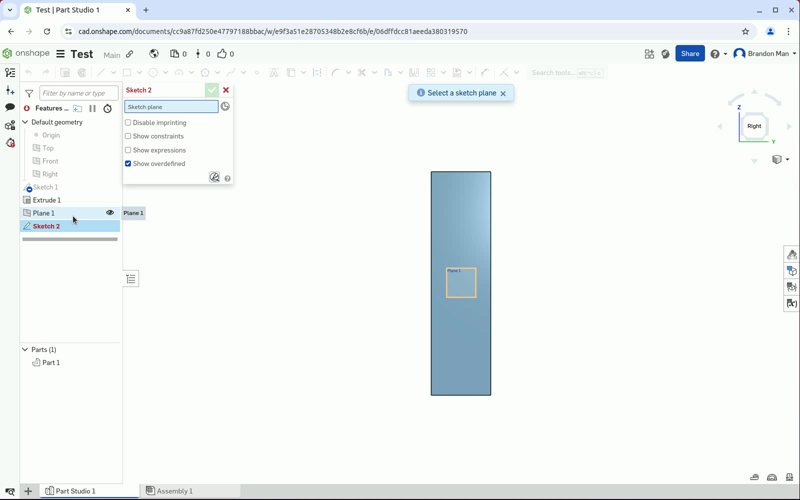
click(73, 215)
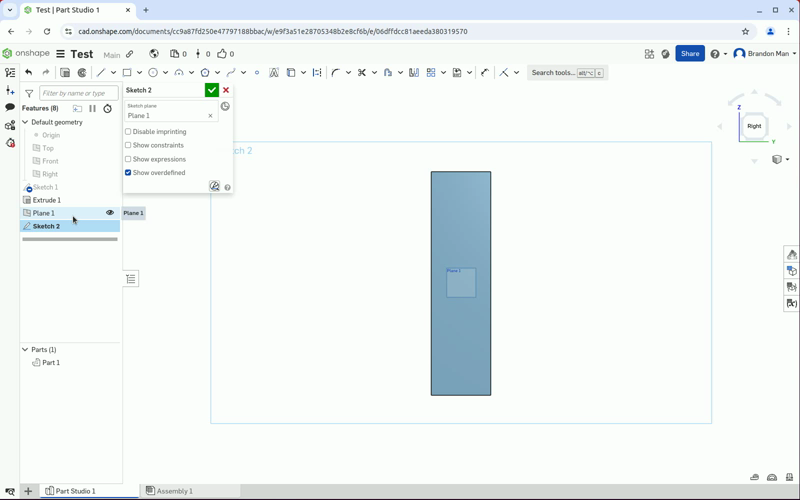
mouse_move(73, 352)
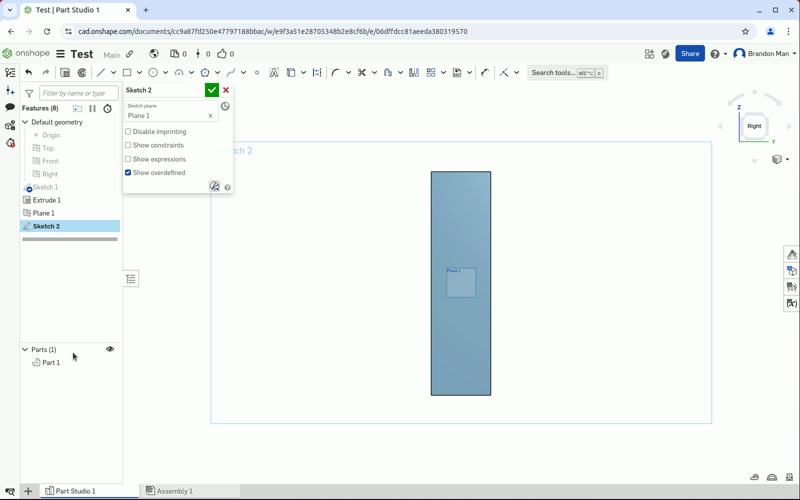
key(y)
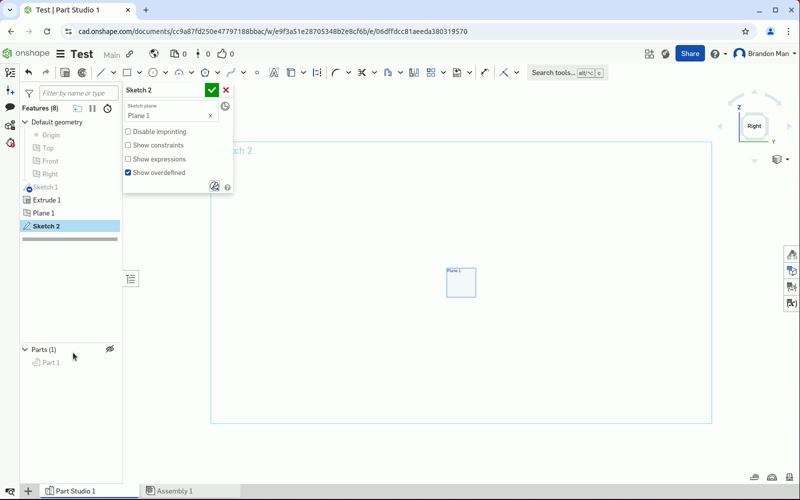
key(l)
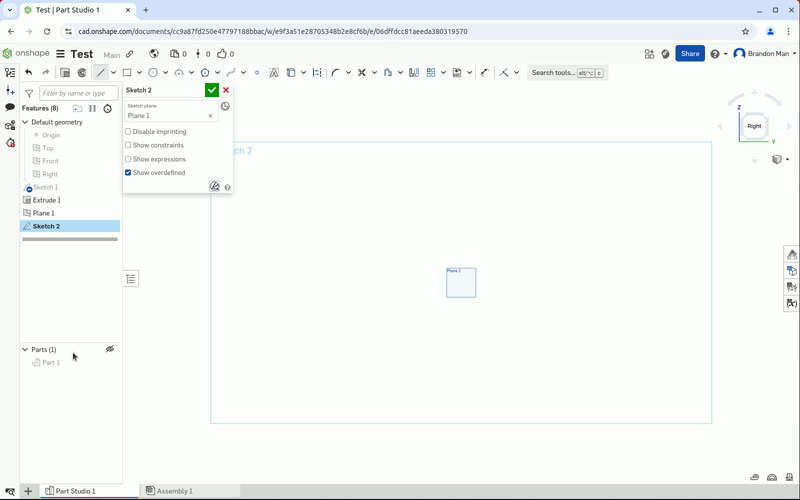
key_down(shift)
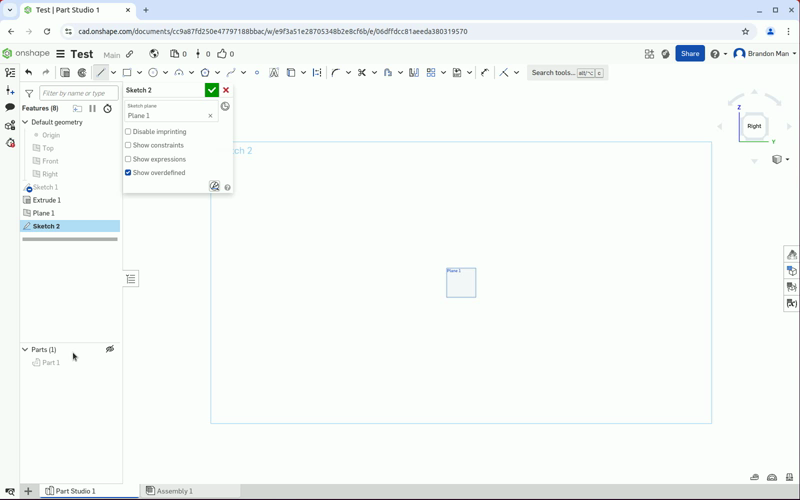
mouse_move(451, 249)
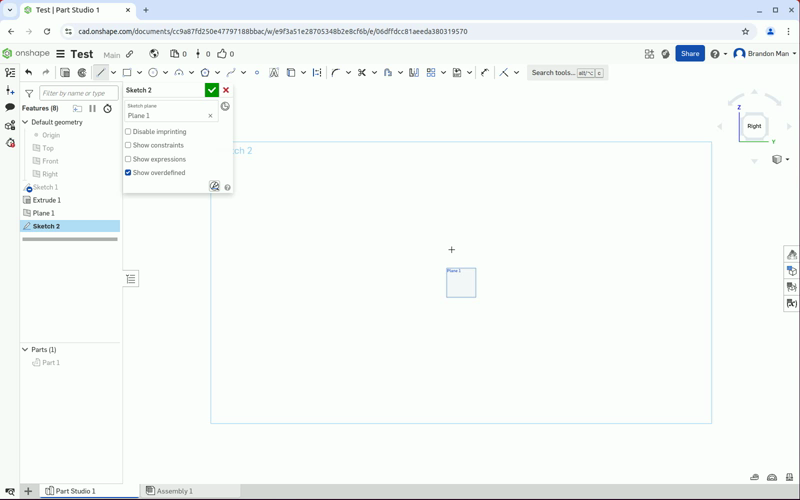
click(451, 249)
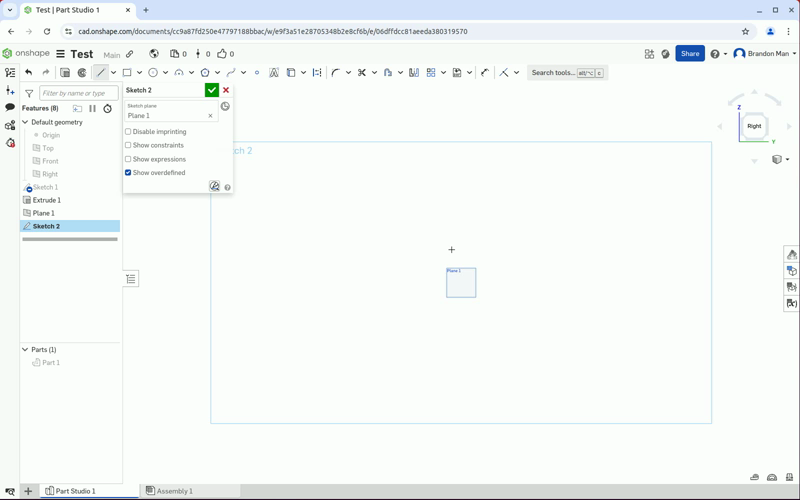
key_up(shift)
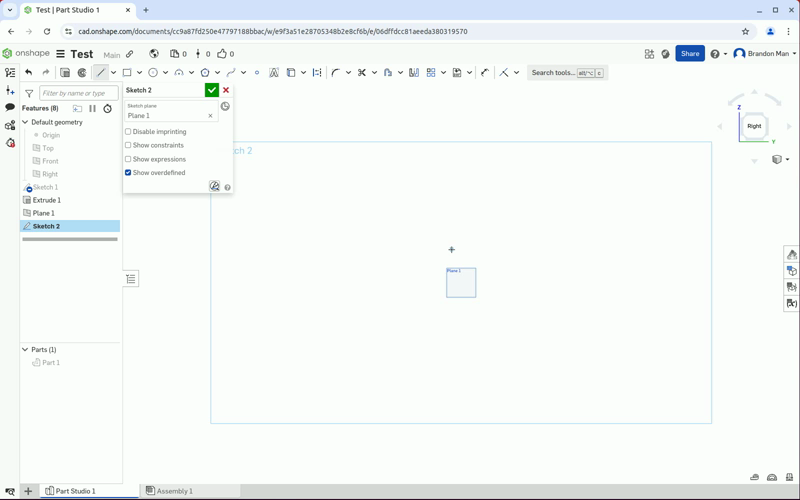
key_down(shift)
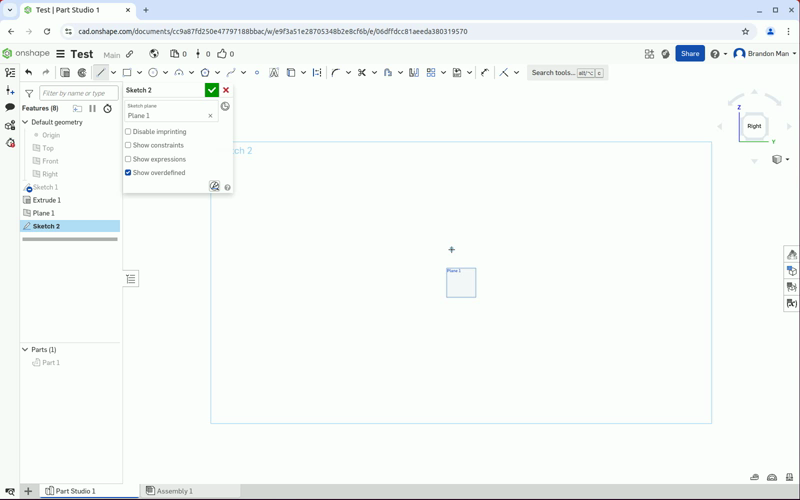
mouse_move(481, 249)
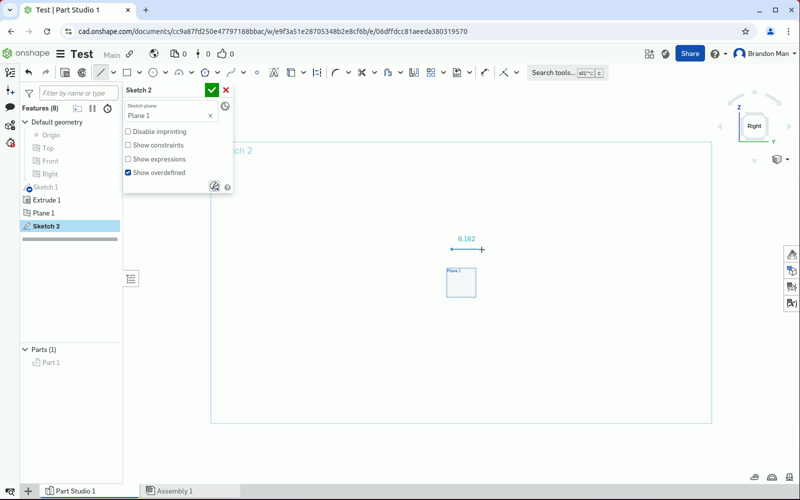
mouse_move(471, 249)
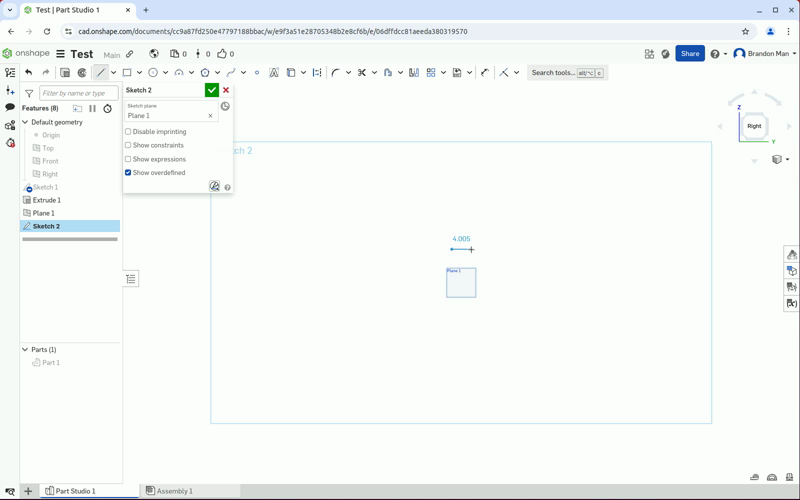
click(471, 249)
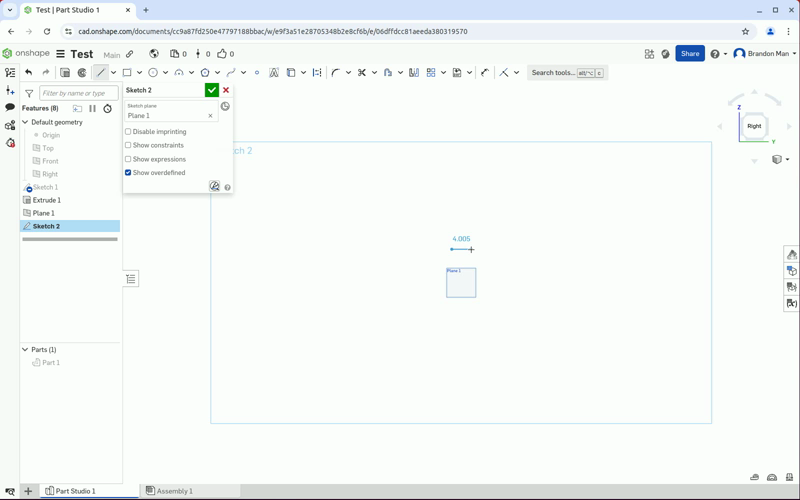
key_up(shift)
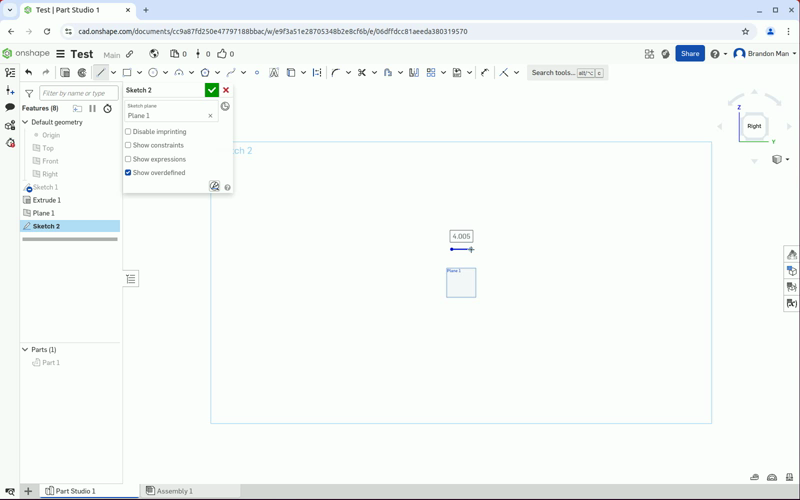
key_down(shift)
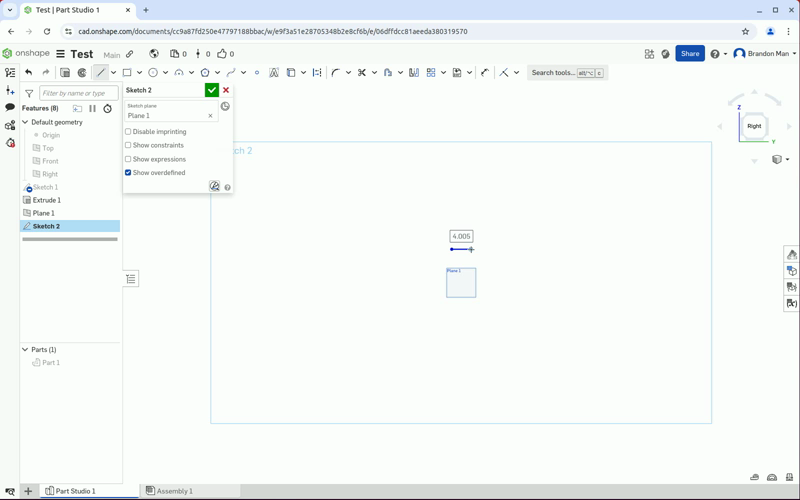
mouse_move(501, 249)
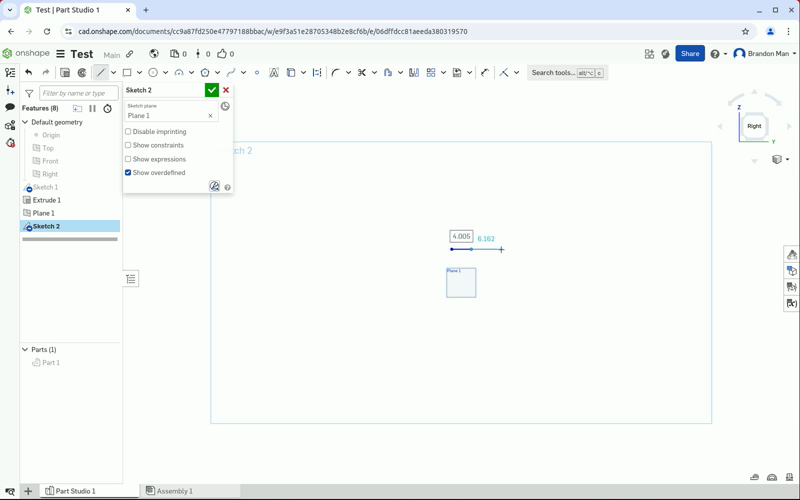
mouse_move(471, 209)
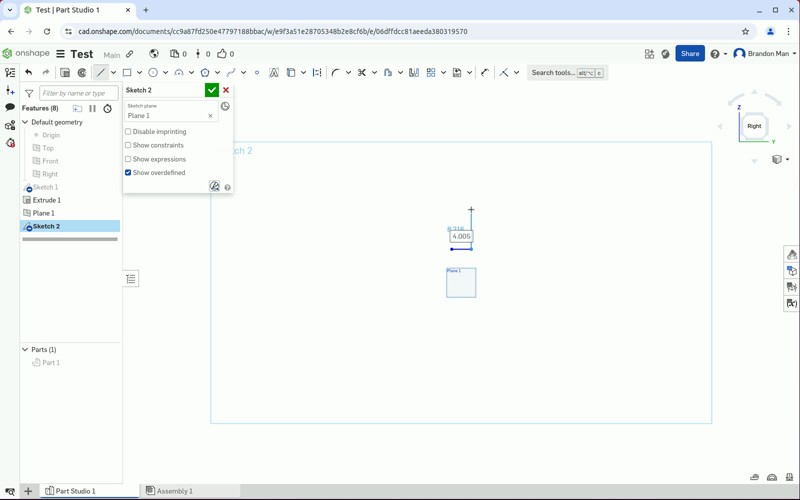
click(471, 209)
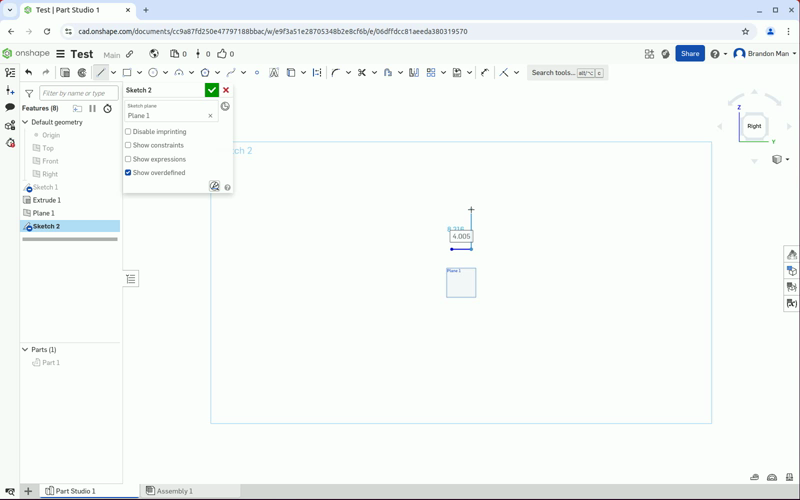
key_up(shift)
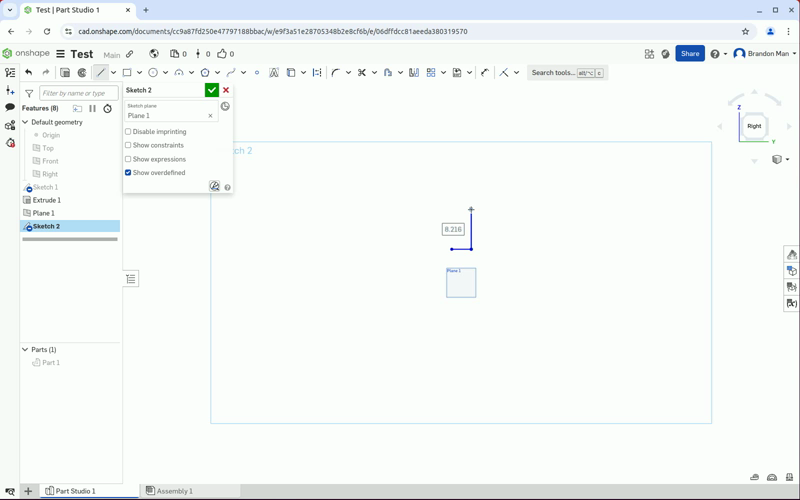
key_down(shift)
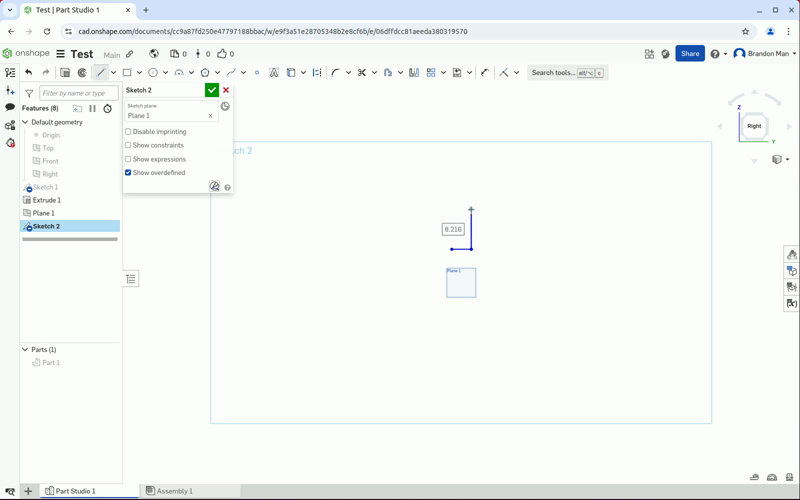
mouse_move(501, 209)
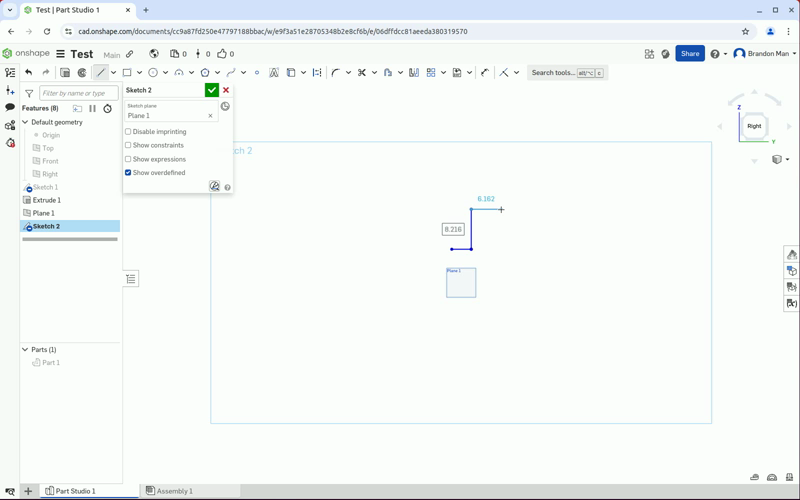
mouse_move(451, 209)
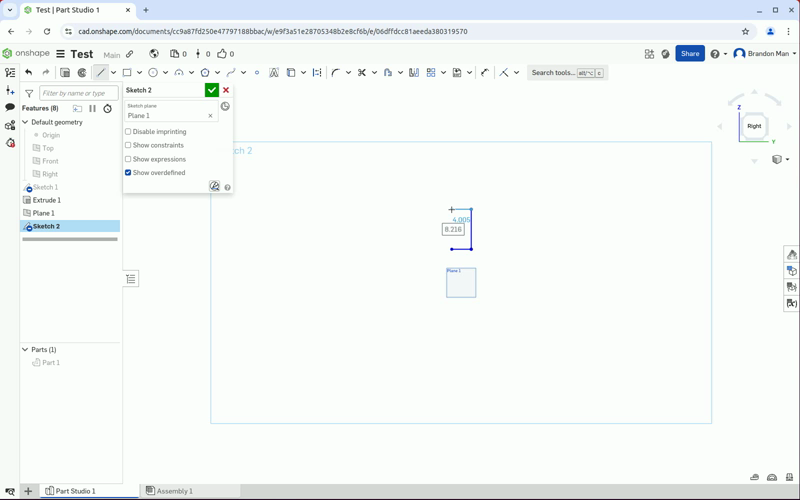
click(451, 209)
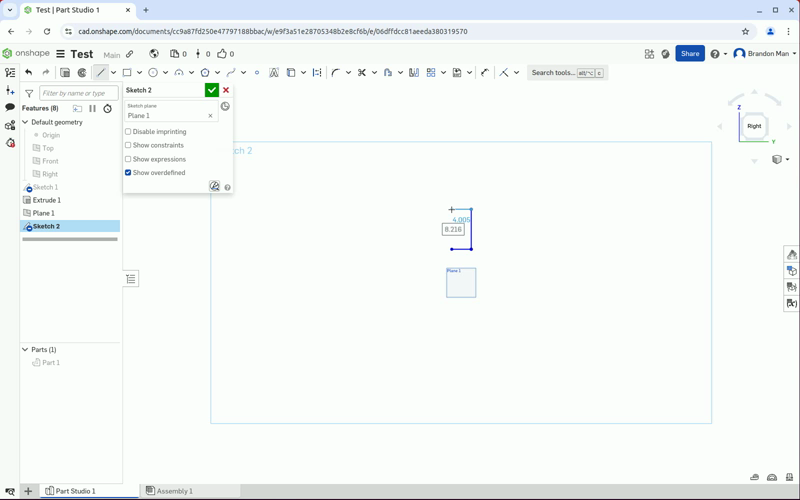
key_up(shift)
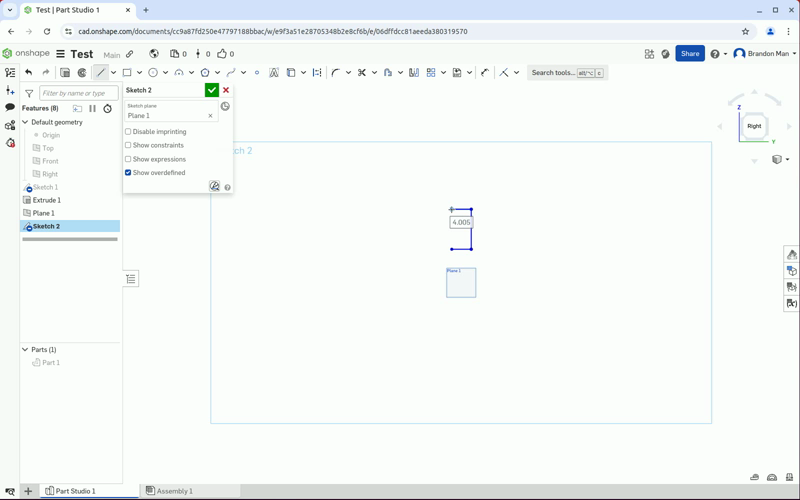
mouse_move(481, 209)
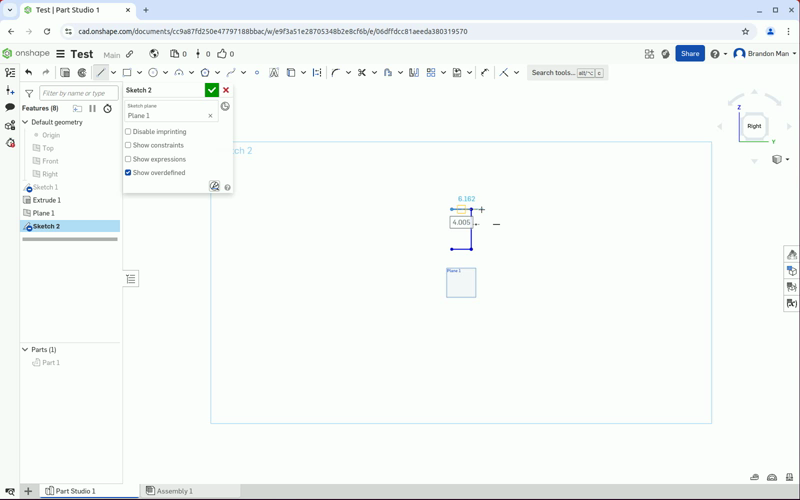
key_down(shift)
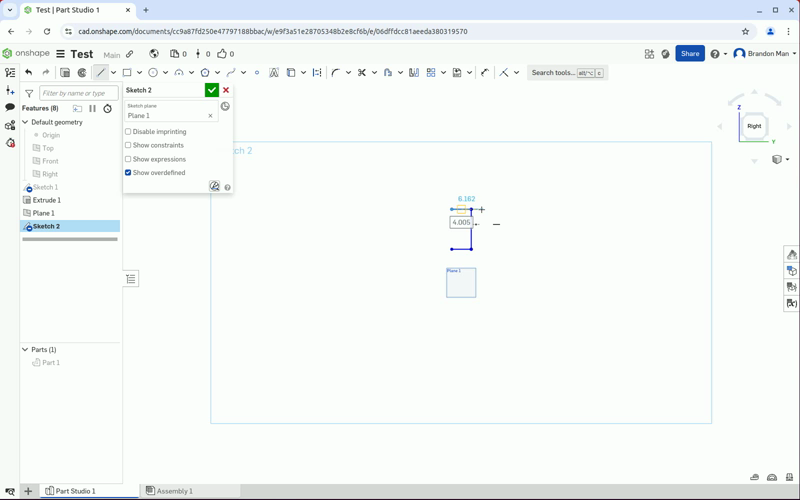
mouse_move(451, 249)
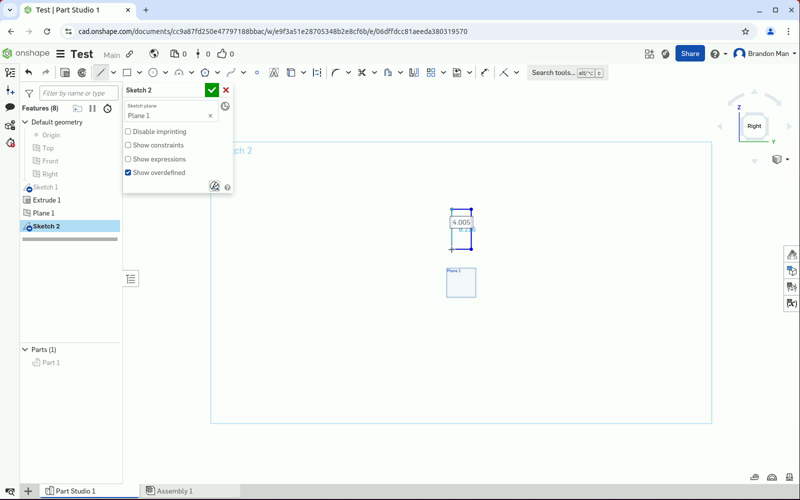
key_up(shift)
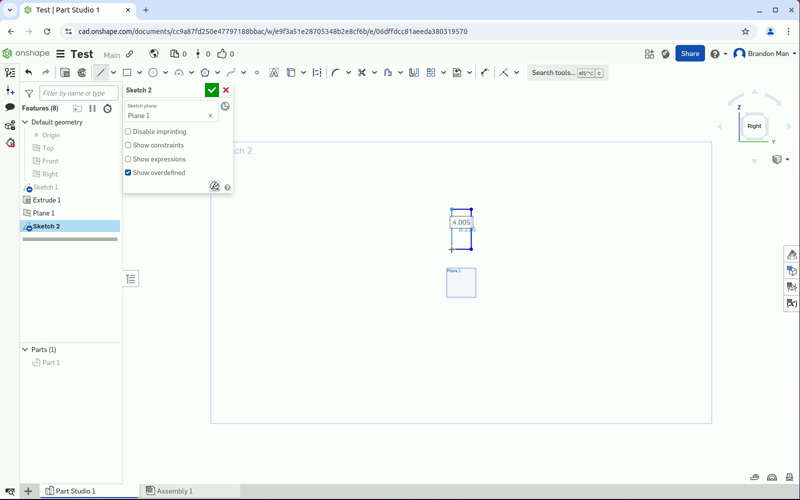
click(451, 249)
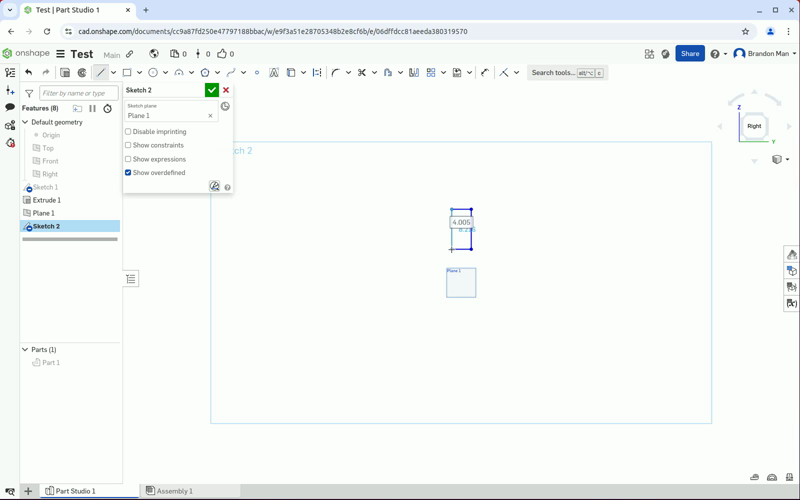
key(esc)
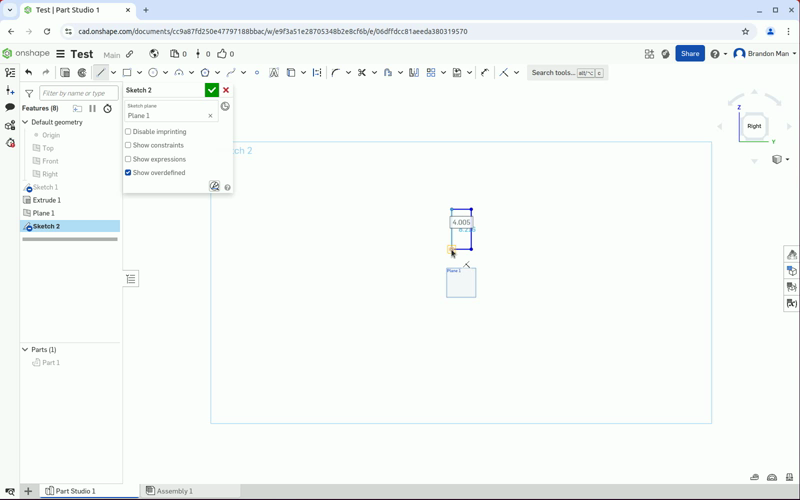
mouse_move(468, 223)
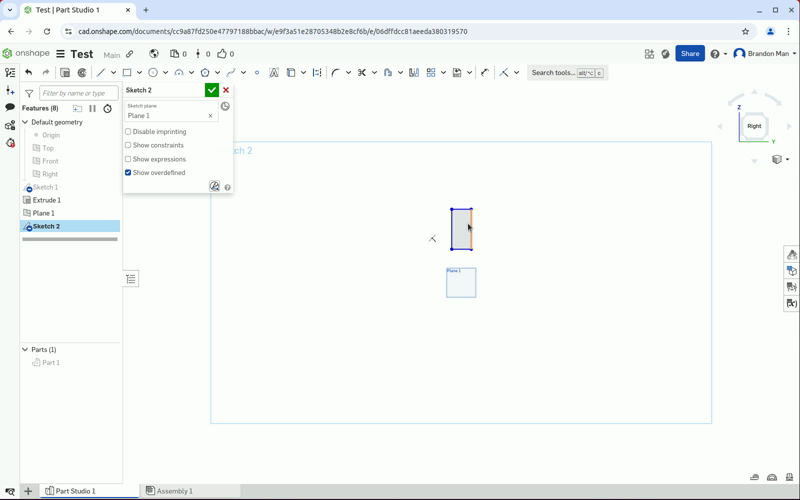
scroll(6)
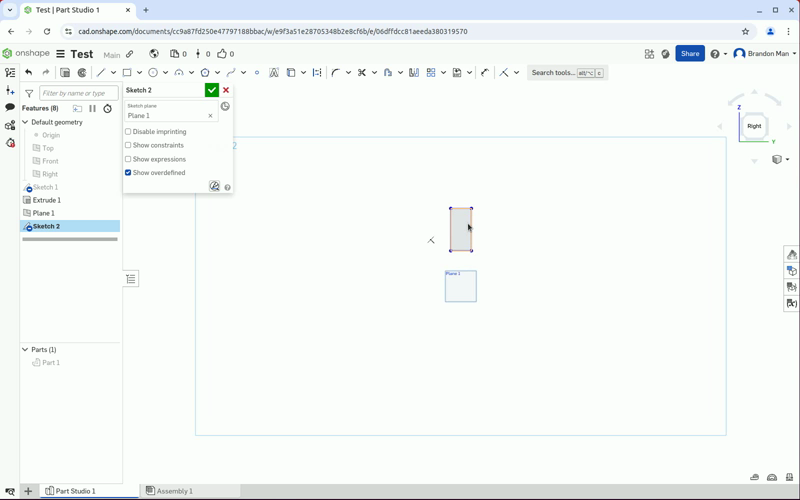
scroll(6)
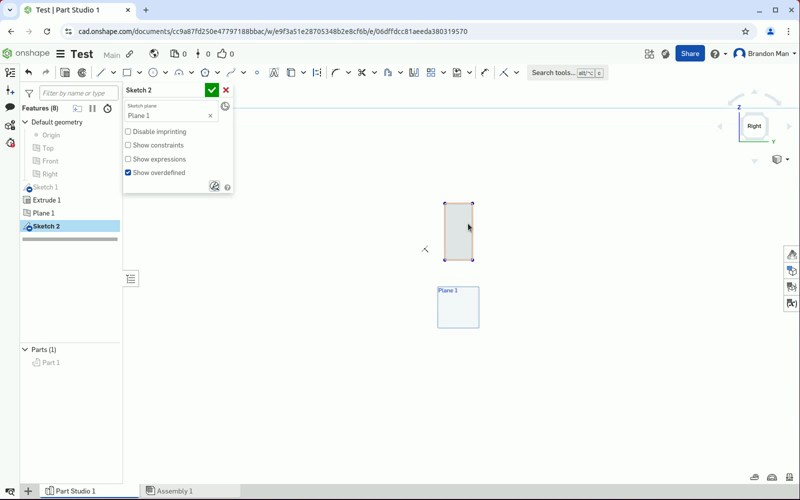
scroll(6)
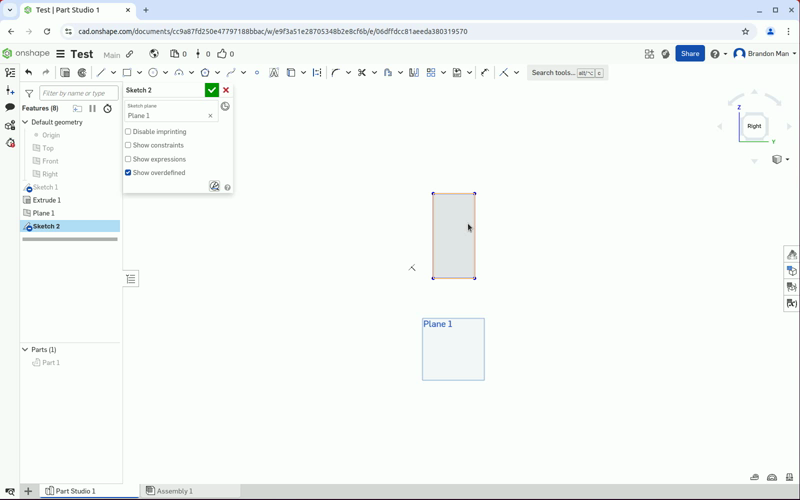
scroll(6)
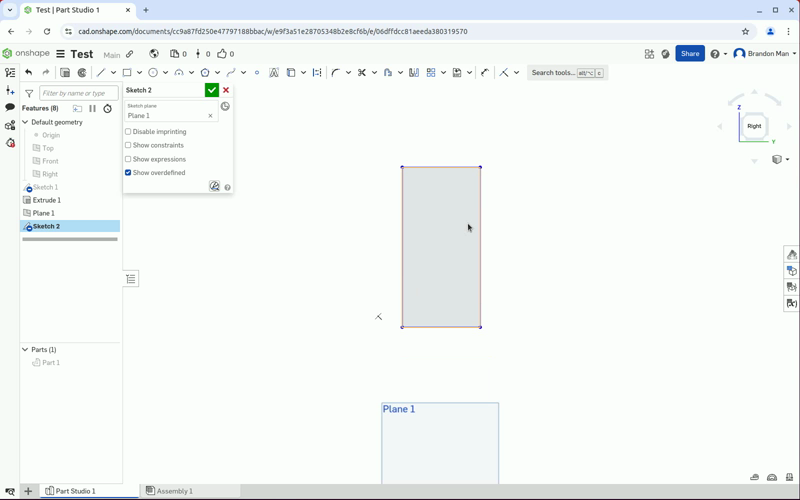
scroll(6)
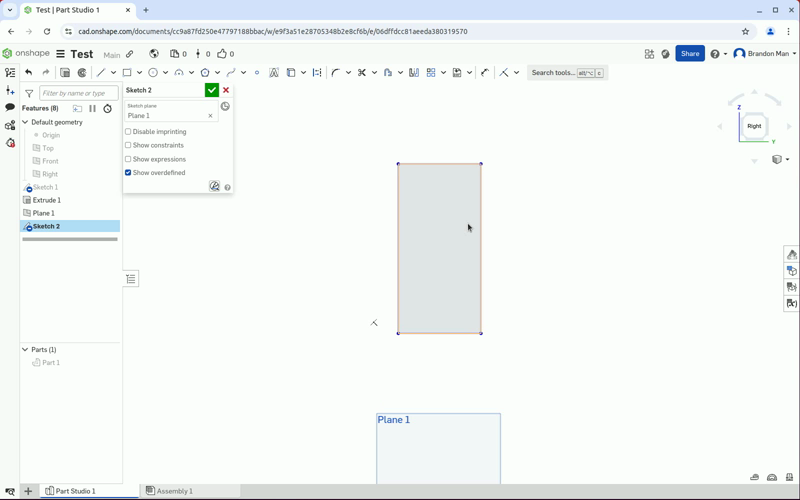
scroll(6)
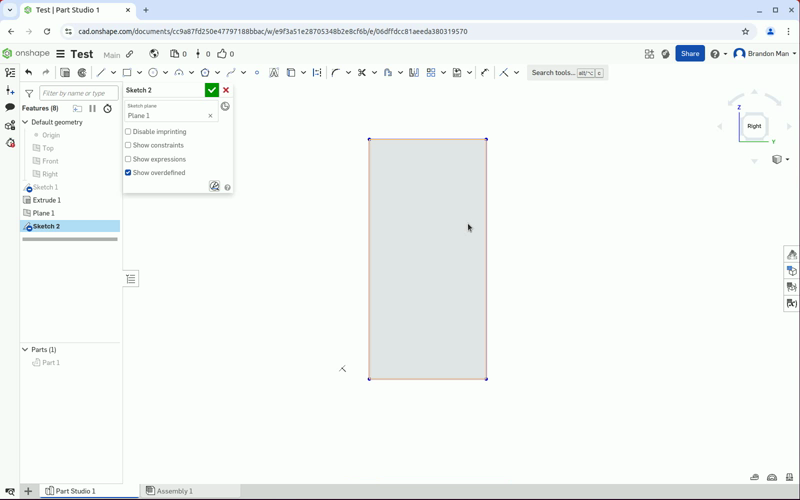
scroll(6)
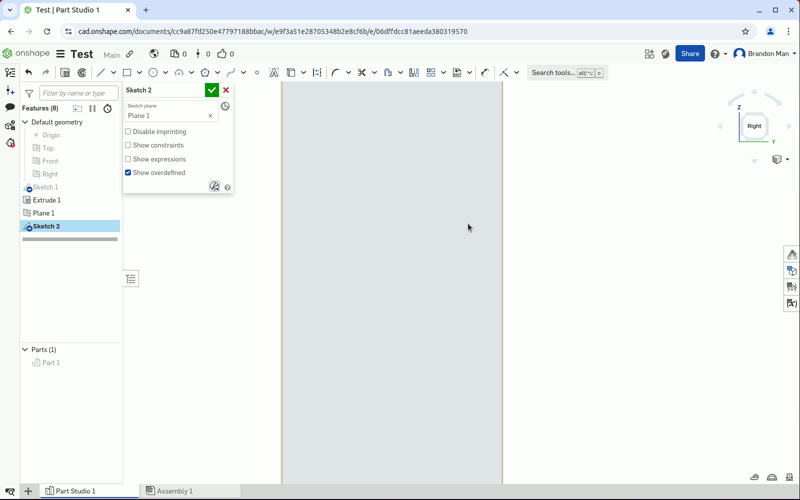
click(468, 223)
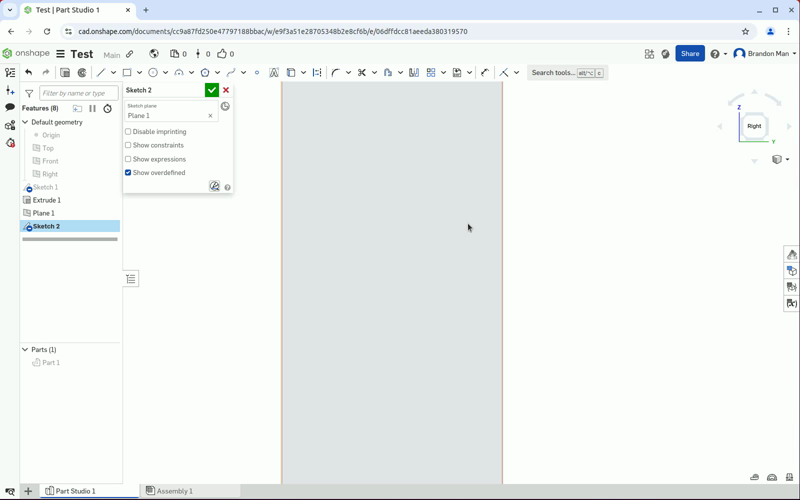
scroll(-6)
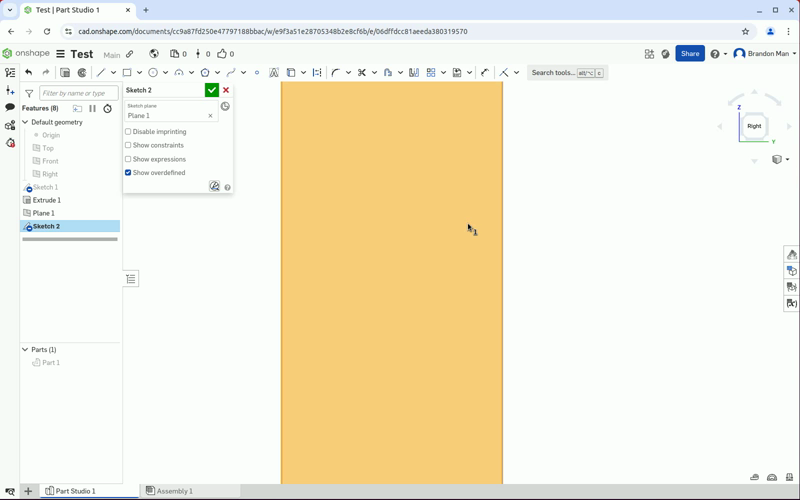
scroll(-6)
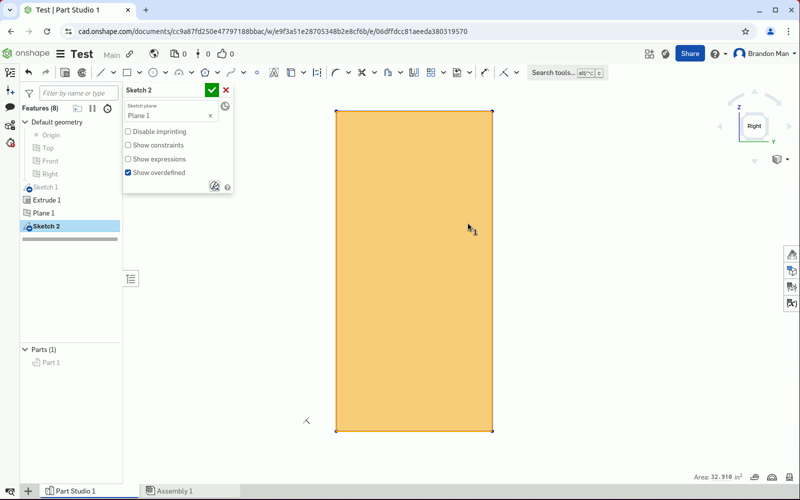
scroll(-6)
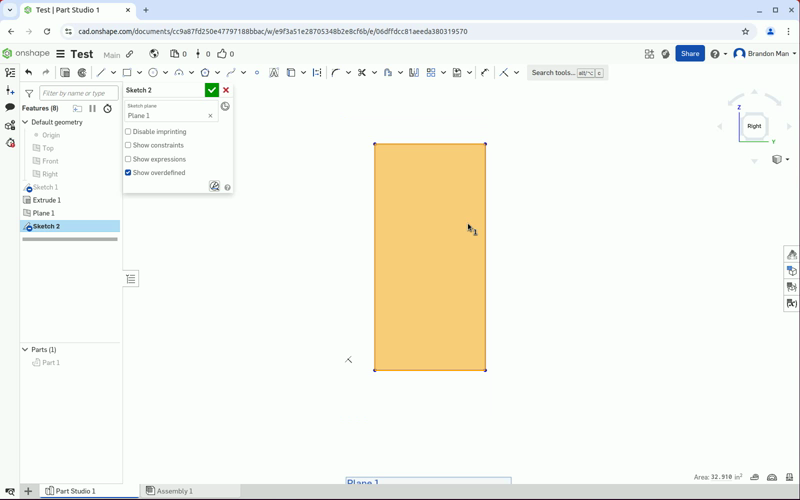
scroll(-6)
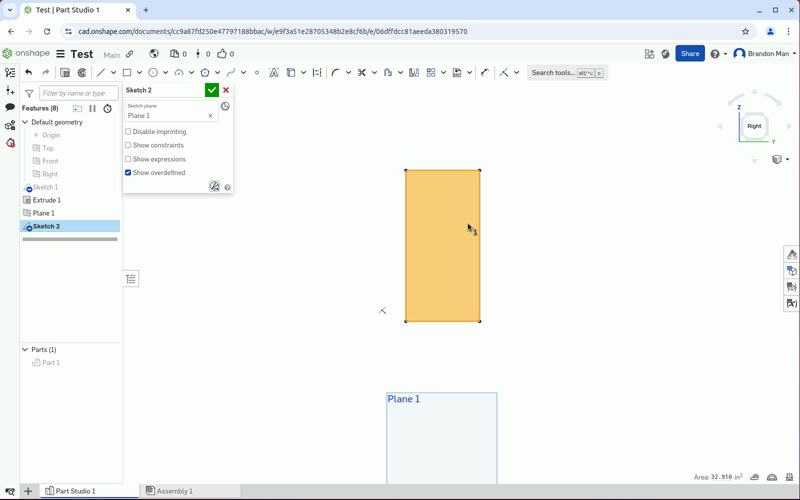
scroll(-6)
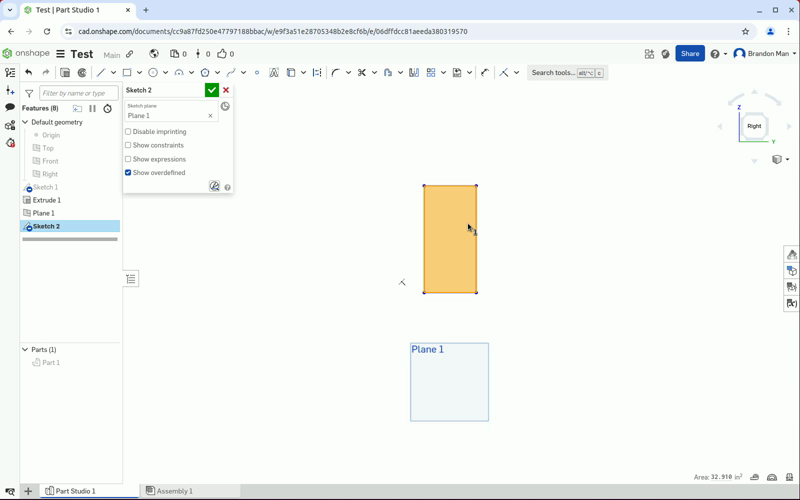
scroll(-6)
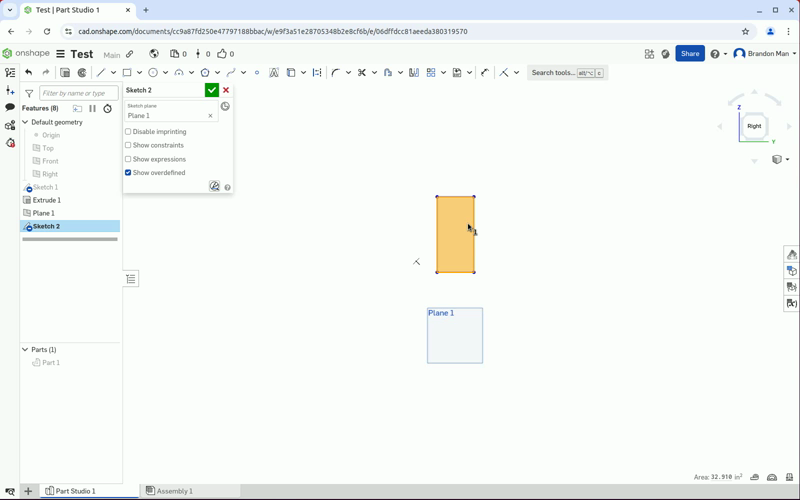
scroll(-6)
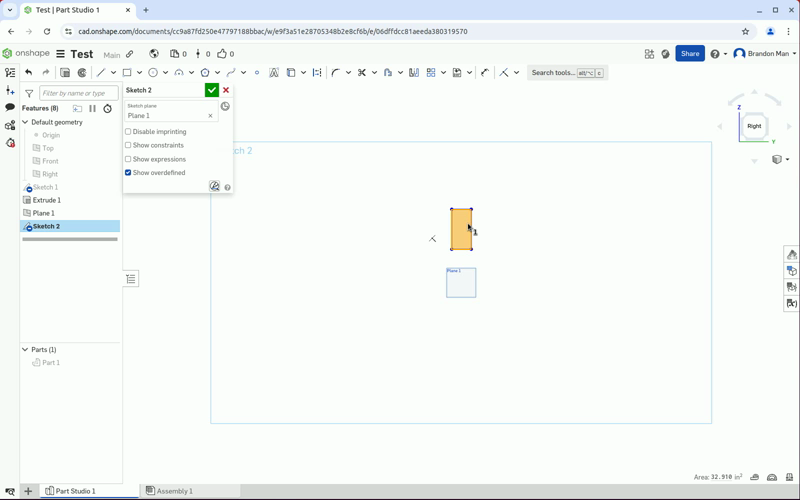
mouse_move(73, 352)
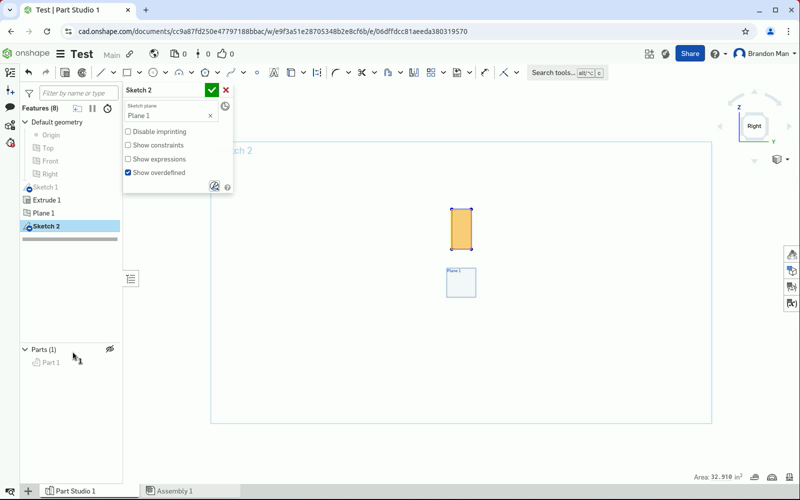
key(shift+y)
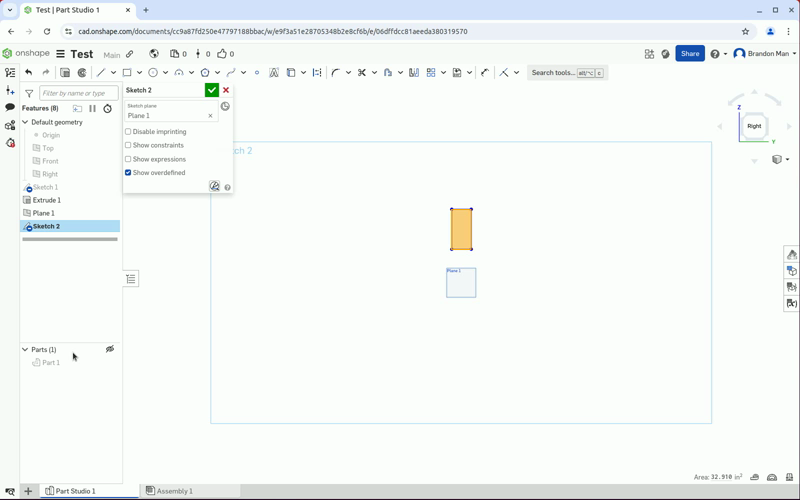
key(shift+e)
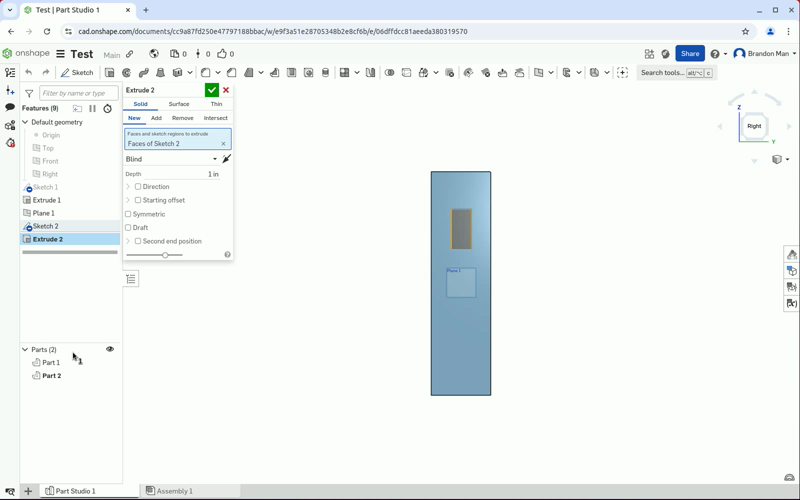
mouse_move(143, 106)
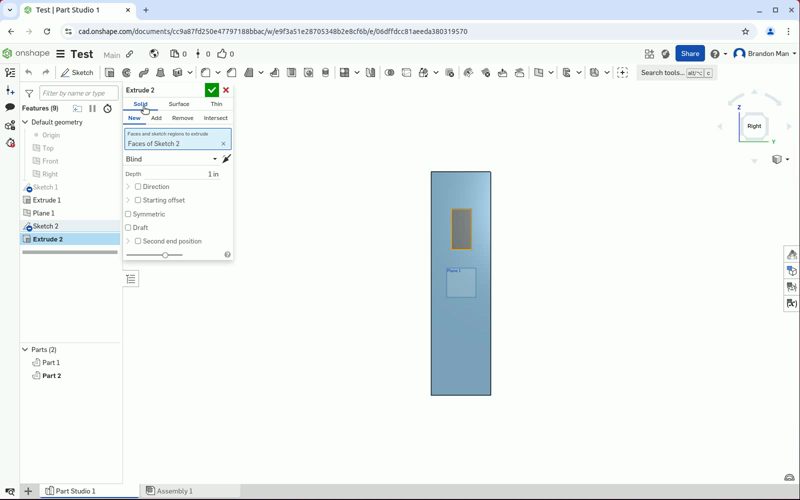
click(143, 106)
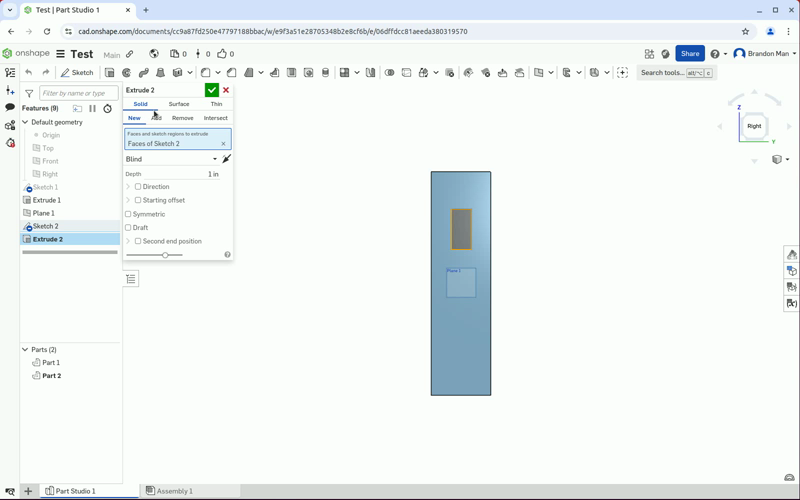
mouse_move(186, 120)
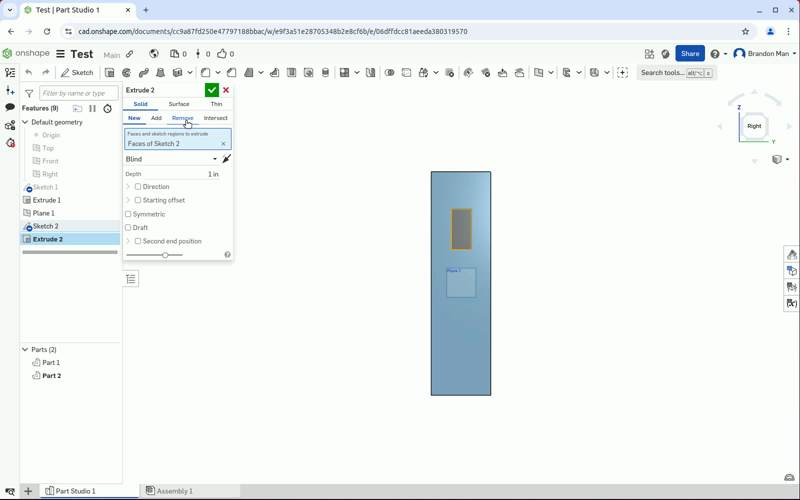
click(186, 120)
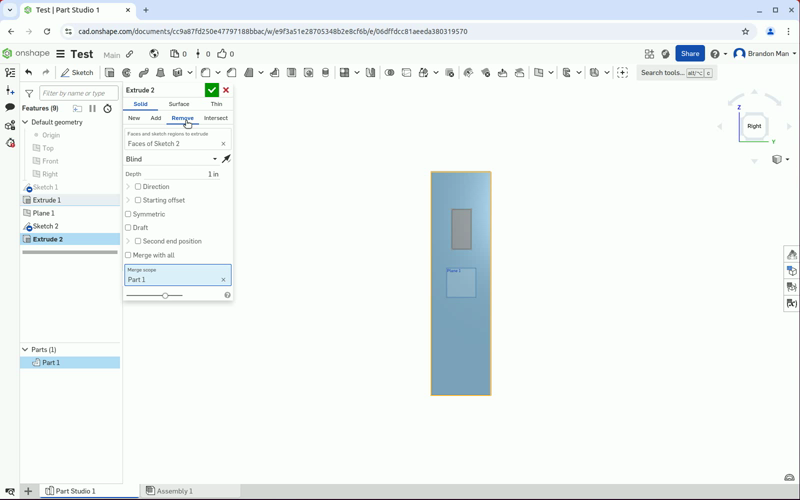
key(tab, 4)
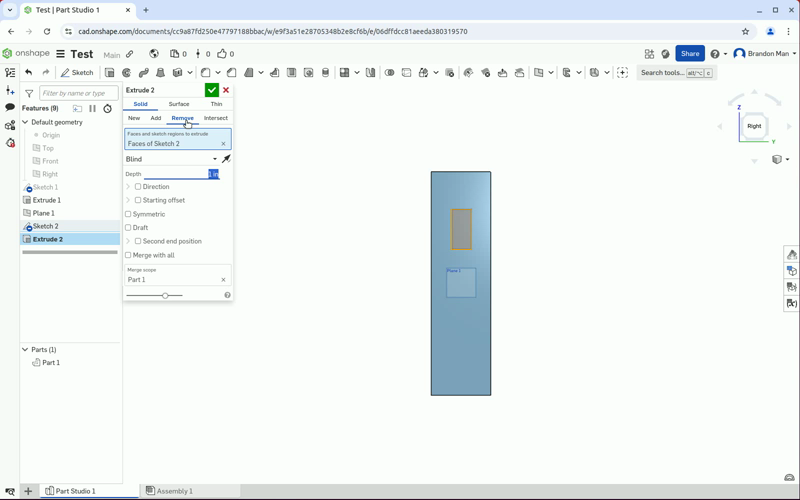
text(7.943)
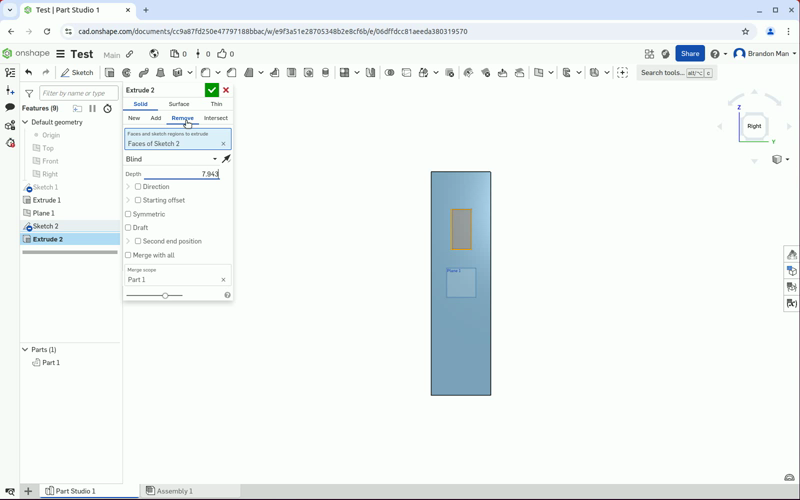
key(tab, 6)
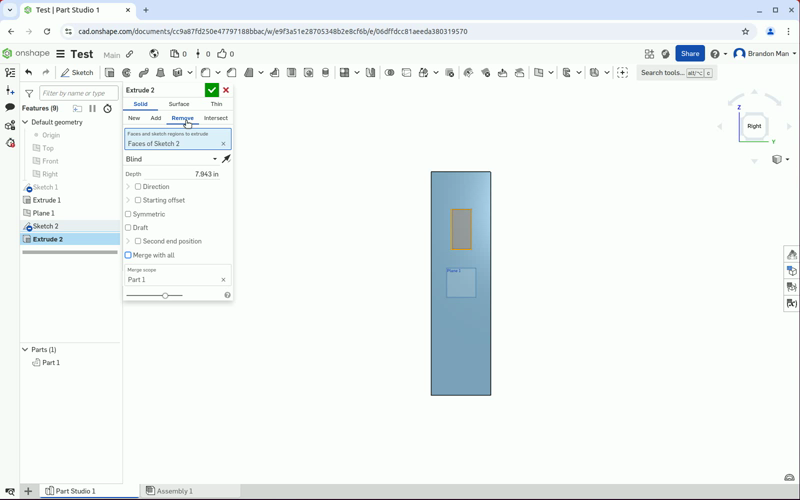
key(space)
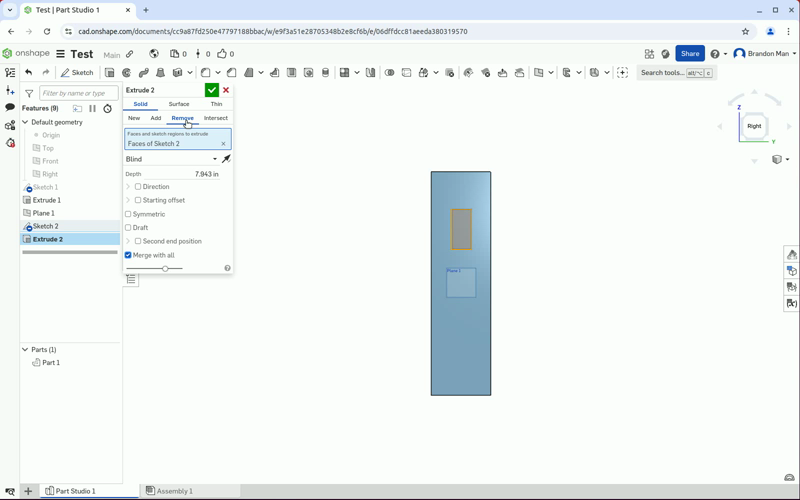
key(enter)
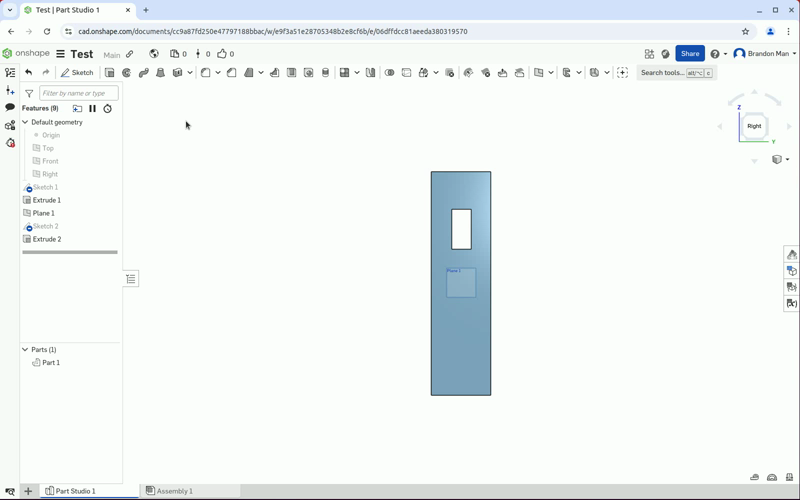
key(shift+h)
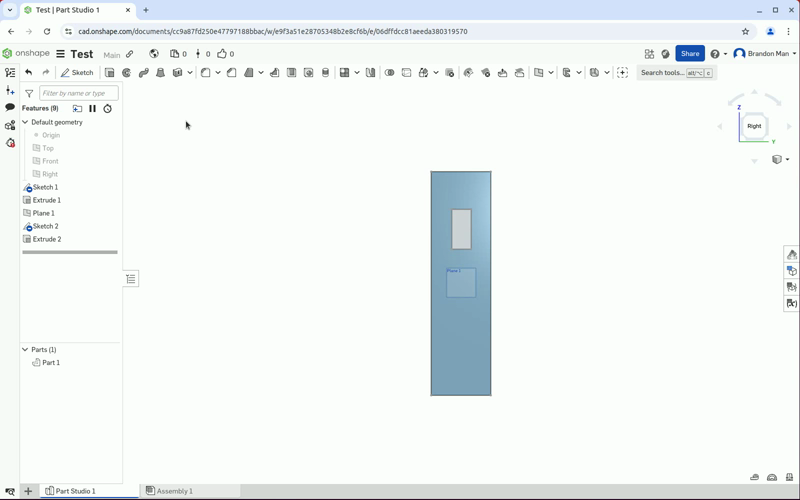
key(shift+h)
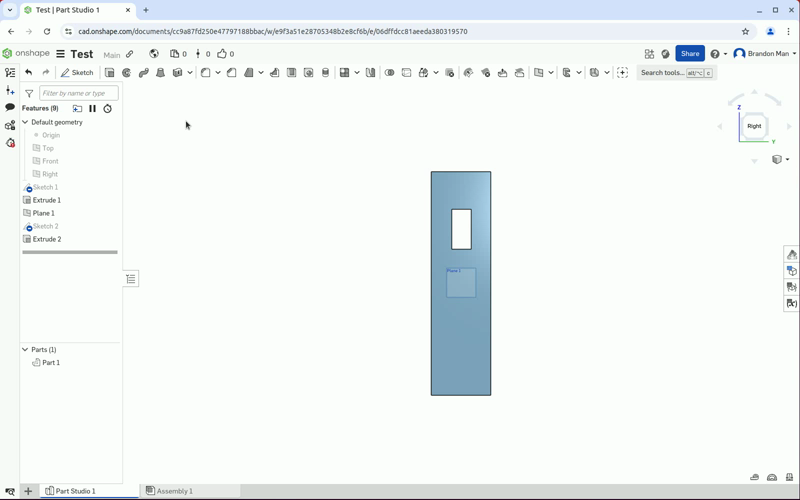
mouse_move(73, 189)
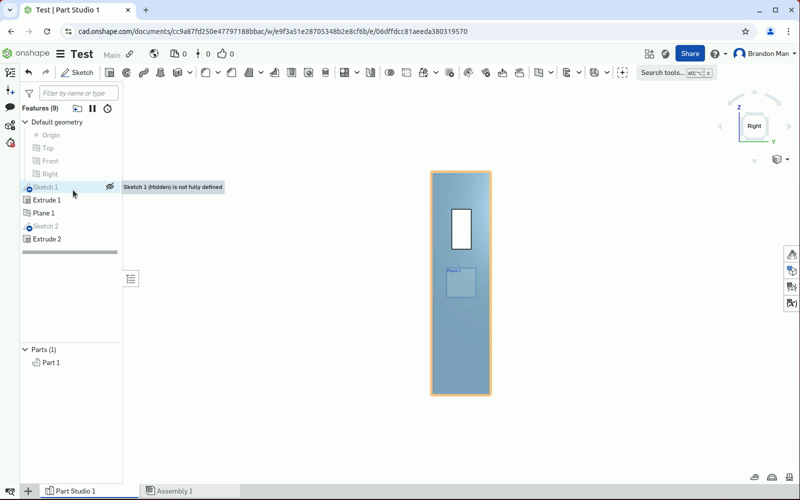
click(73, 189)
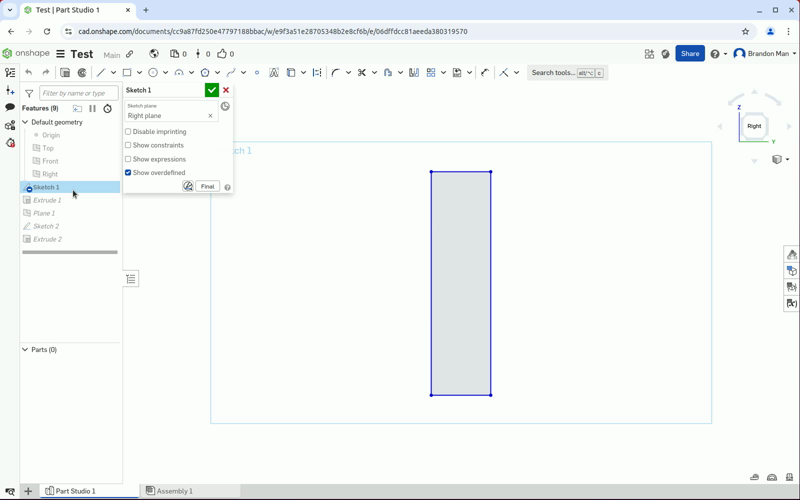
mouse_move(229, 92)
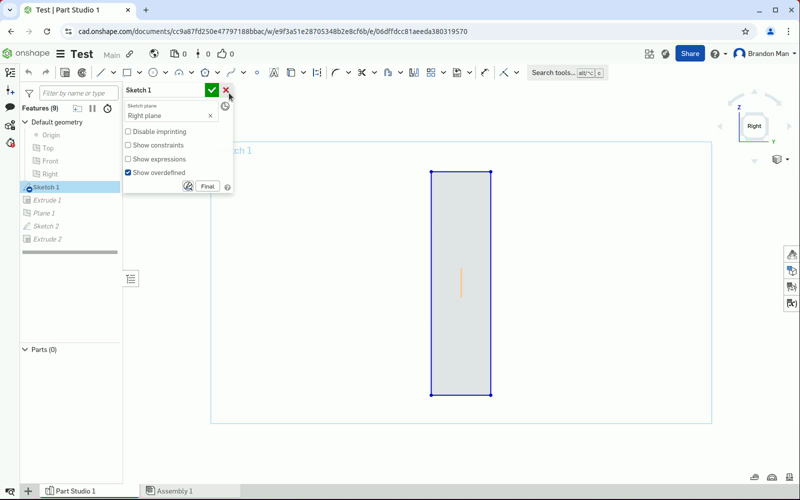
click(229, 92)
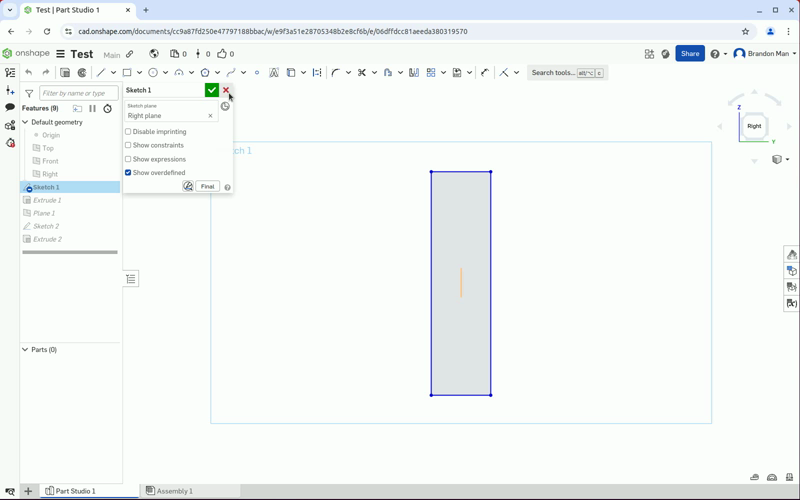
key(shift+s)
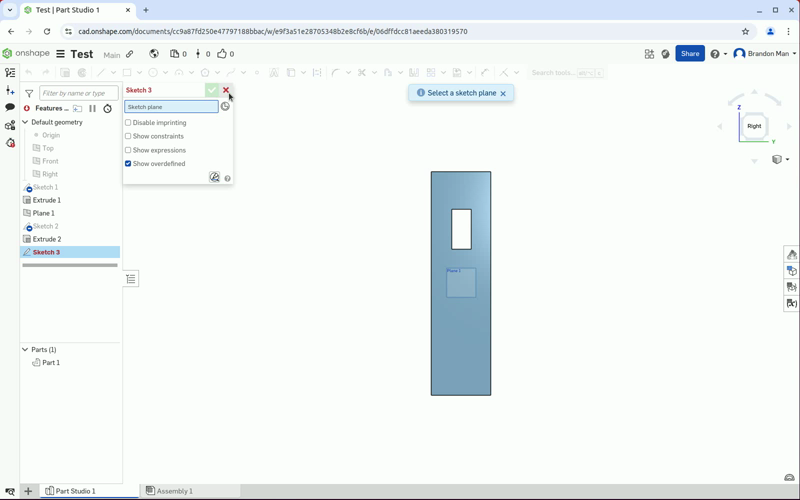
mouse_move(73, 215)
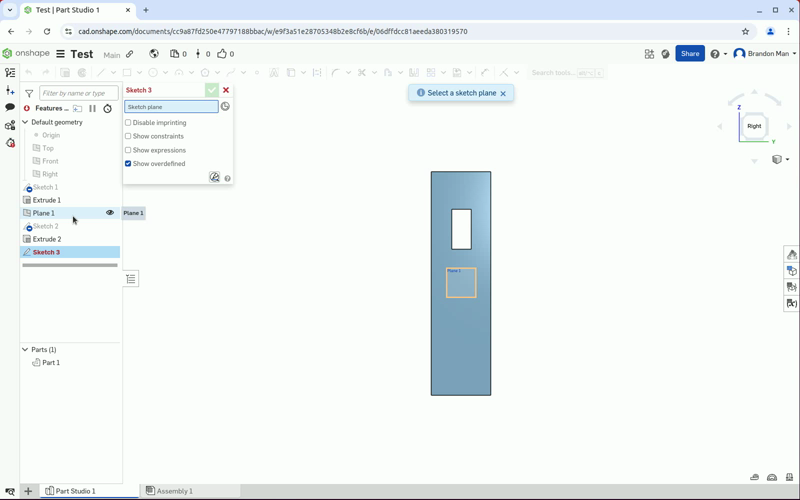
click(73, 215)
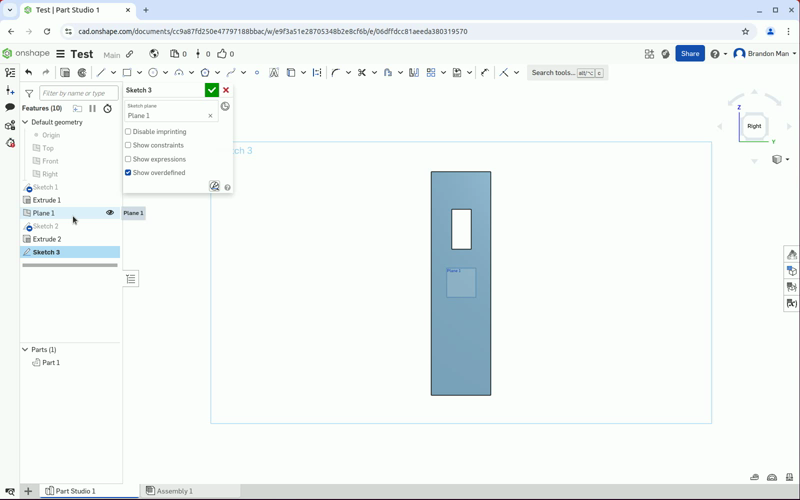
mouse_move(73, 352)
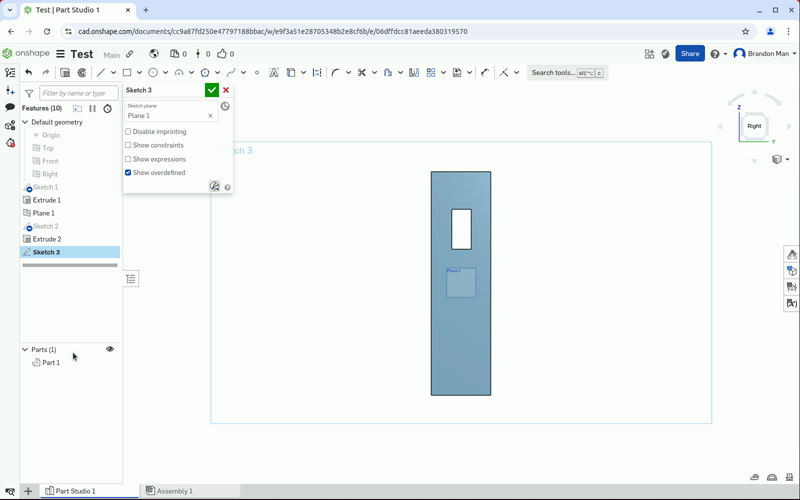
key(y)
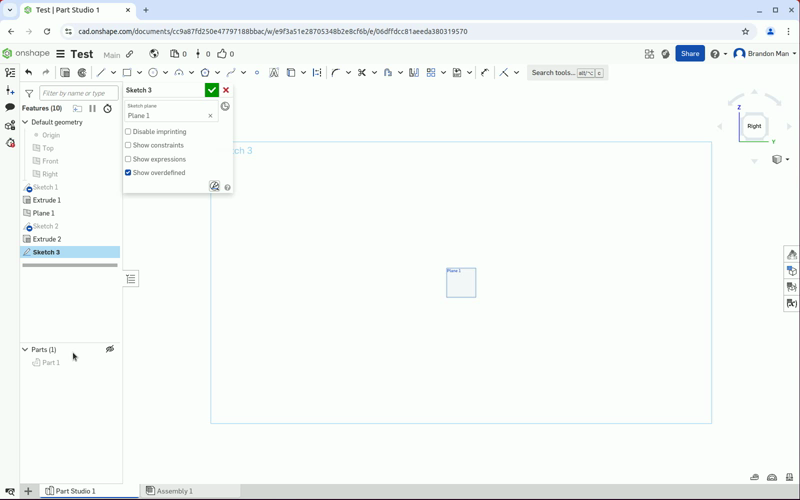
key(l)
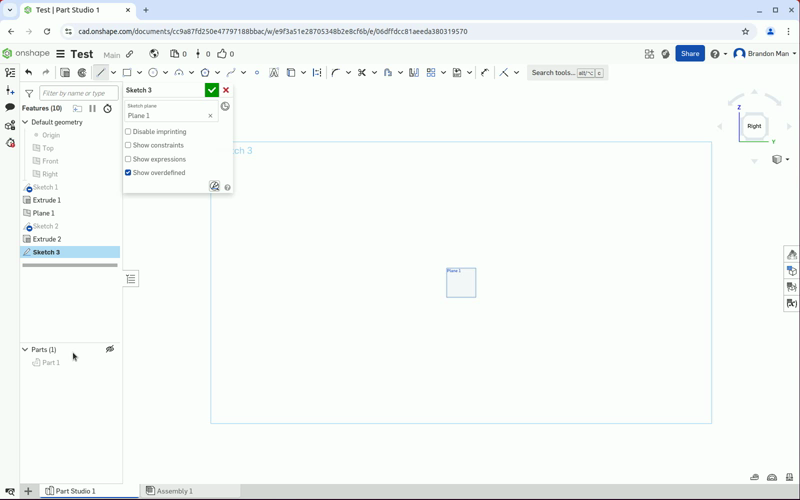
key_down(shift)
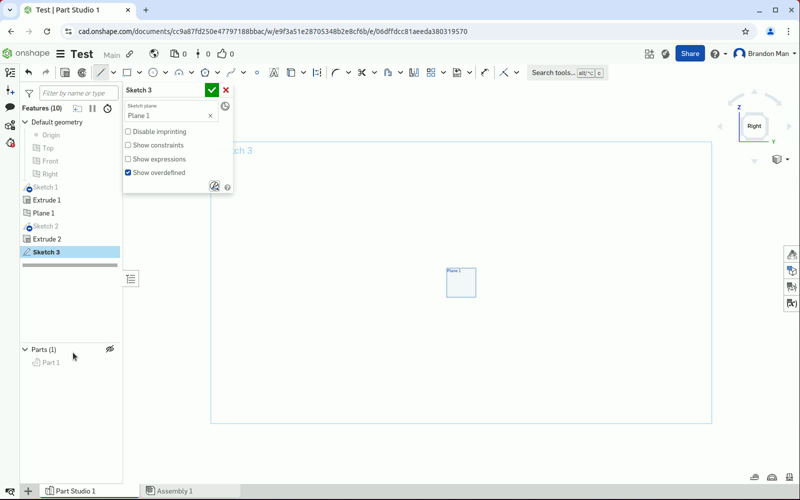
mouse_move(451, 356)
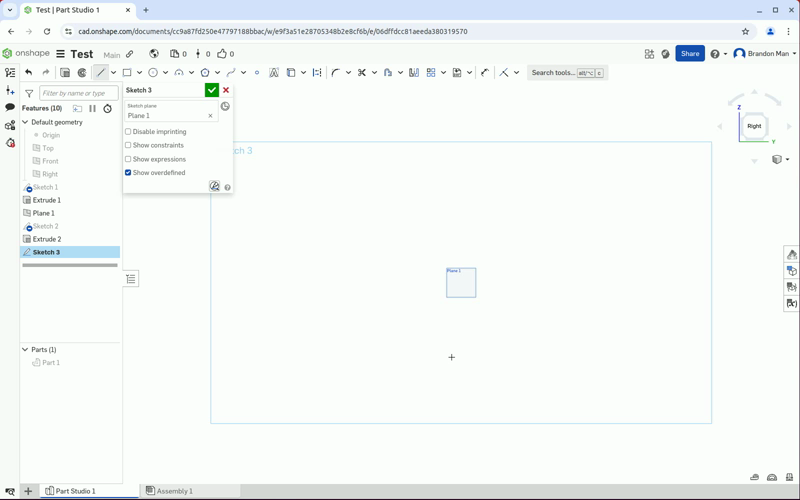
click(451, 356)
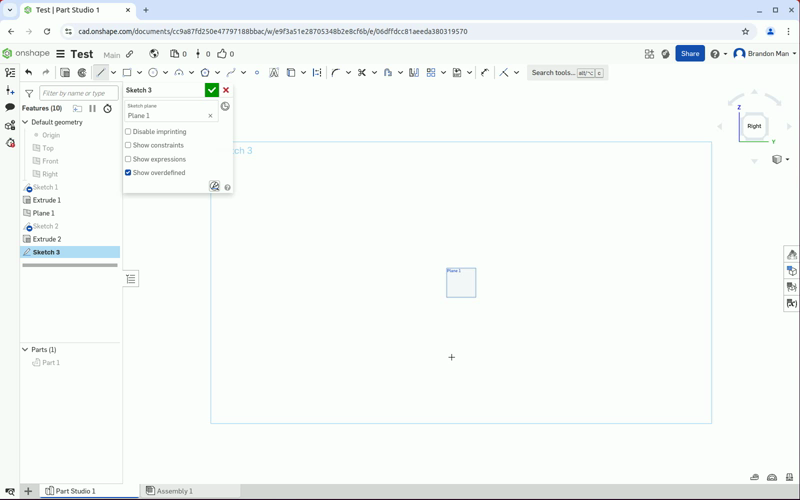
key_up(shift)
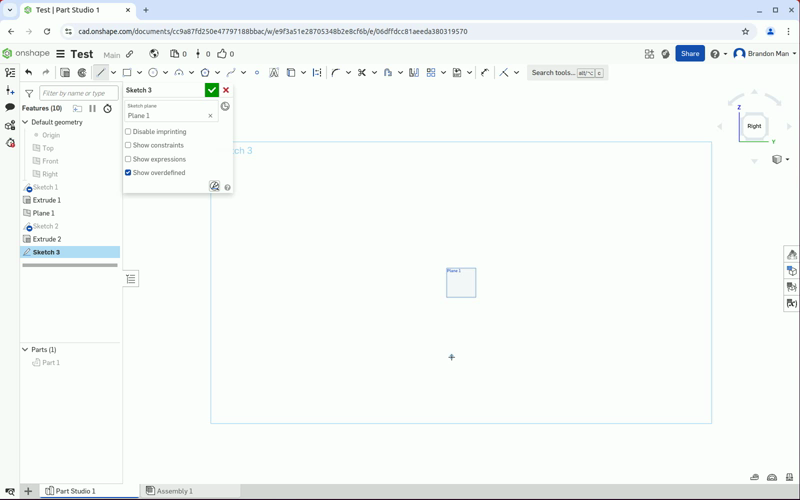
key_down(shift)
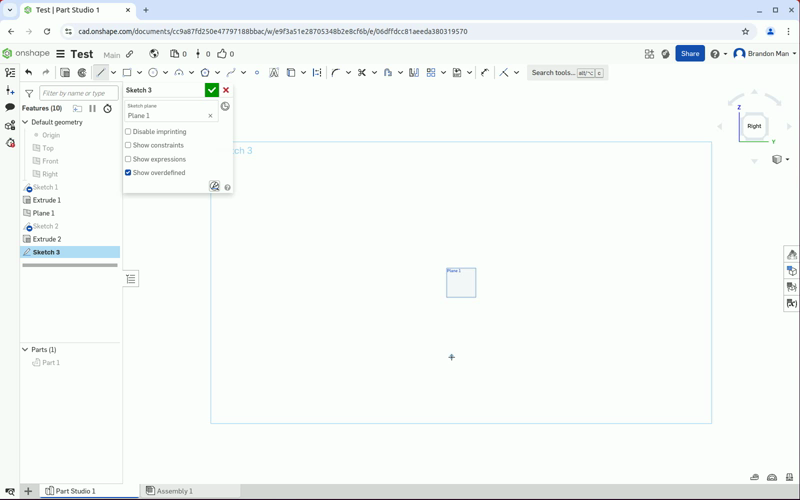
mouse_move(481, 356)
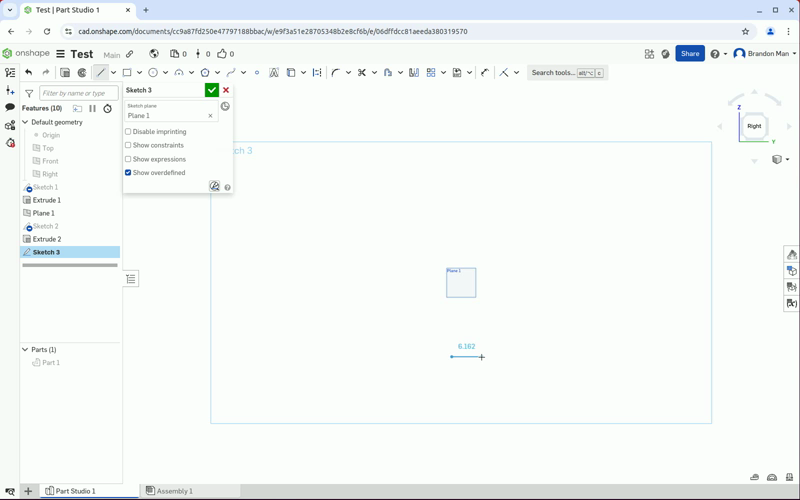
mouse_move(471, 356)
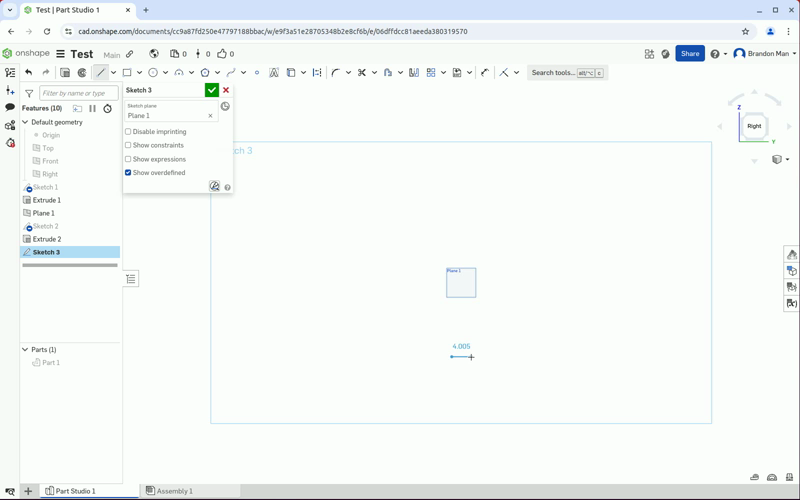
click(471, 356)
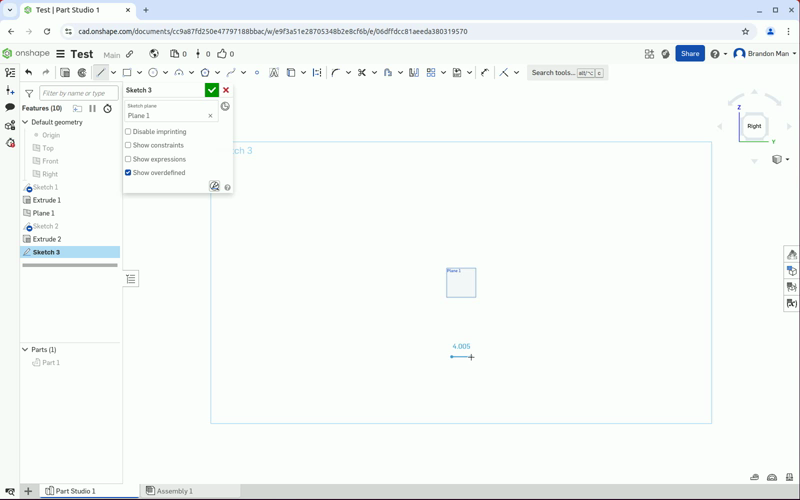
key_up(shift)
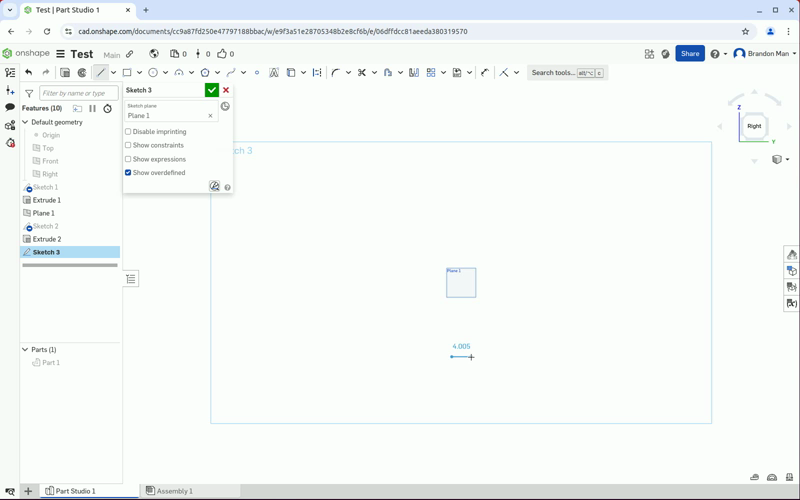
key_down(shift)
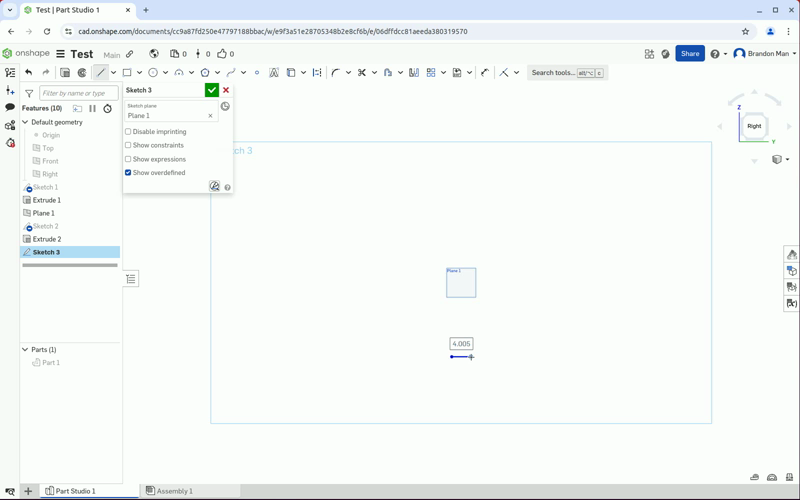
mouse_move(501, 356)
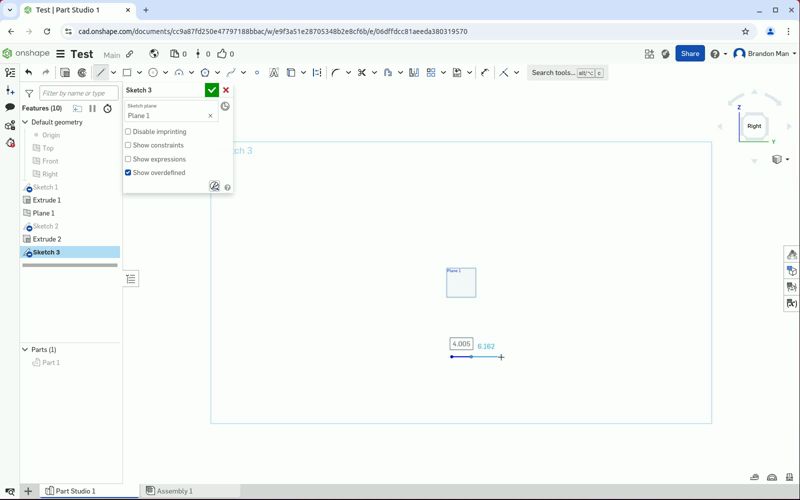
mouse_move(471, 317)
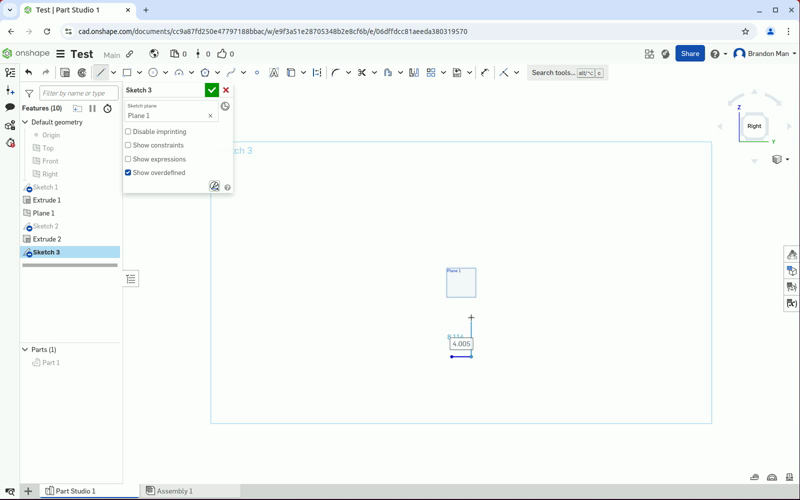
click(471, 317)
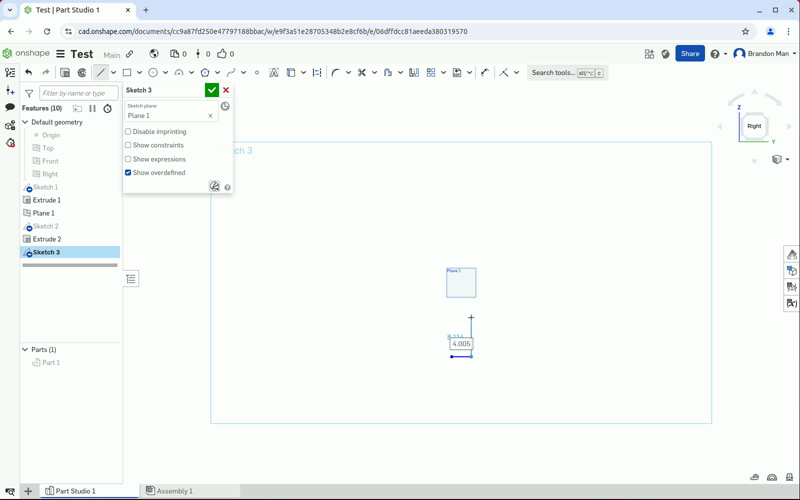
key_up(shift)
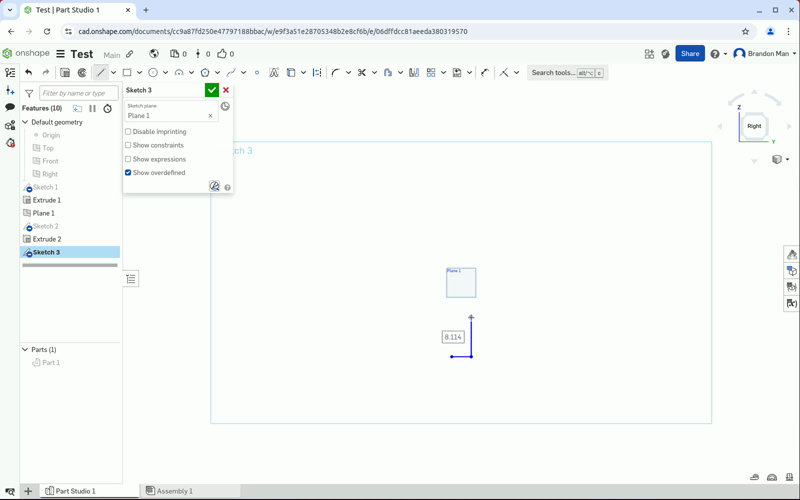
key_down(shift)
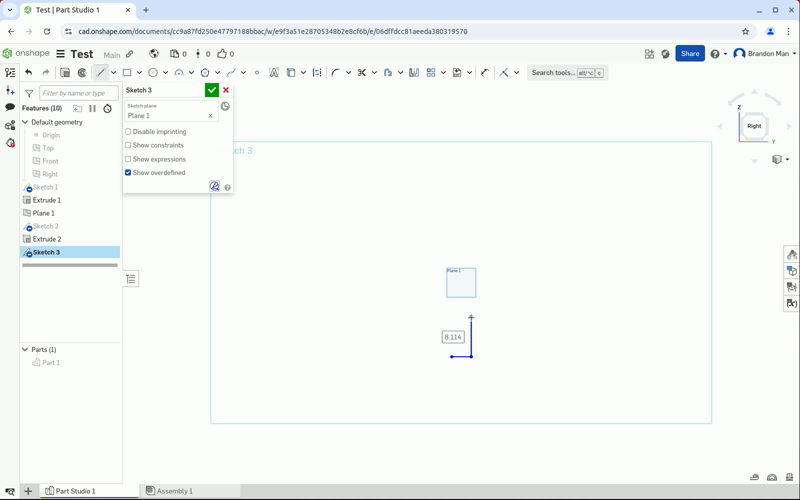
mouse_move(501, 317)
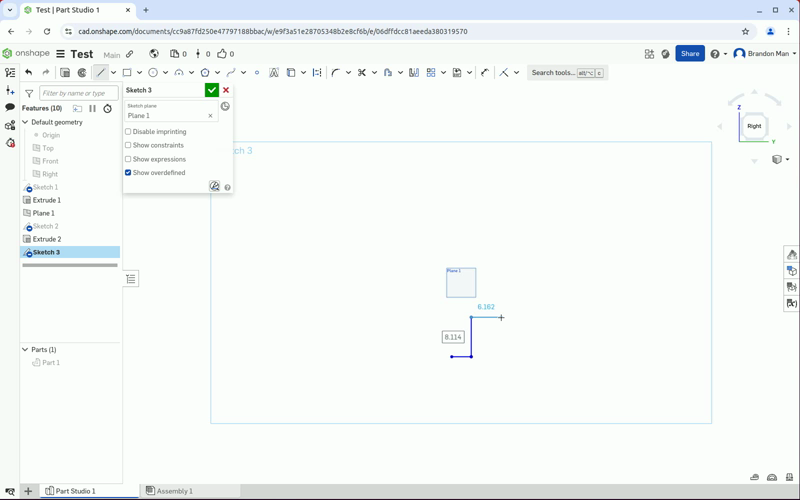
mouse_move(451, 317)
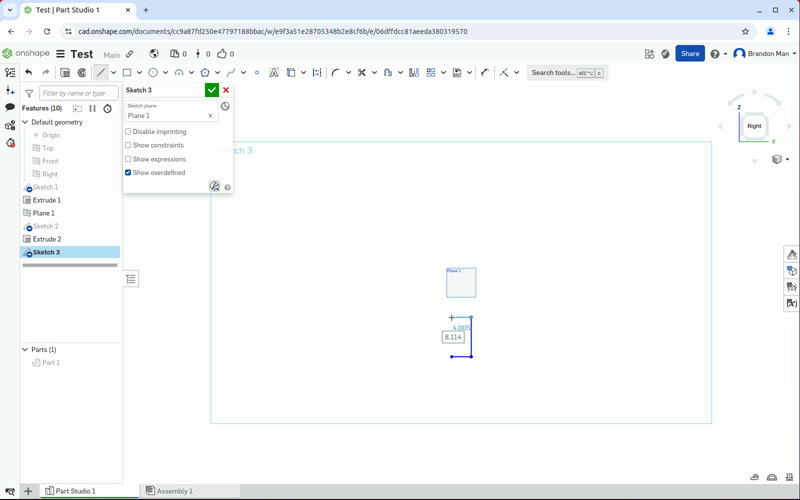
click(451, 317)
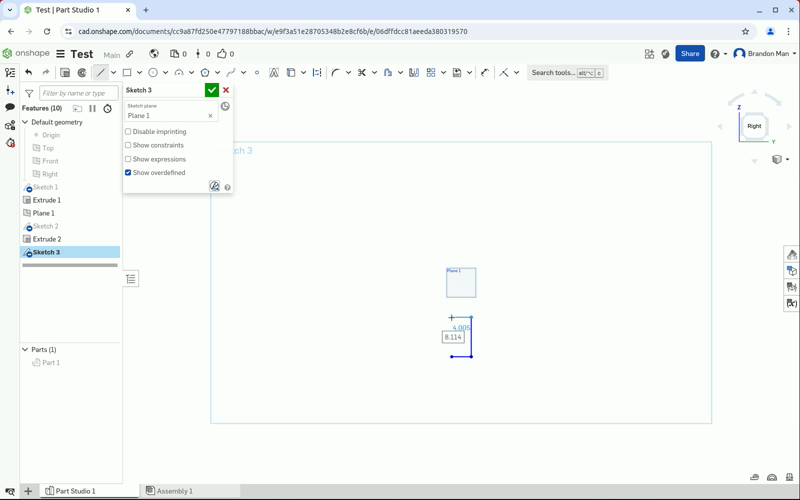
key_up(shift)
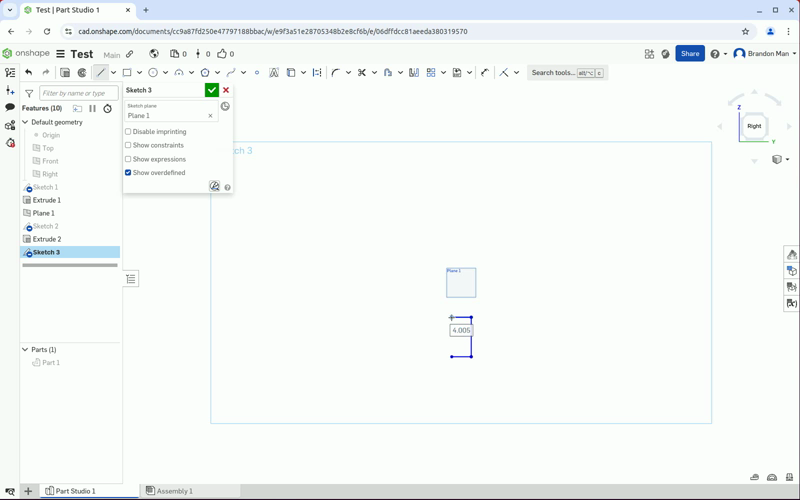
mouse_move(481, 317)
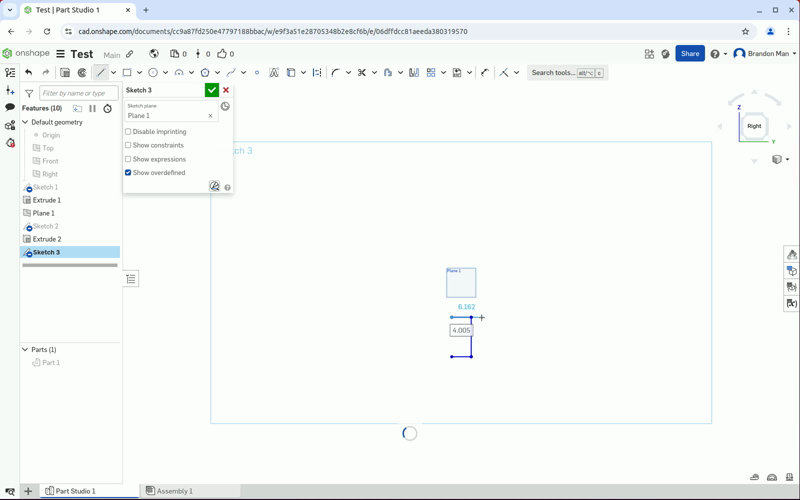
key_down(shift)
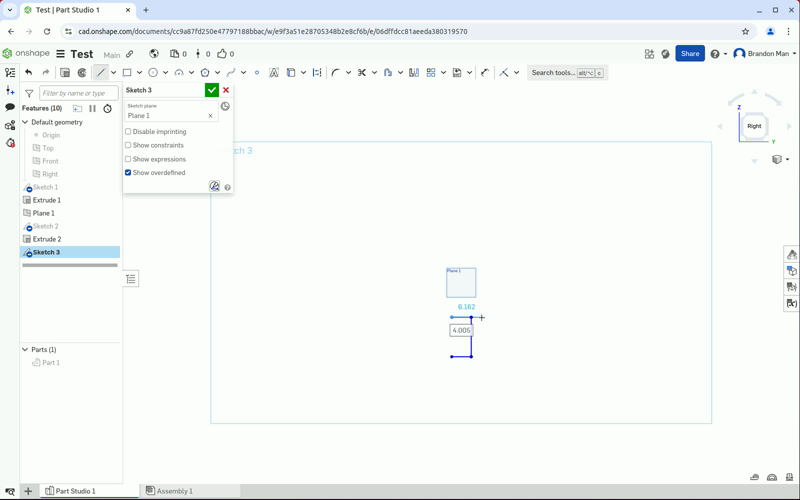
mouse_move(451, 356)
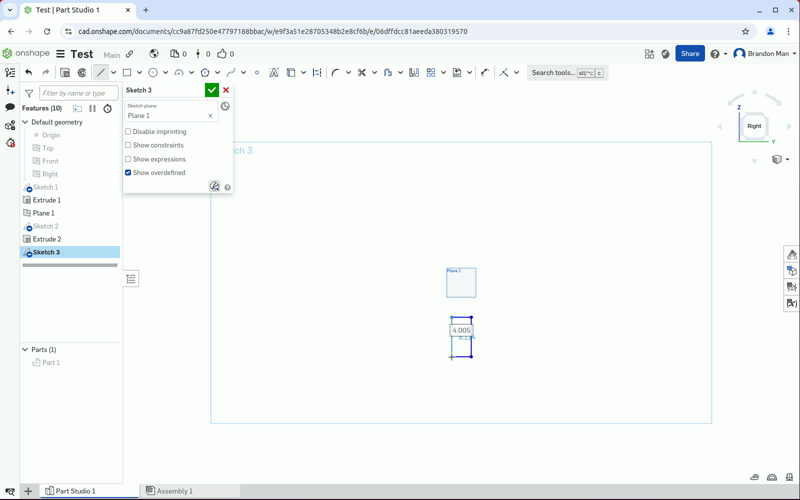
key_up(shift)
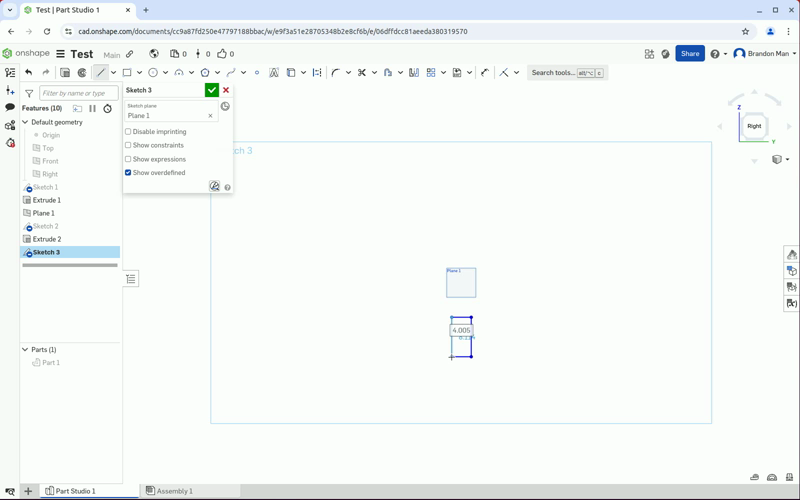
click(451, 356)
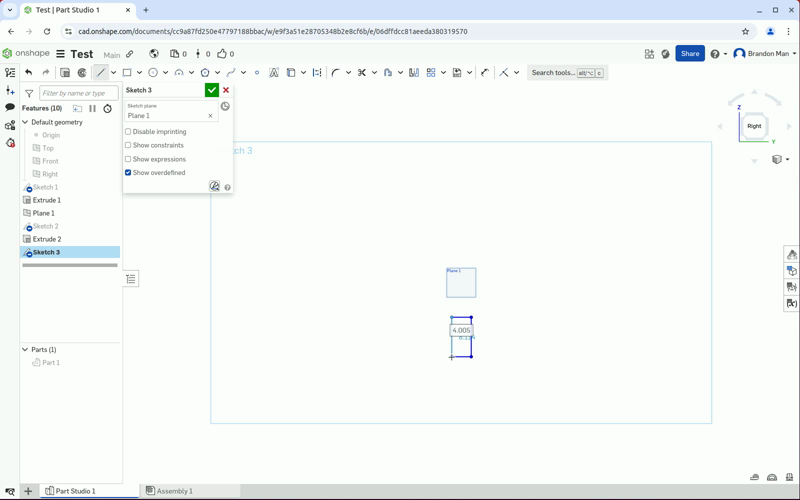
key(esc)
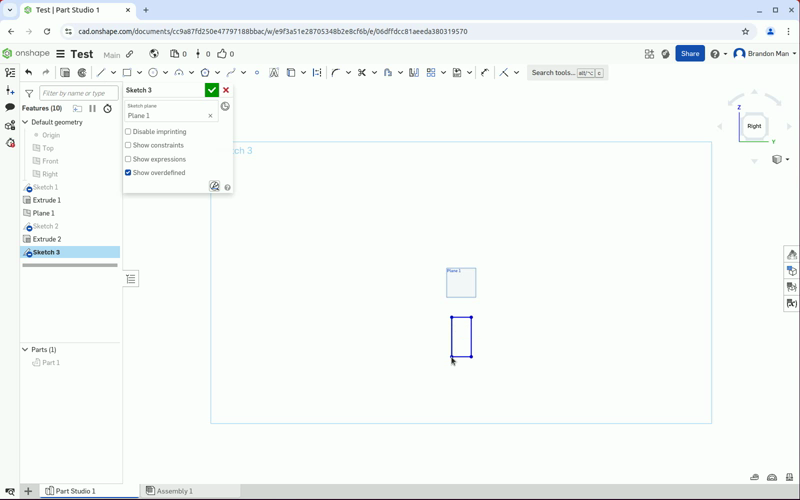
mouse_move(456, 332)
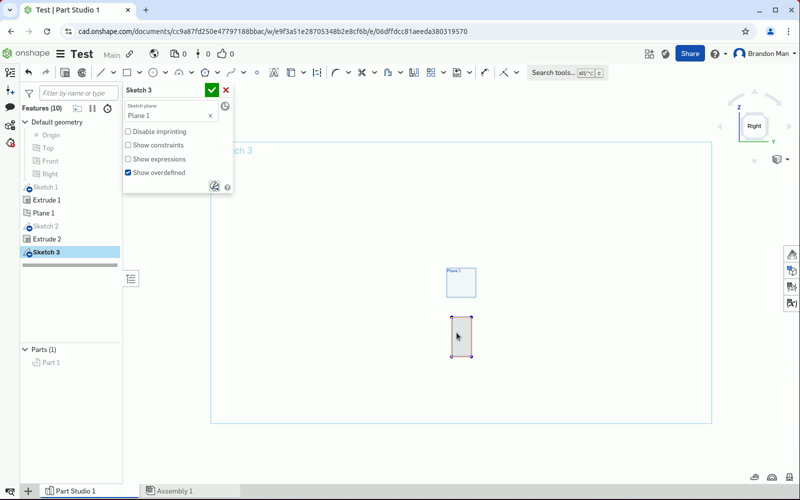
scroll(6)
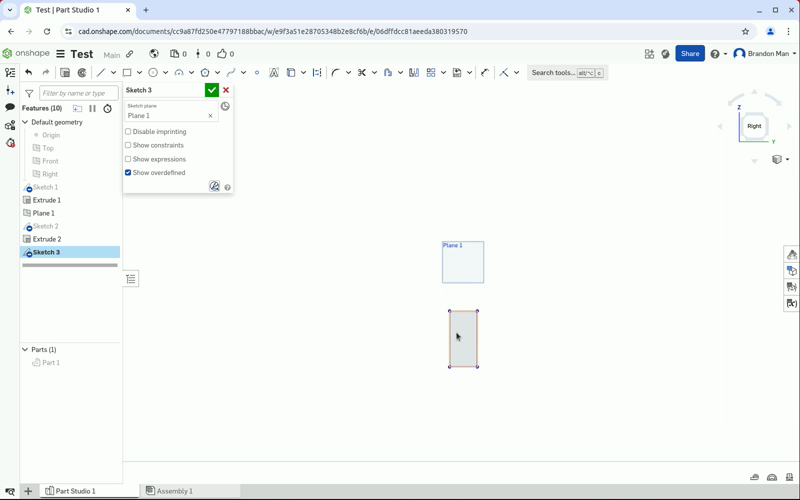
scroll(6)
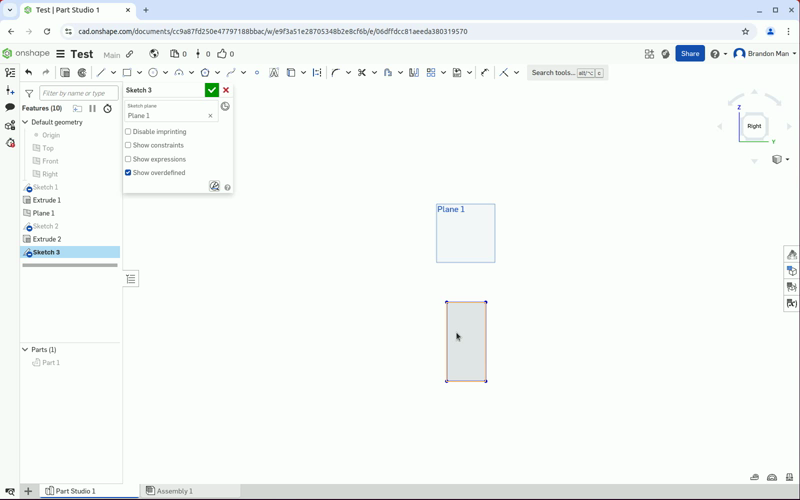
scroll(6)
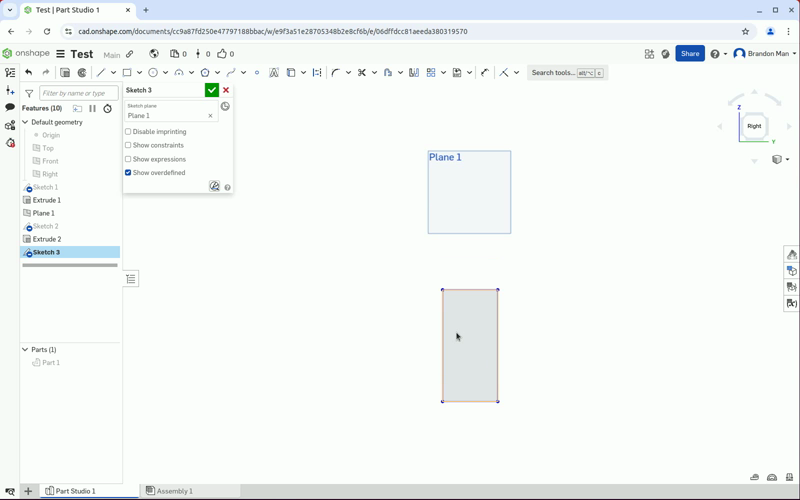
scroll(6)
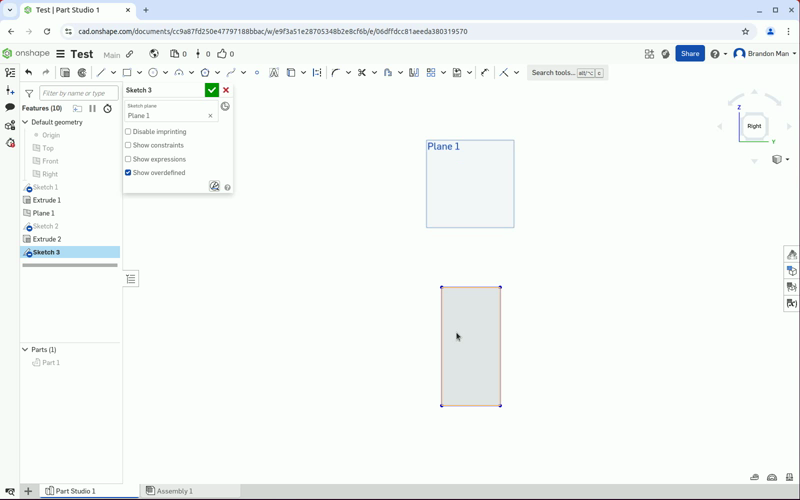
scroll(6)
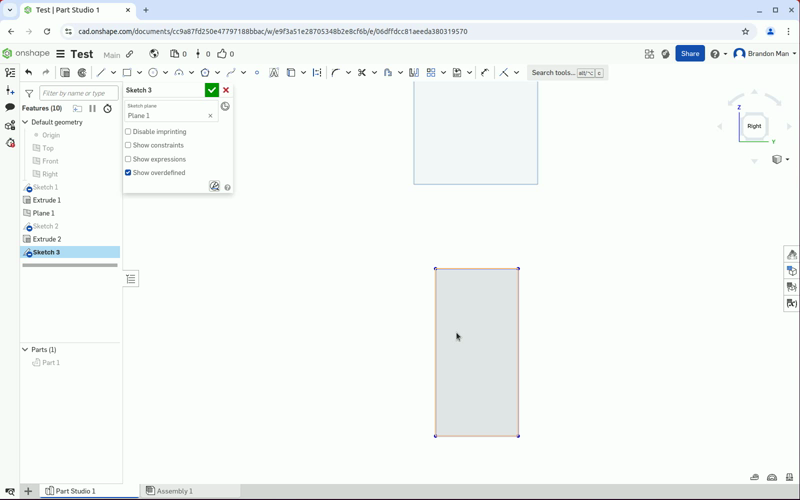
scroll(6)
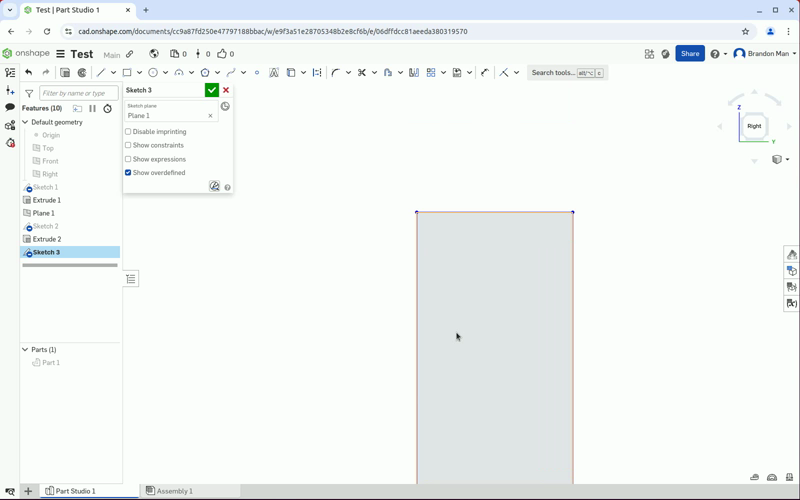
scroll(6)
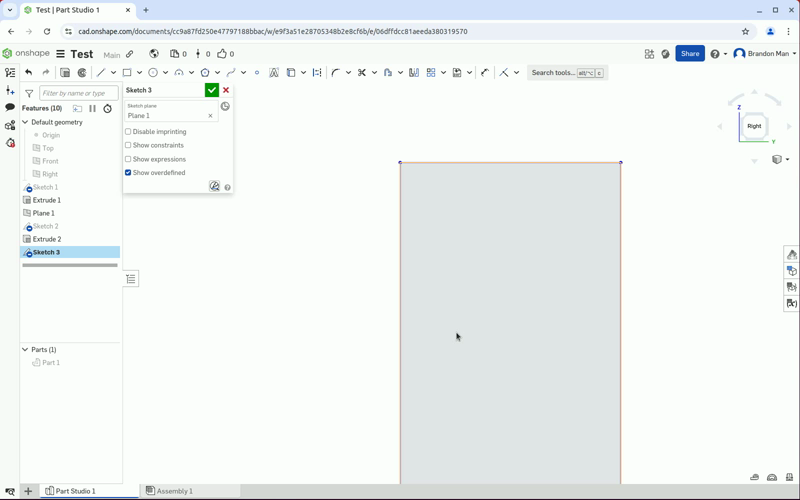
click(456, 332)
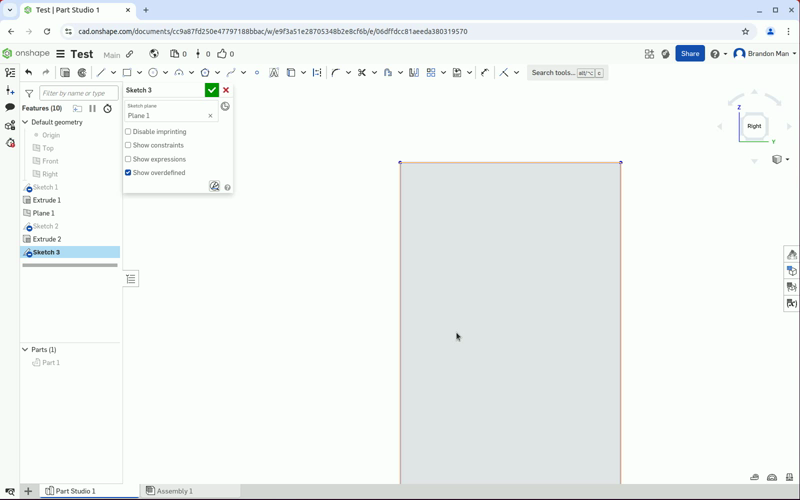
scroll(-6)
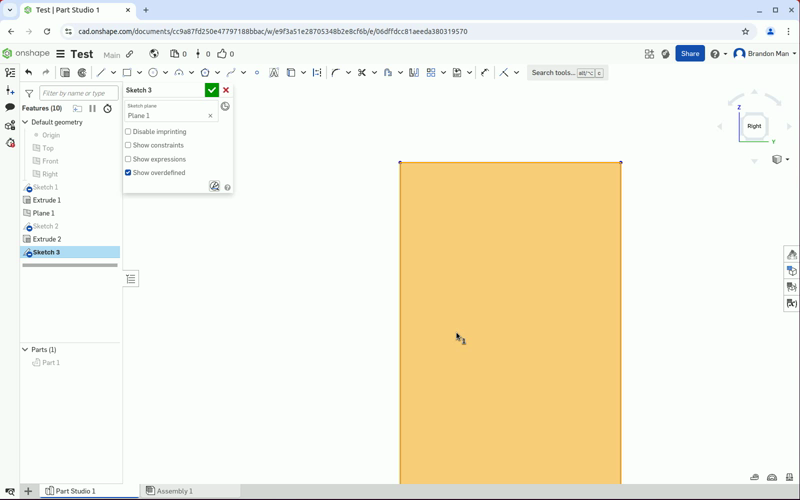
scroll(-6)
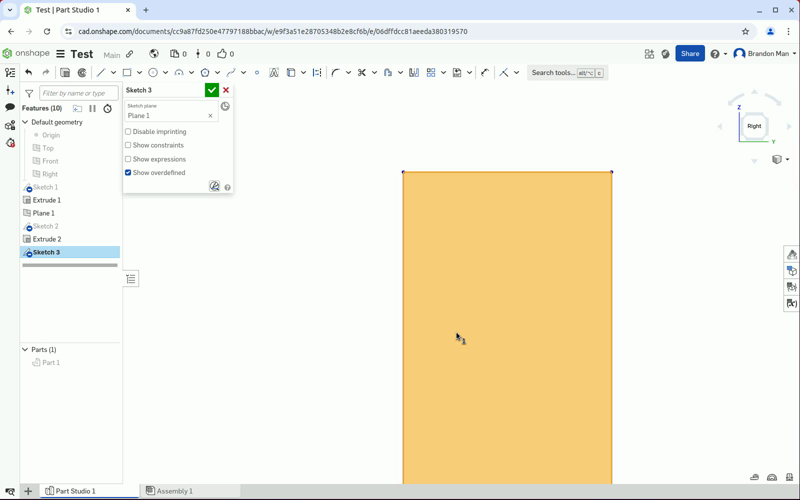
scroll(-6)
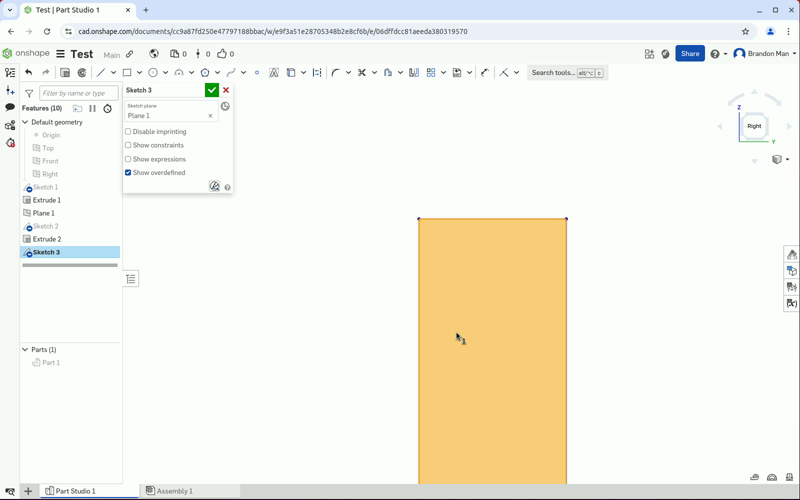
scroll(-6)
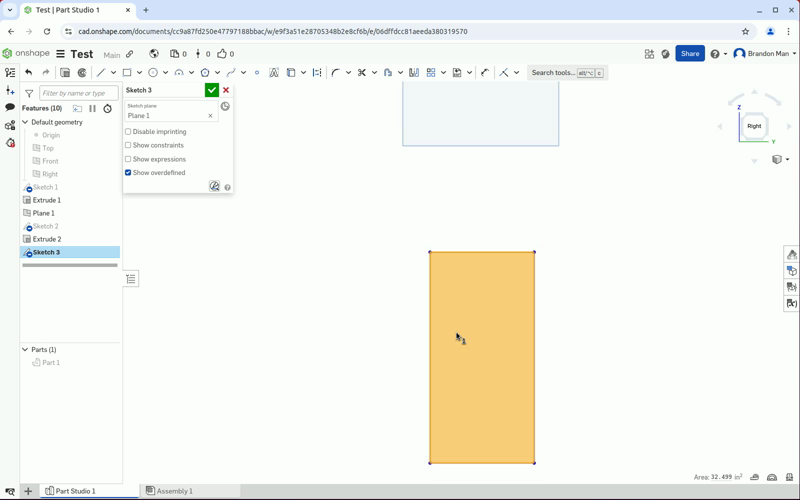
scroll(-6)
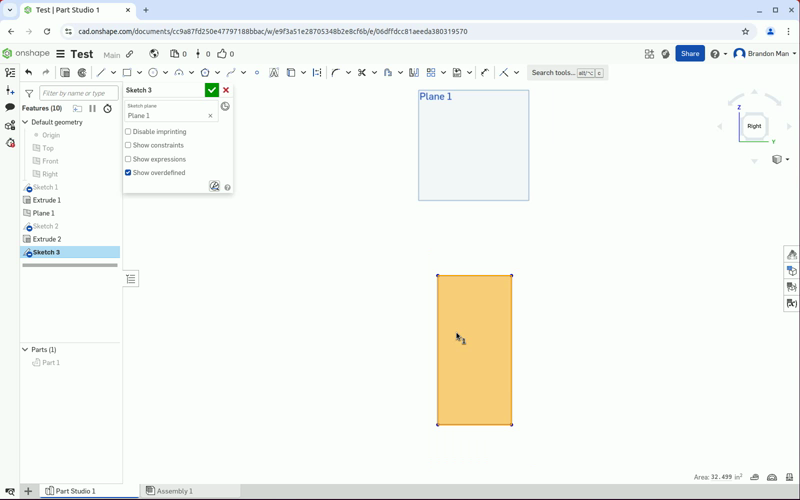
scroll(-6)
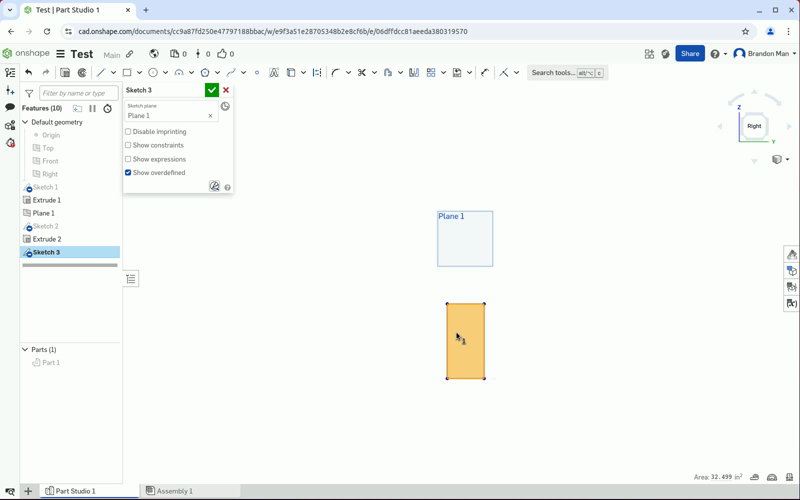
scroll(-6)
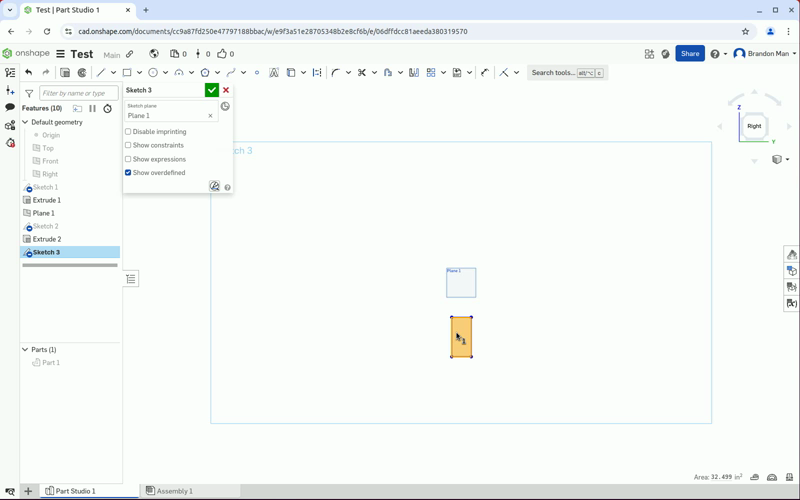
mouse_move(73, 352)
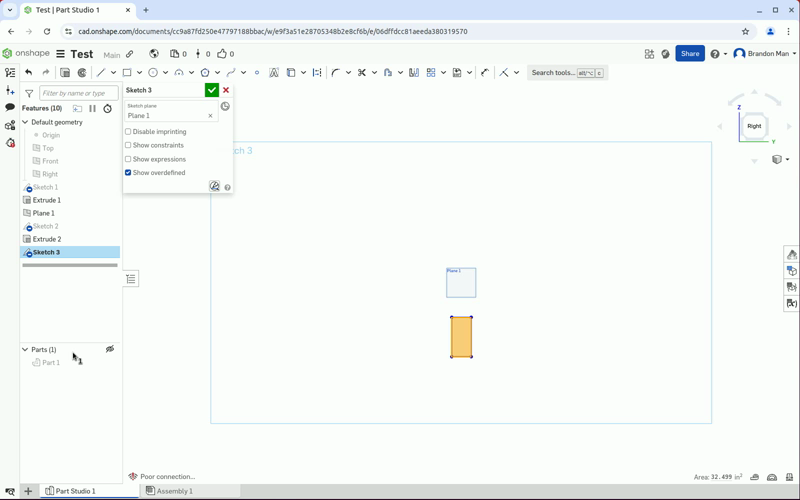
key(shift+y)
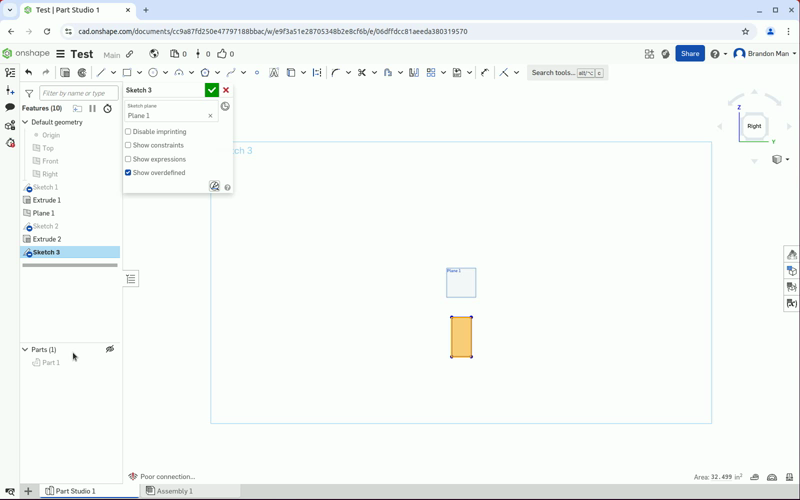
key(shift+e)
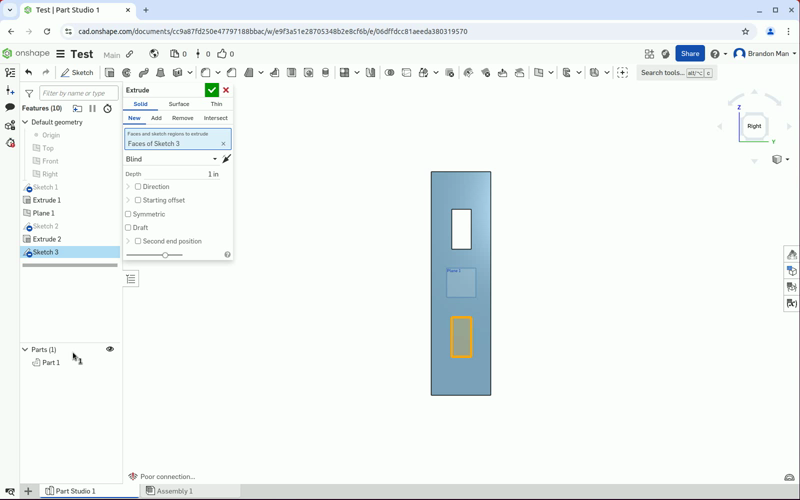
mouse_move(143, 106)
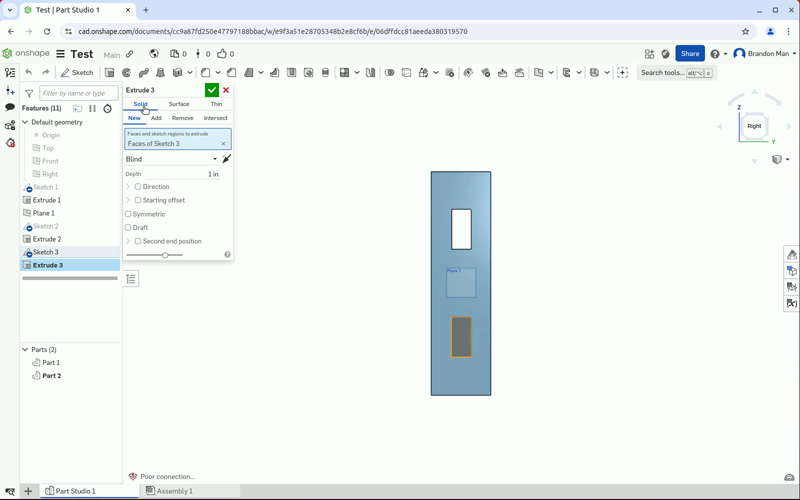
click(143, 106)
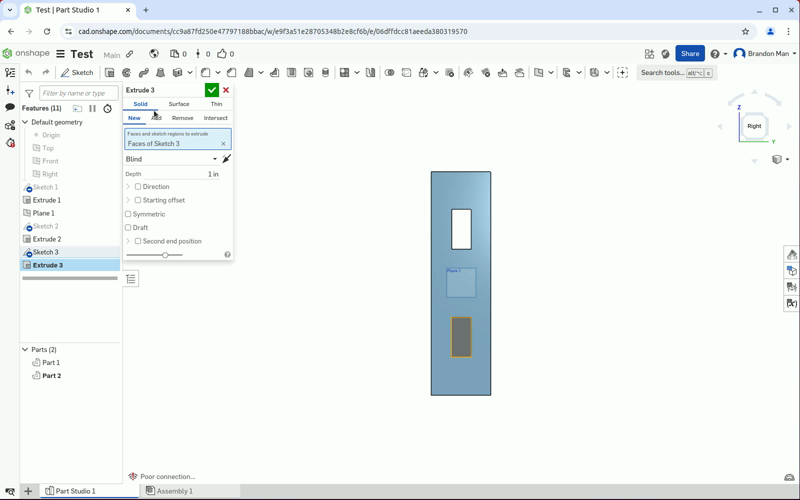
mouse_move(186, 120)
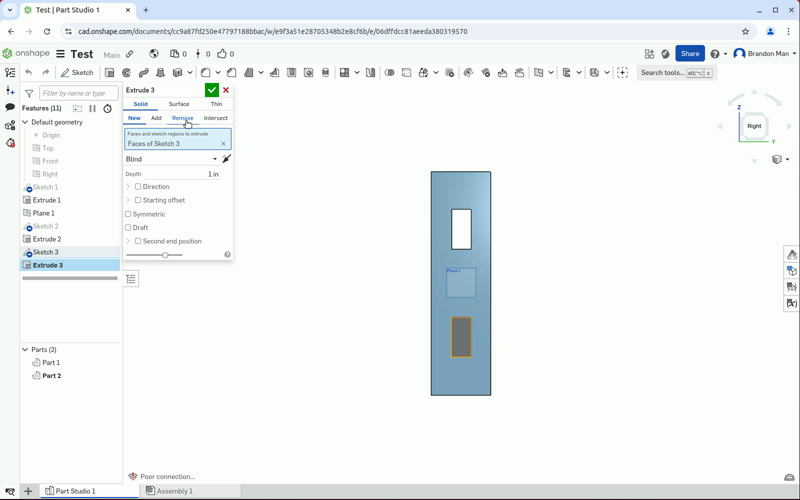
click(186, 120)
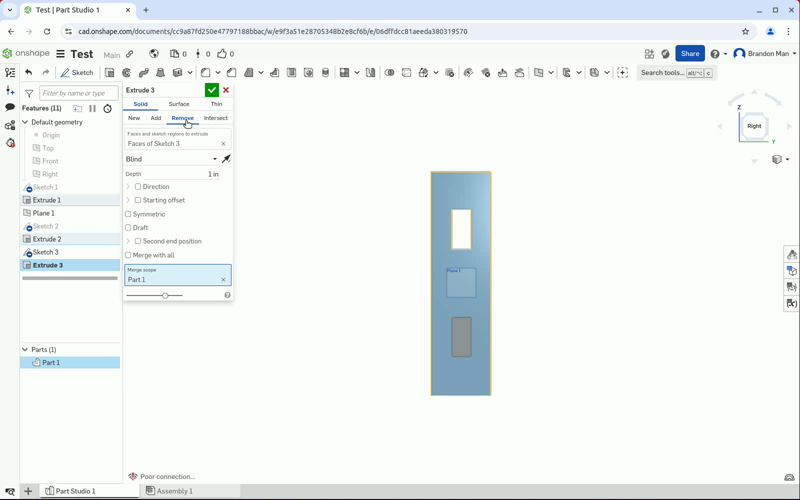
key(tab, 4)
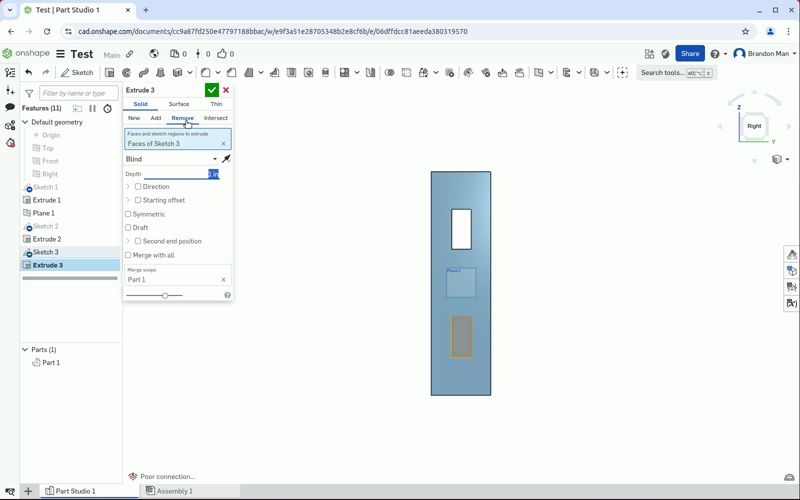
text(7.943)
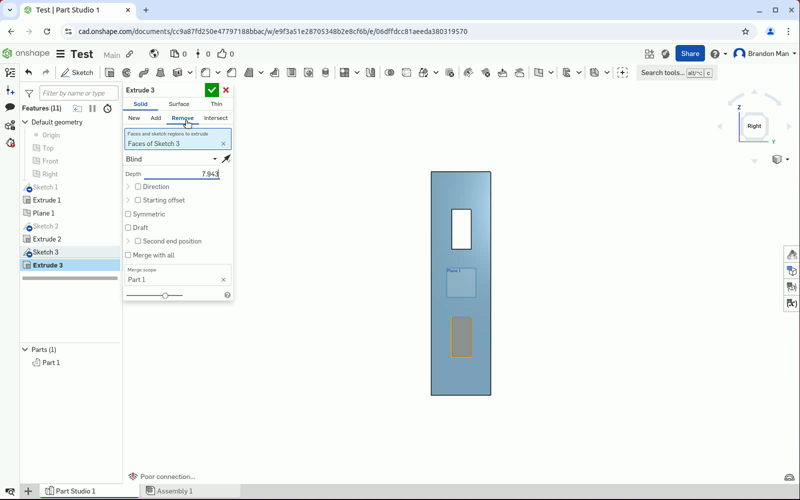
key(tab, 6)
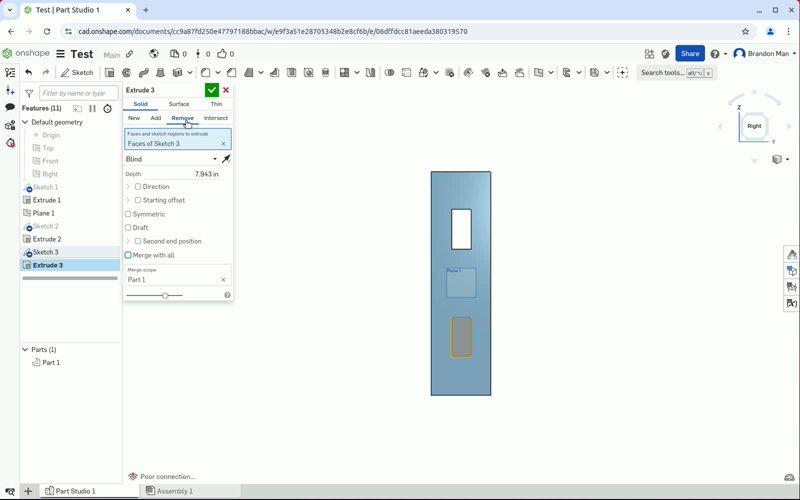
key(space)
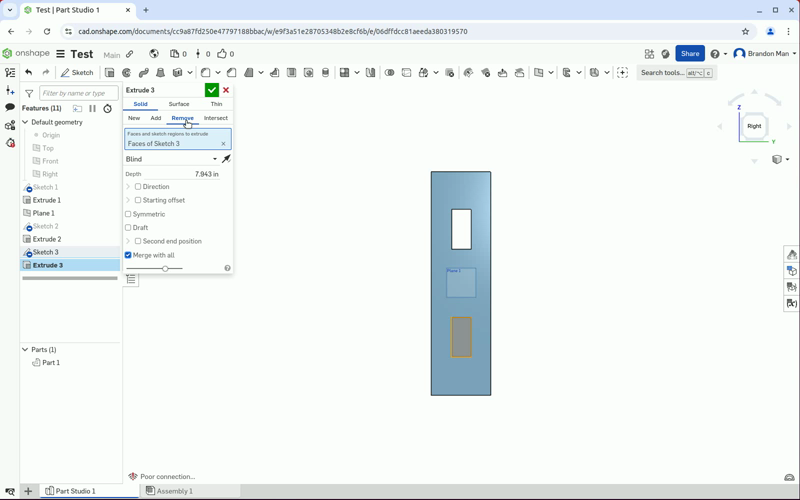
key(enter)
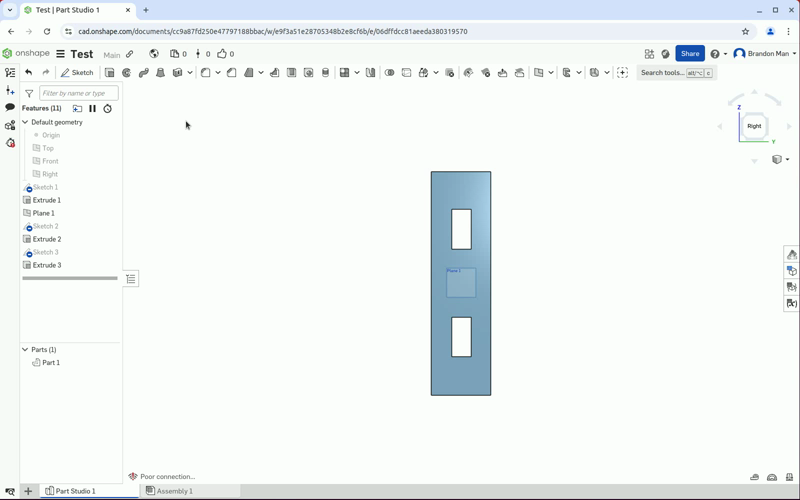
key(shift+h)
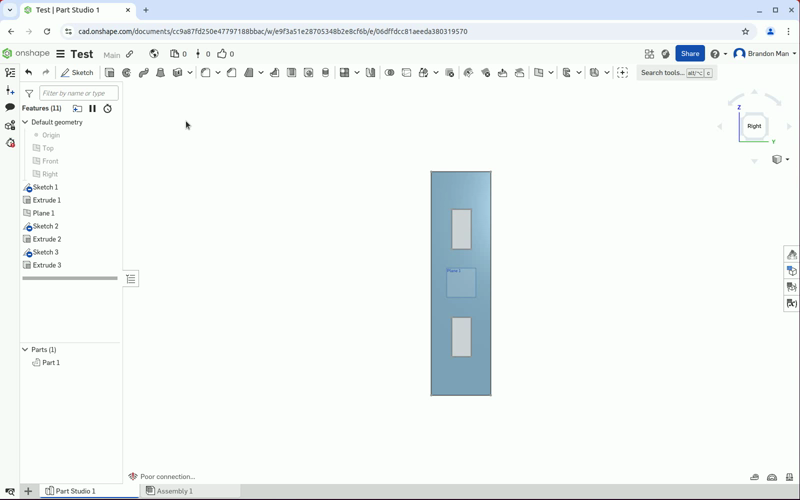
key(shift+h)
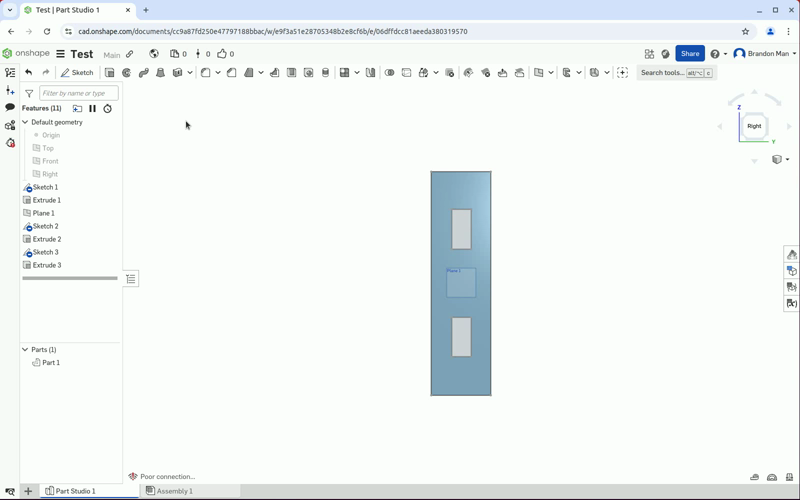
key(shift+7)
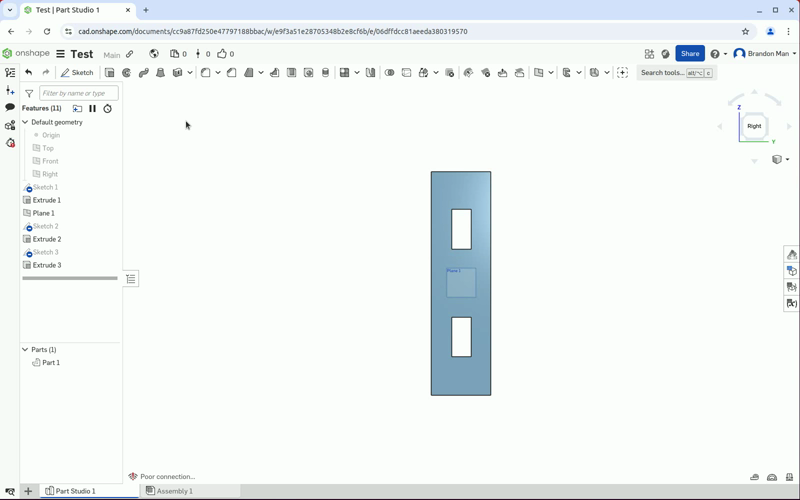
key(right, 2)
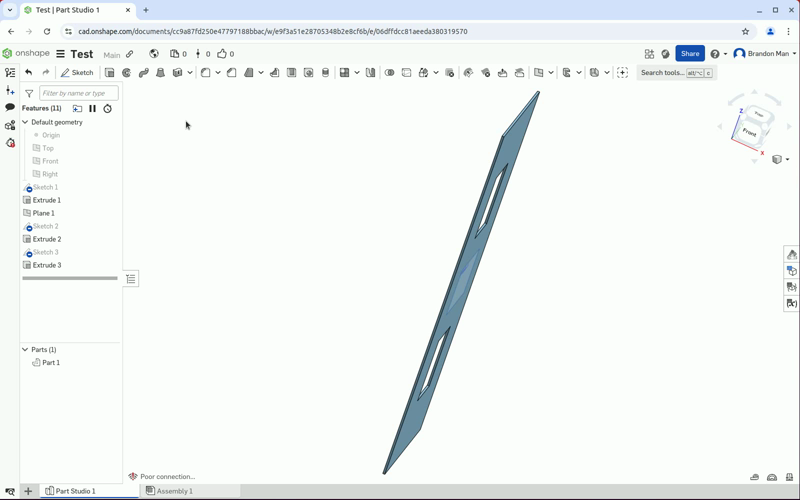
key(down, 2)
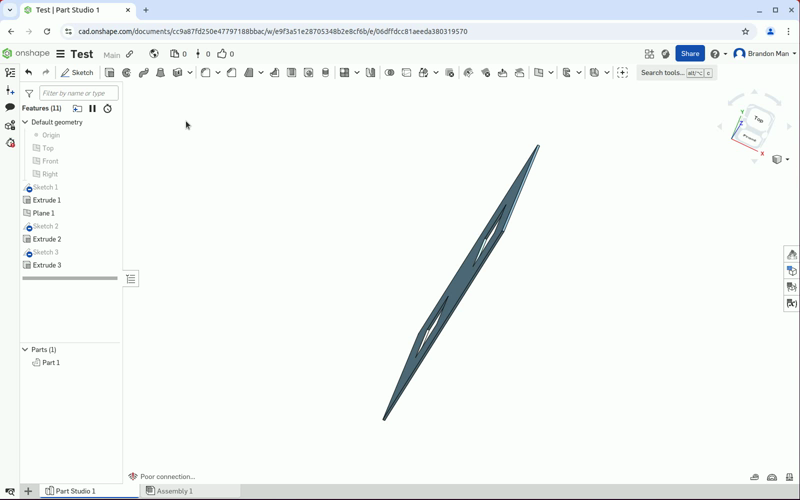
key(up, 2)
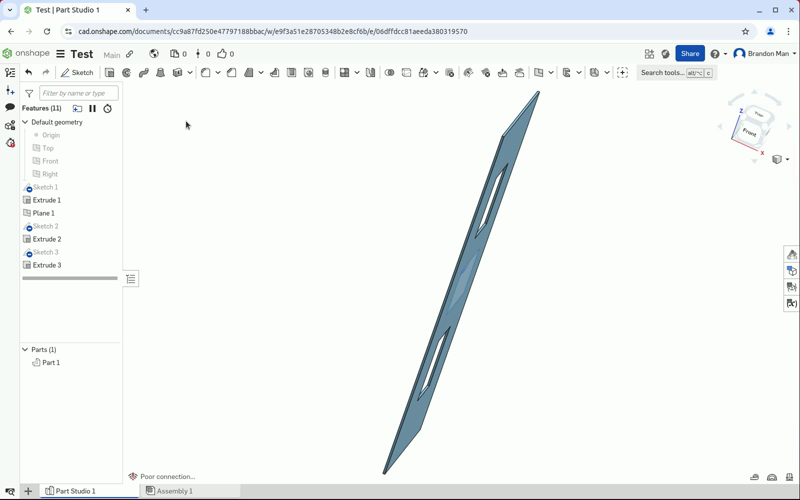
key(left, 2)
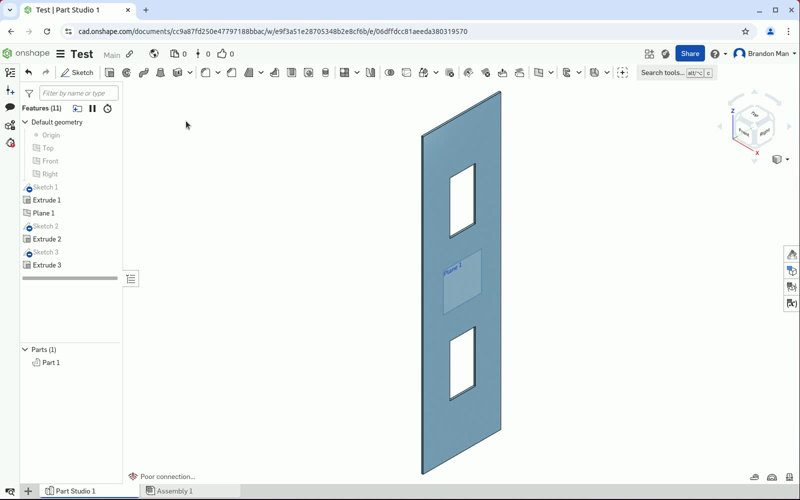
mouse_move(73, 189)
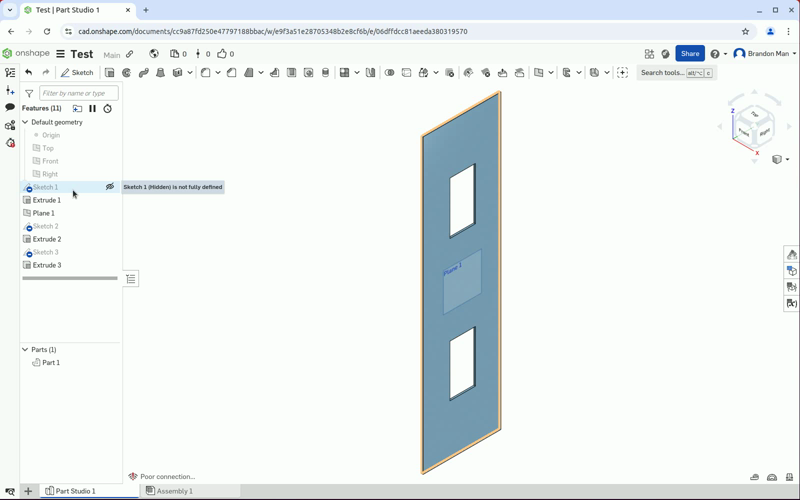
click(73, 189)